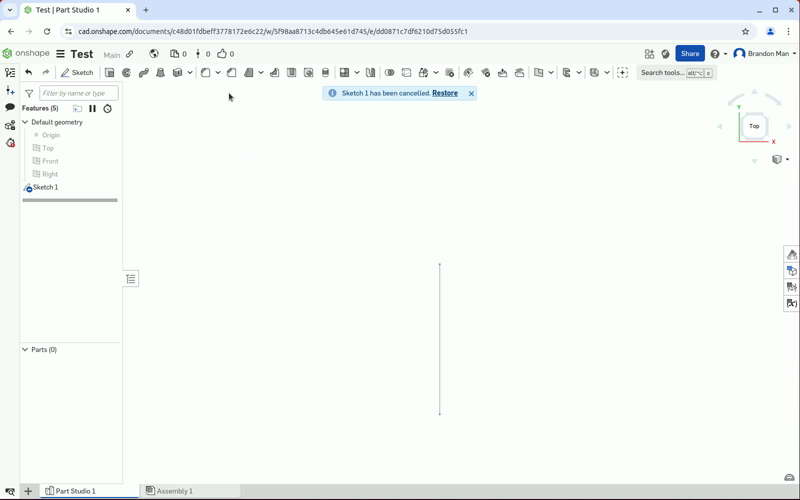
key(shift+h)
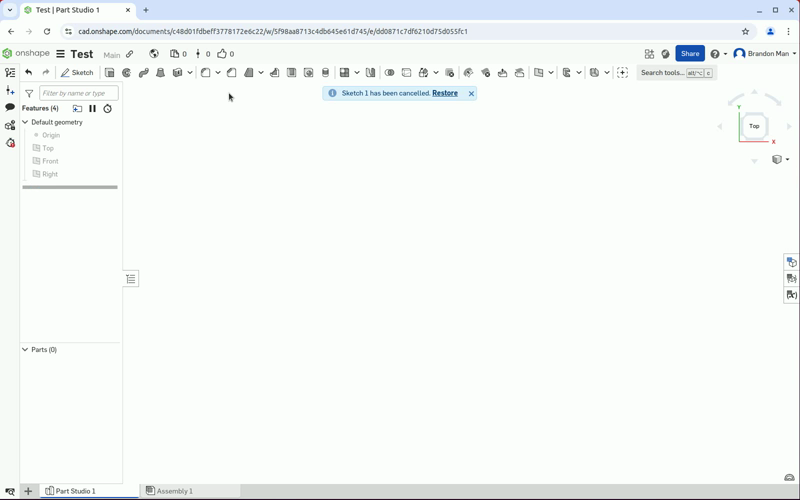
mouse_move(73, 352)
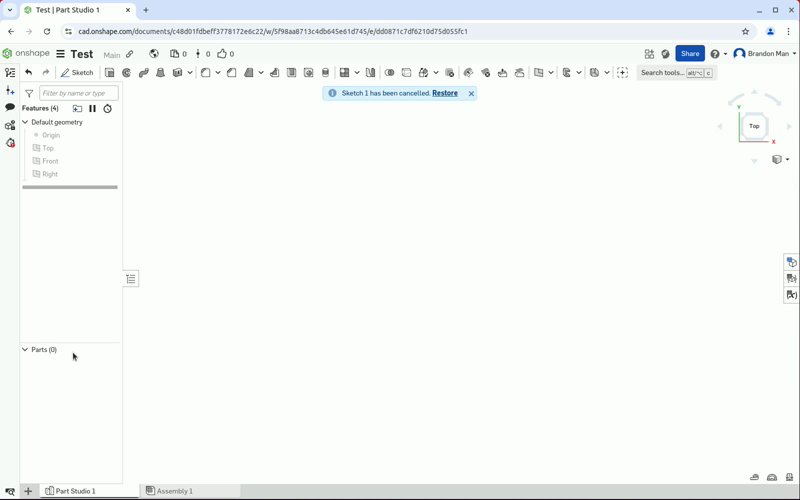
key(y)
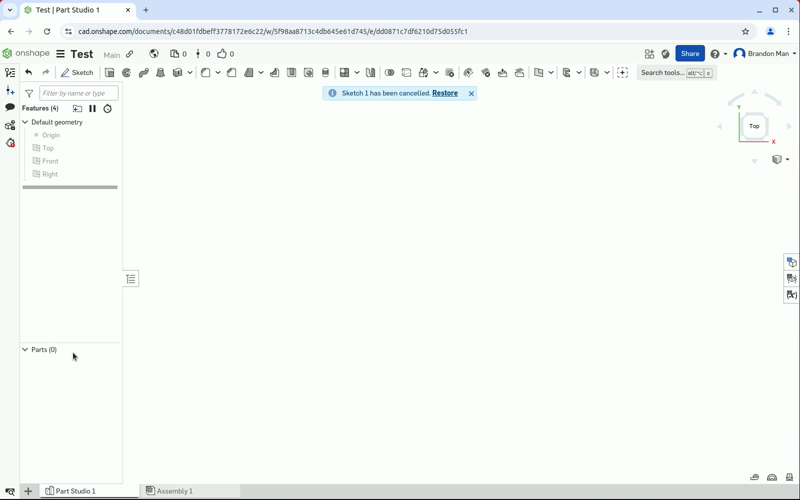
key(shift+p)
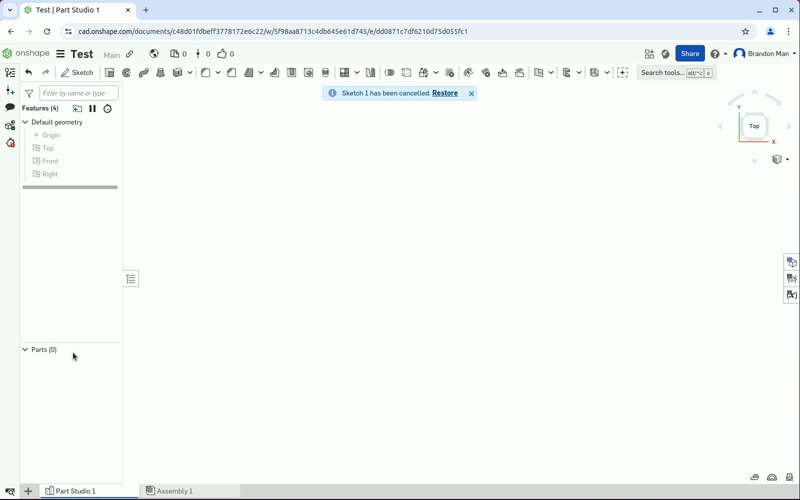
key(space)
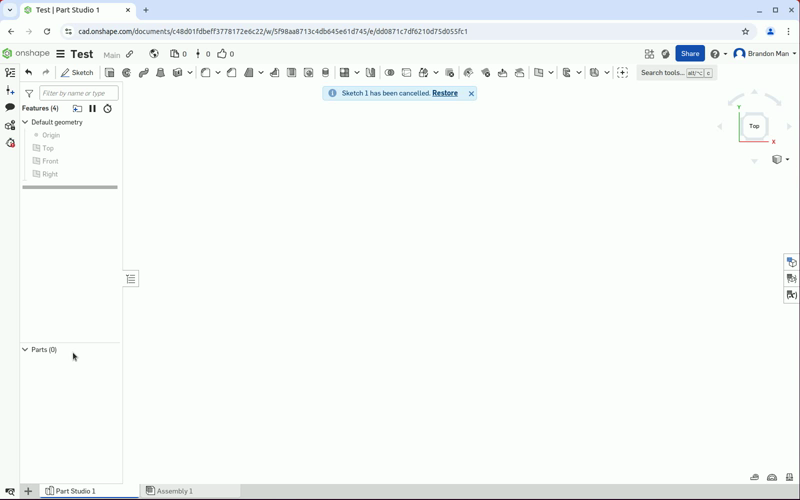
key_down(shift)
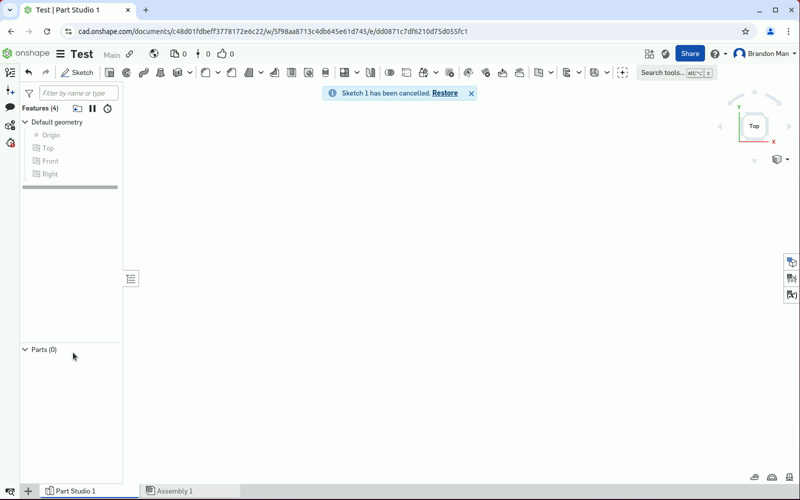
key(up)
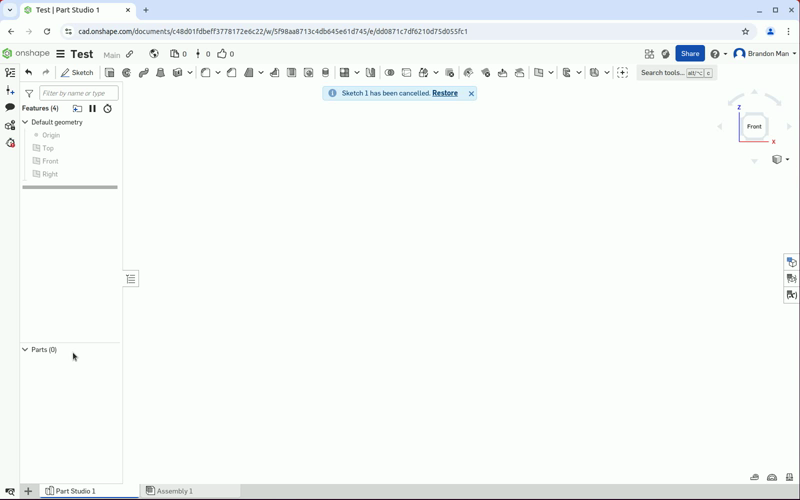
key_up(shift)
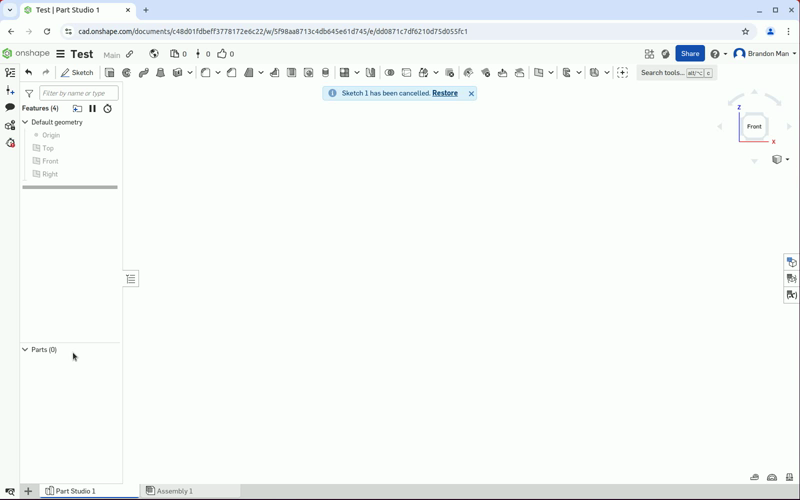
mouse_move(73, 352)
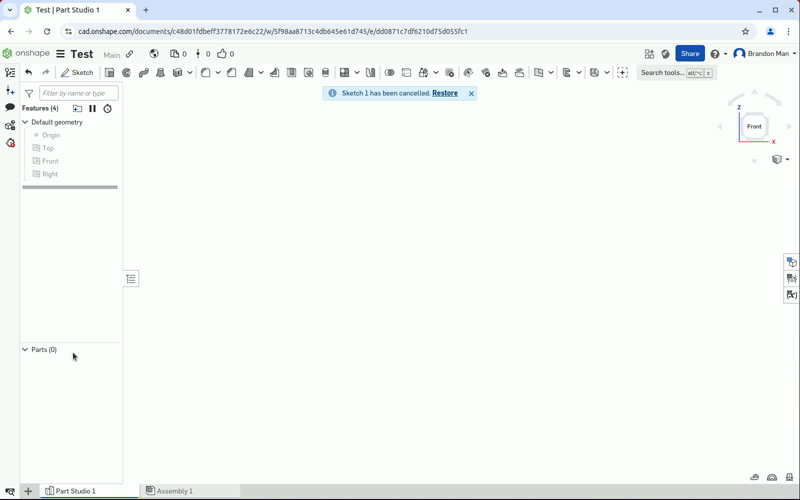
key(shift+y)
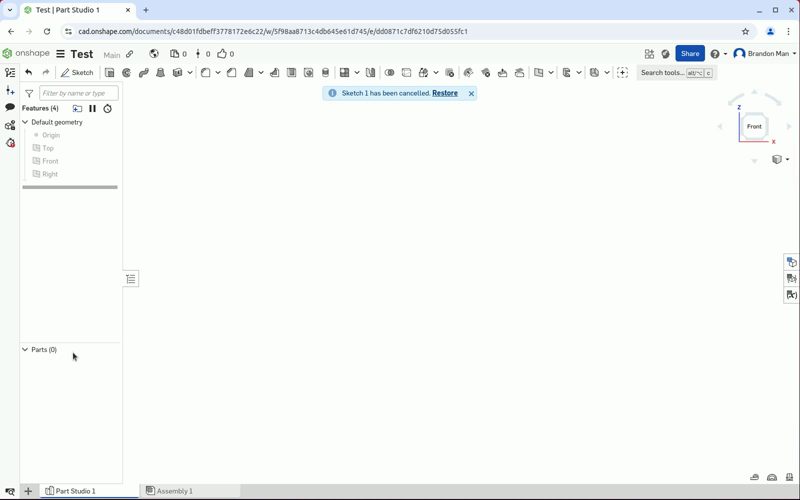
key(shift+s)
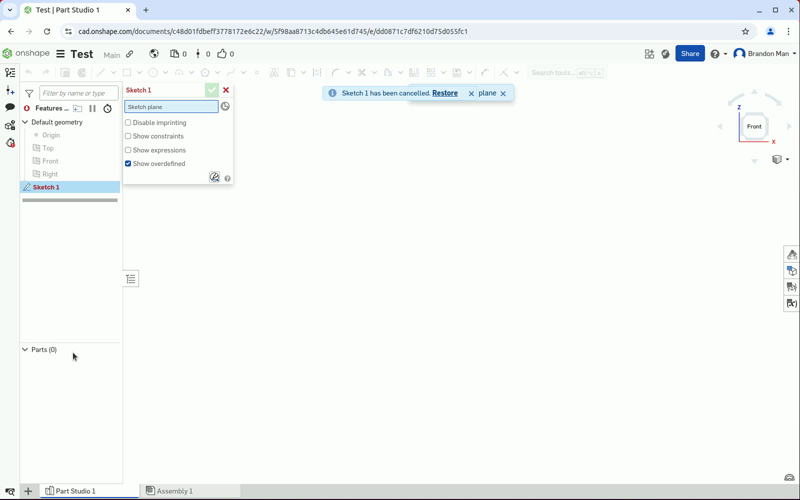
mouse_move(73, 163)
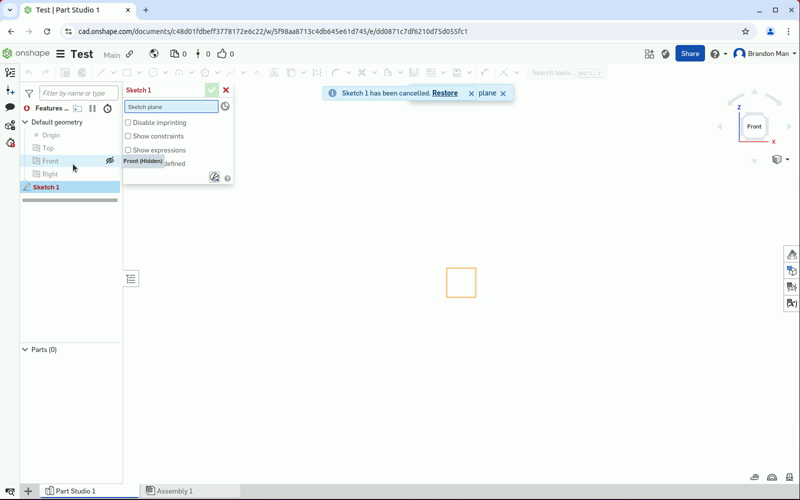
click(73, 163)
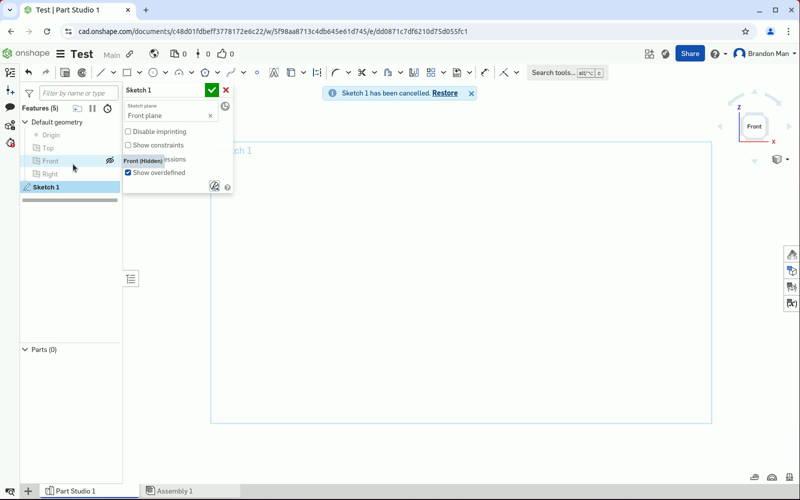
mouse_move(73, 352)
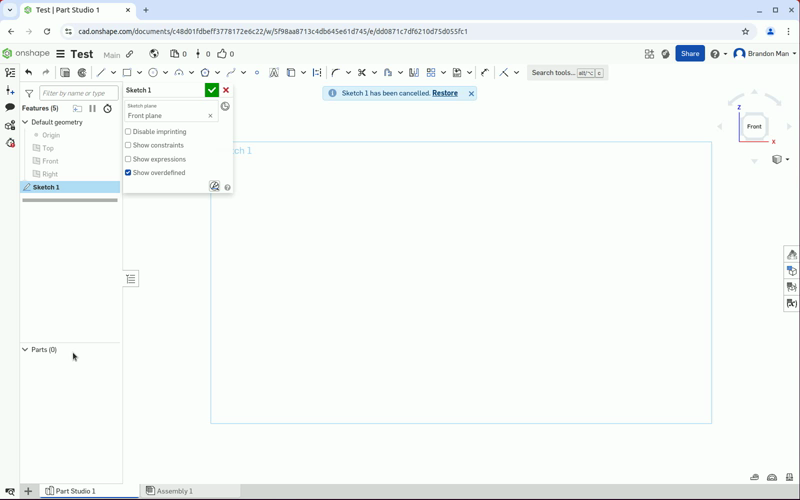
key(y)
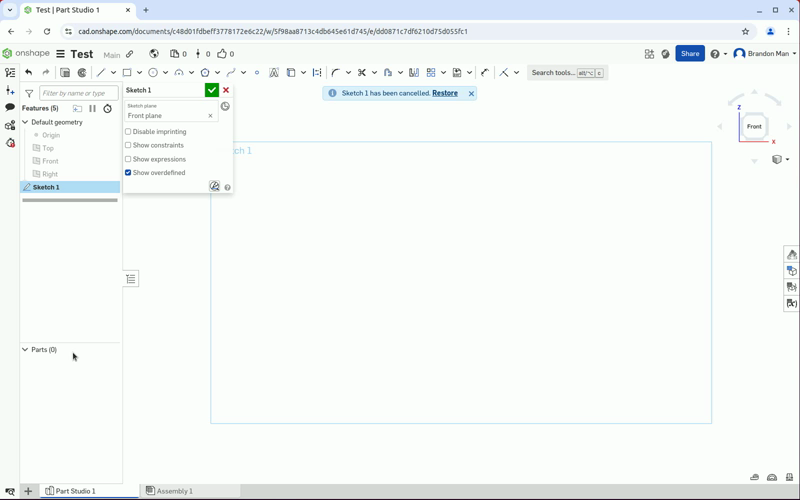
key(a)
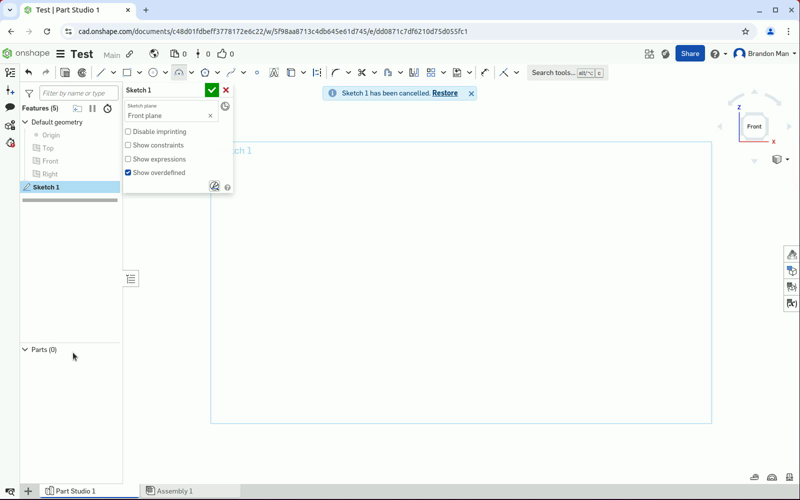
key_down(shift)
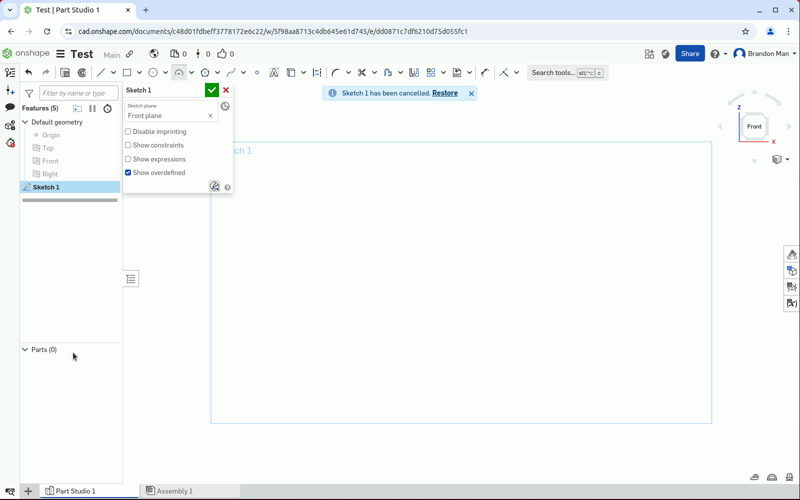
mouse_move(452, 305)
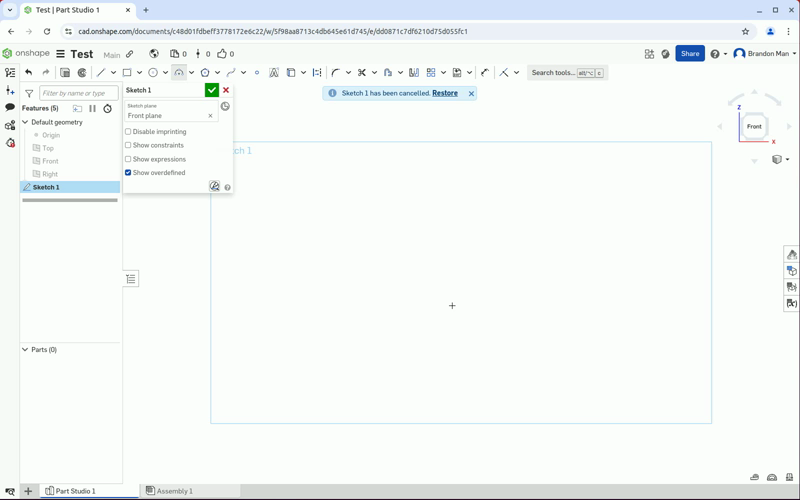
click(452, 305)
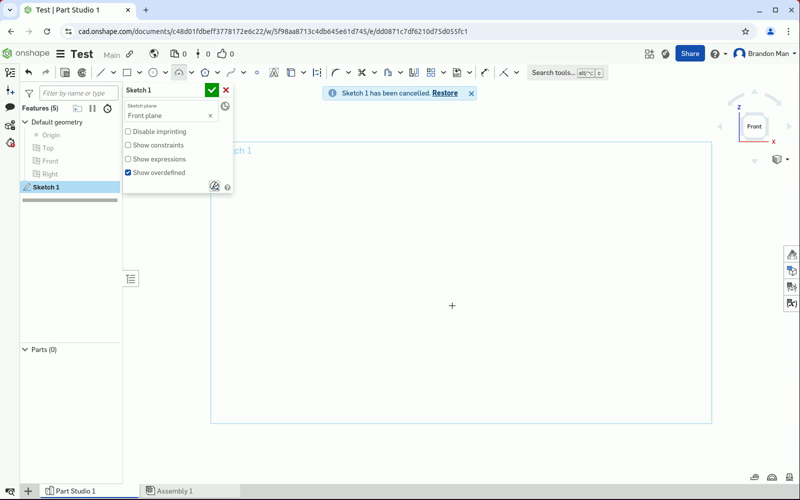
key_up(shift)
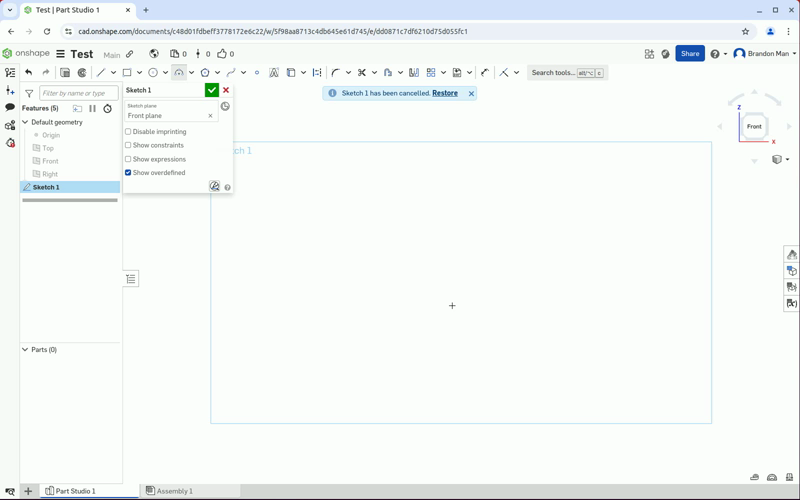
key_down(shift)
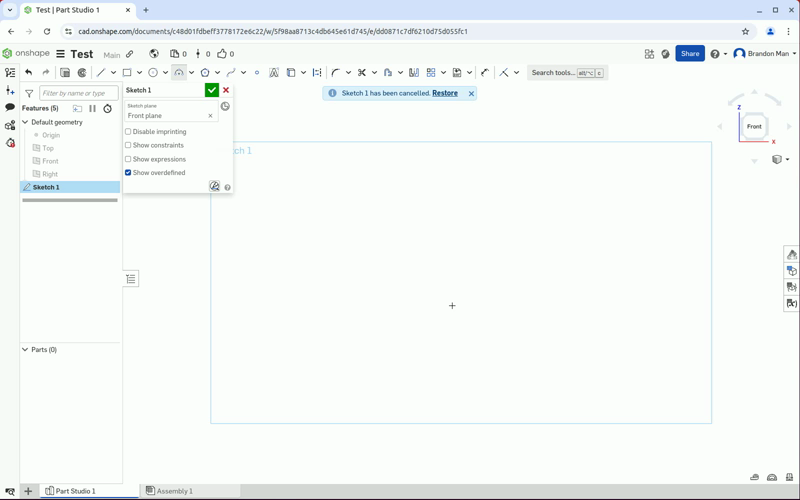
mouse_move(469, 305)
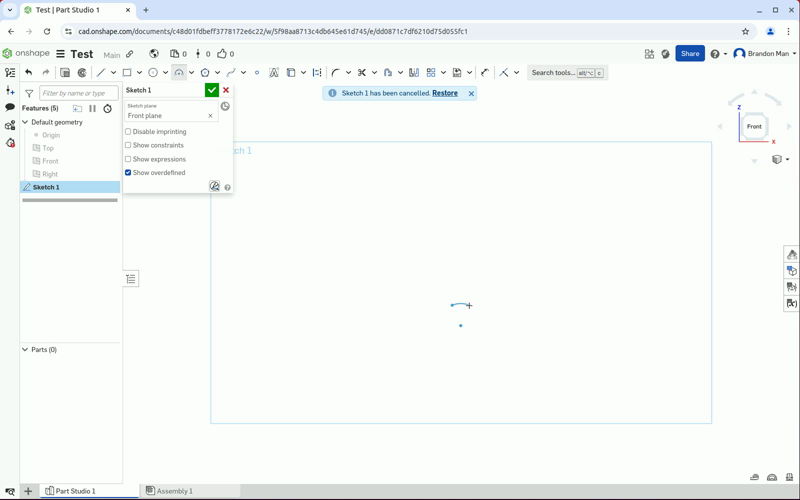
click(469, 305)
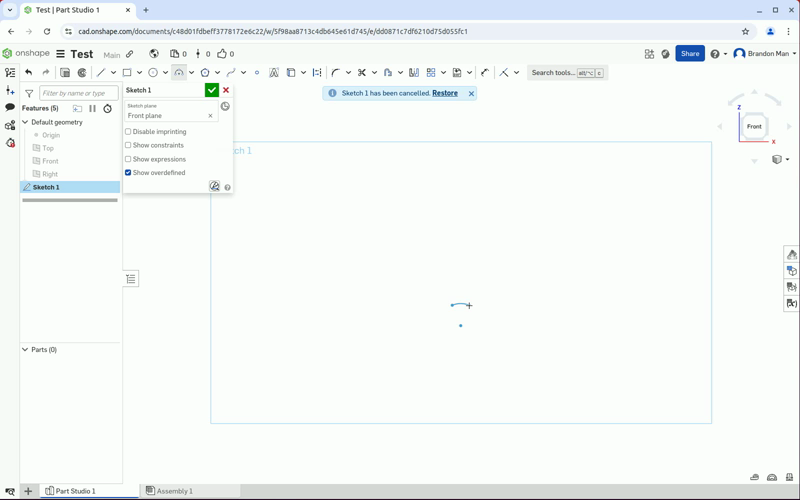
mouse_move(460, 257)
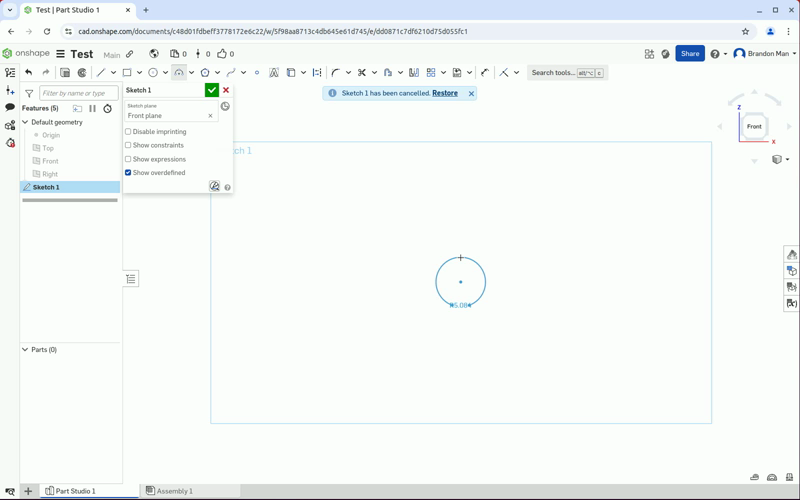
click(460, 257)
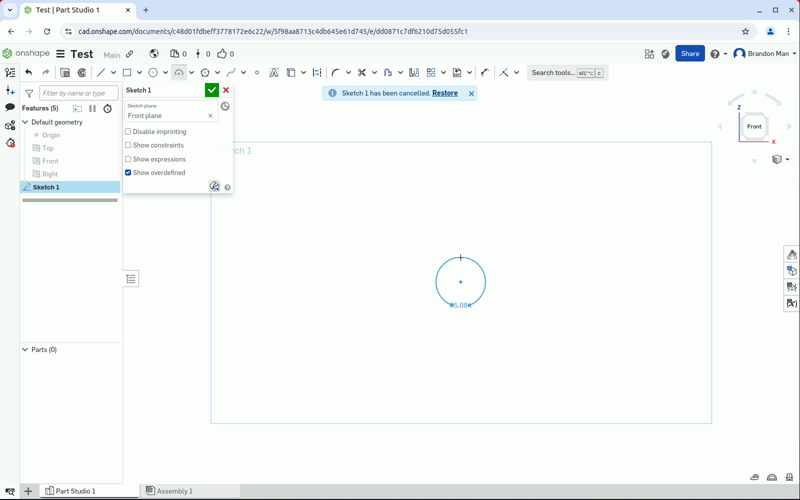
key_up(shift)
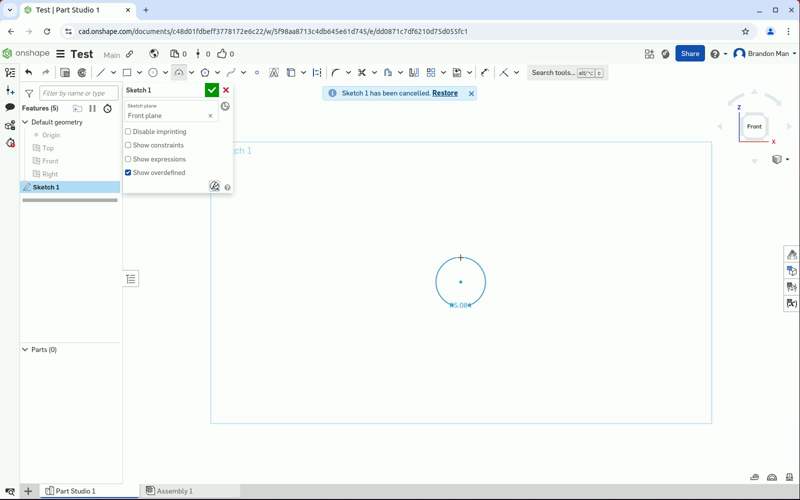
key(esc)
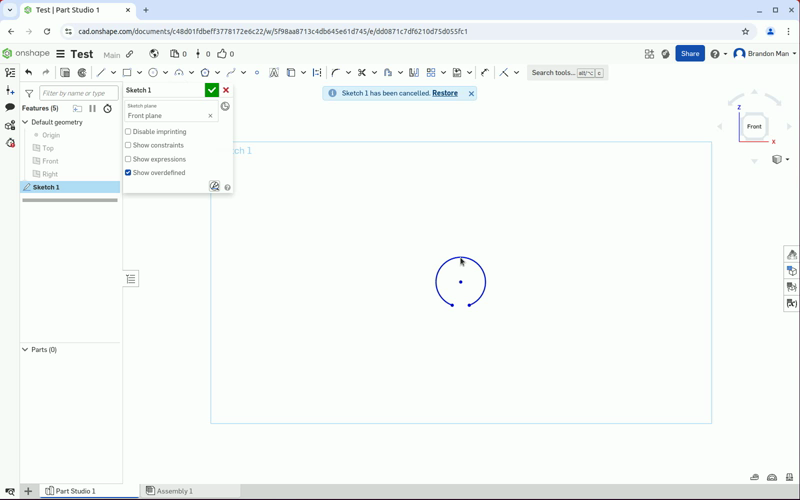
key(l)
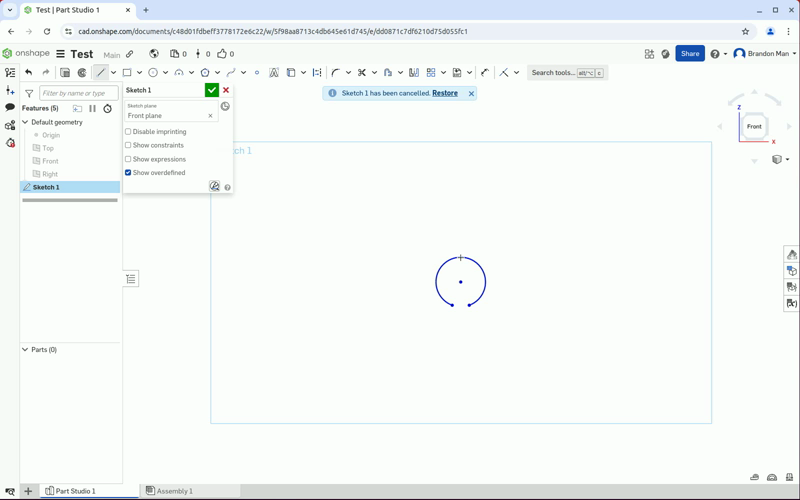
mouse_move(469, 305)
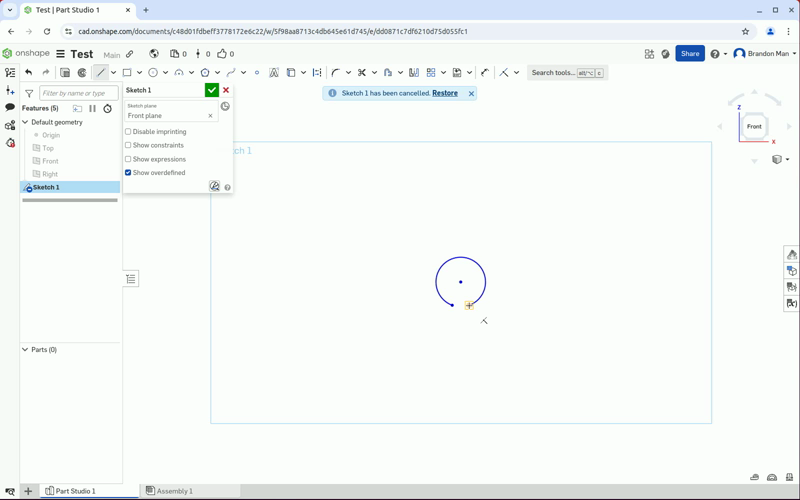
click(469, 305)
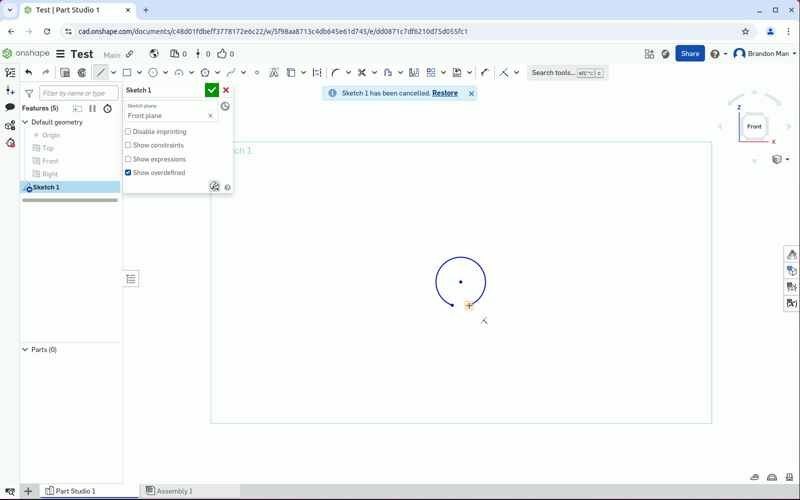
key_down(shift)
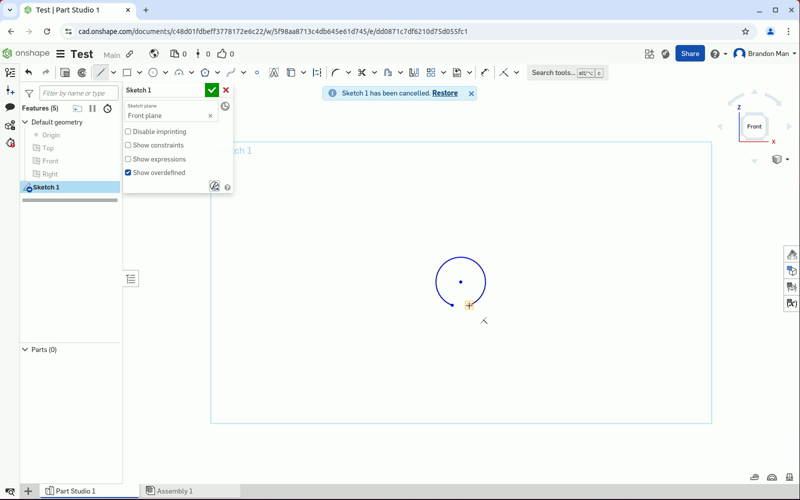
mouse_move(499, 305)
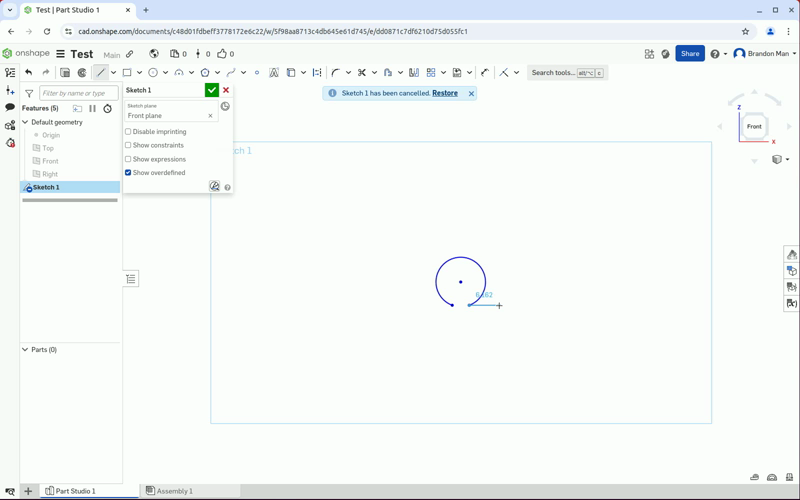
mouse_move(469, 282)
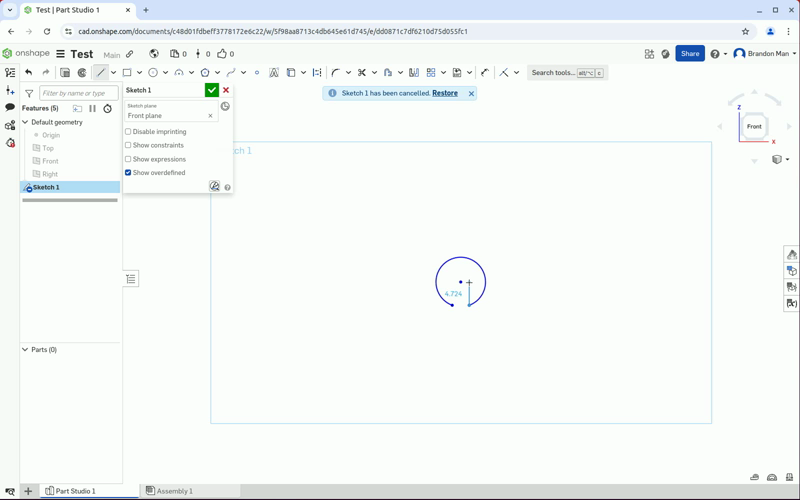
click(469, 282)
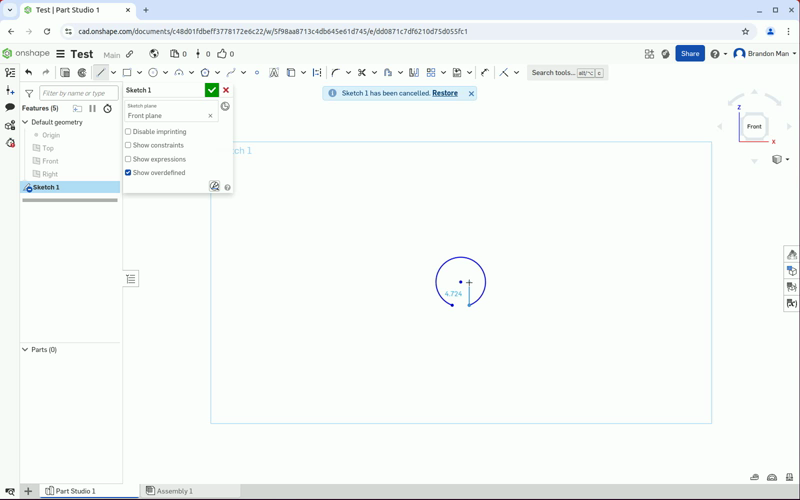
key_up(shift)
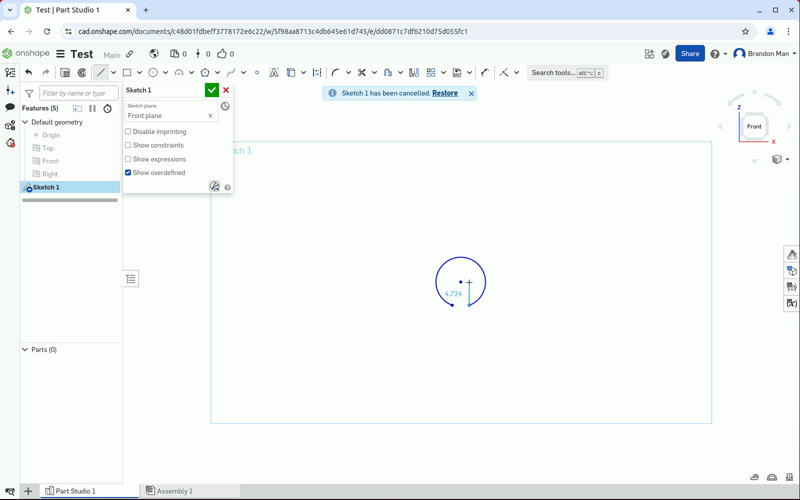
key_down(shift)
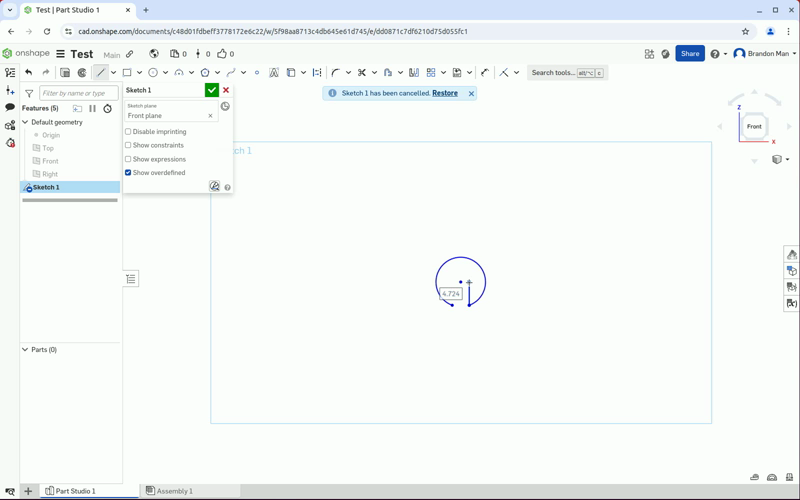
mouse_move(499, 282)
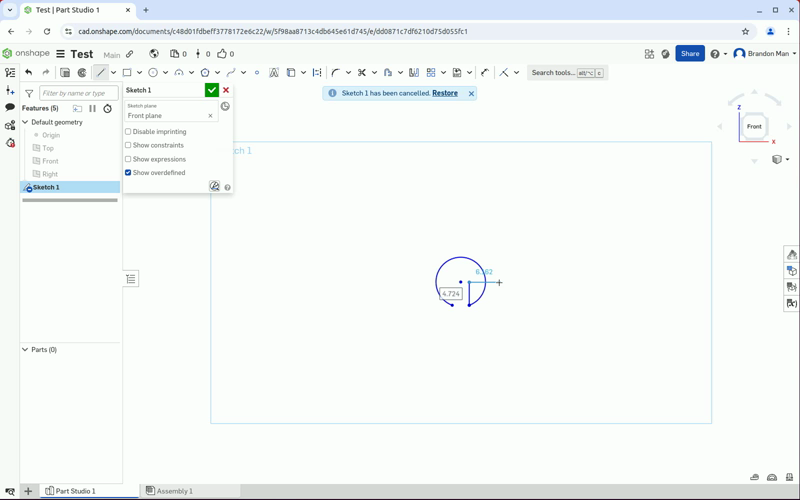
mouse_move(452, 282)
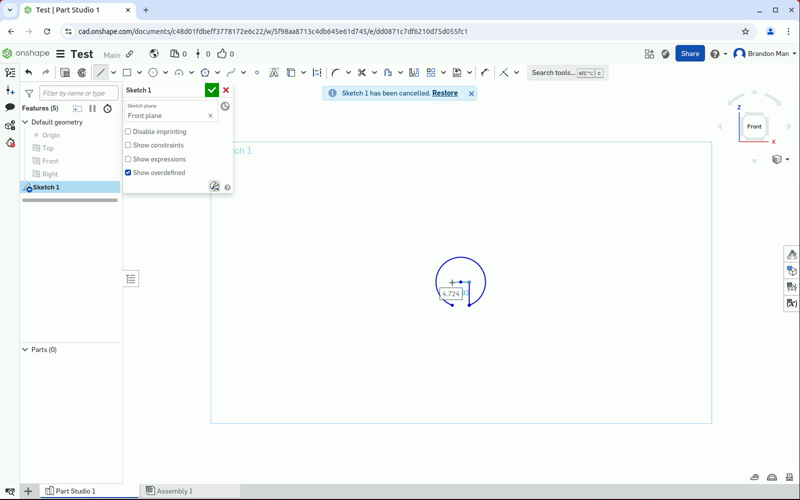
click(452, 282)
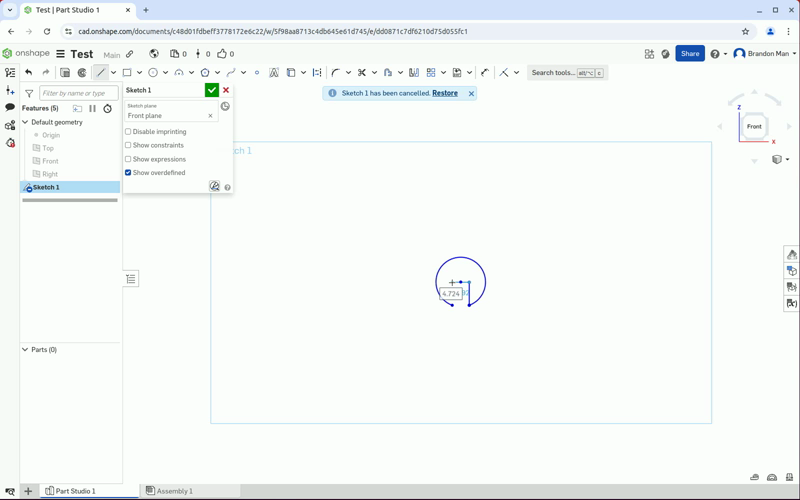
key_up(shift)
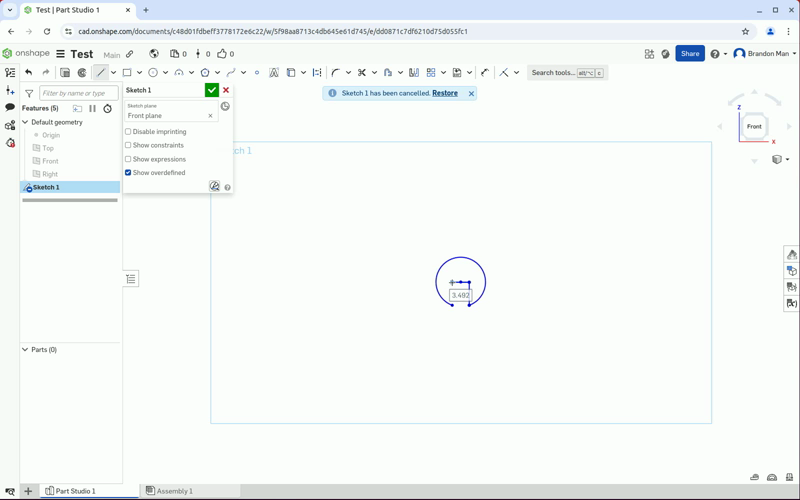
mouse_move(482, 282)
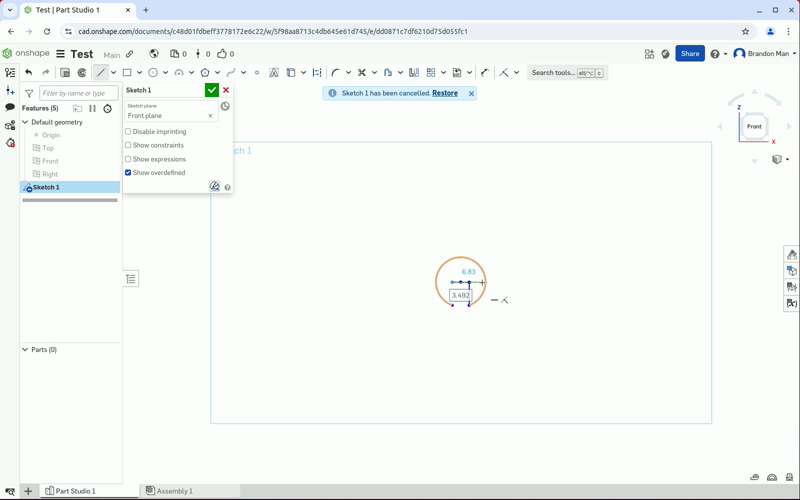
key_down(shift)
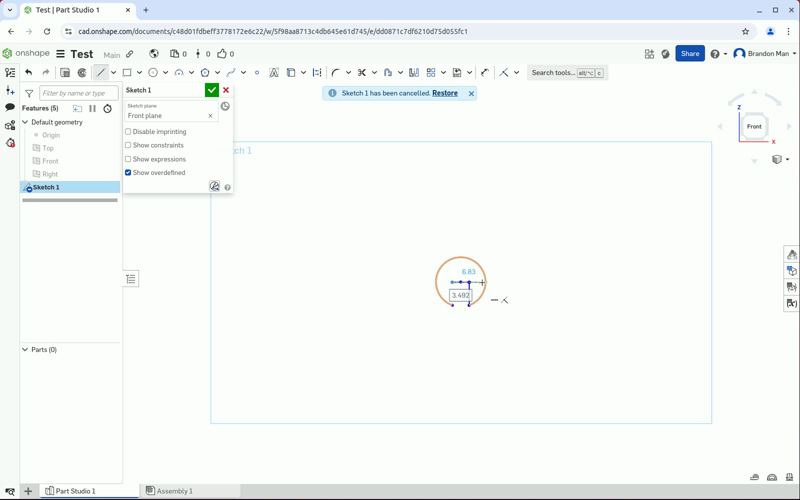
mouse_move(452, 305)
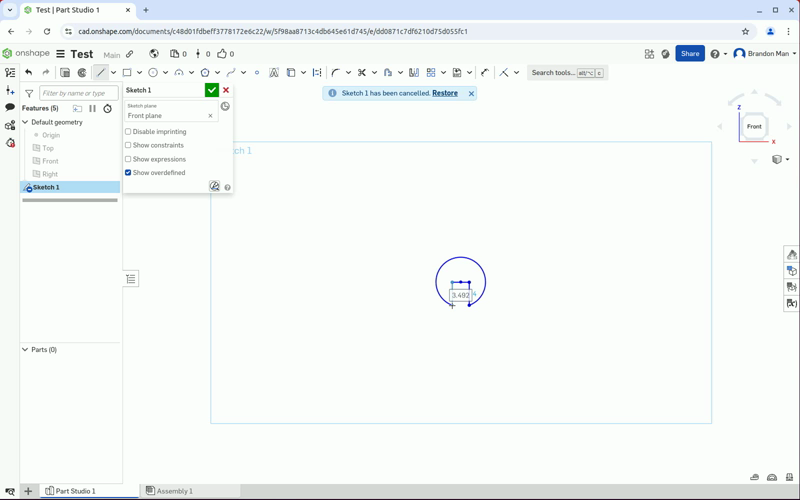
key_up(shift)
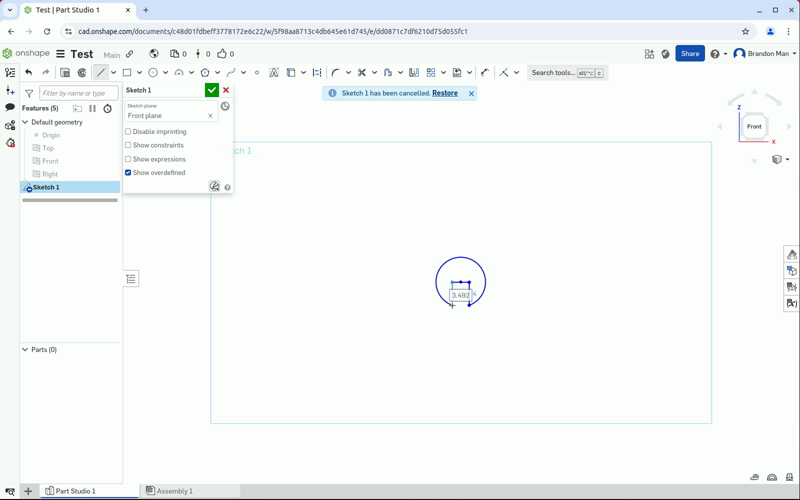
click(452, 305)
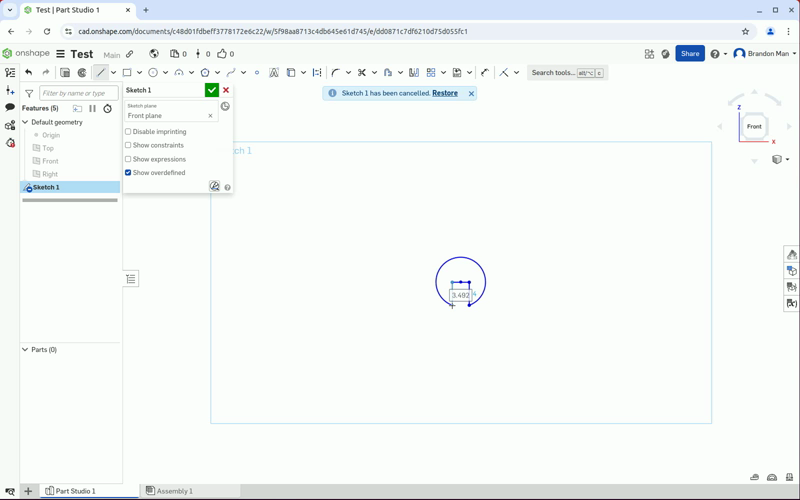
key(esc)
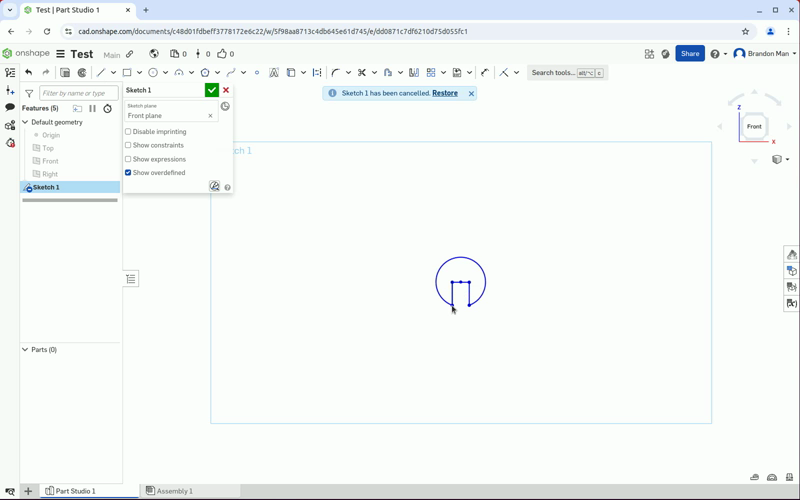
mouse_move(476, 286)
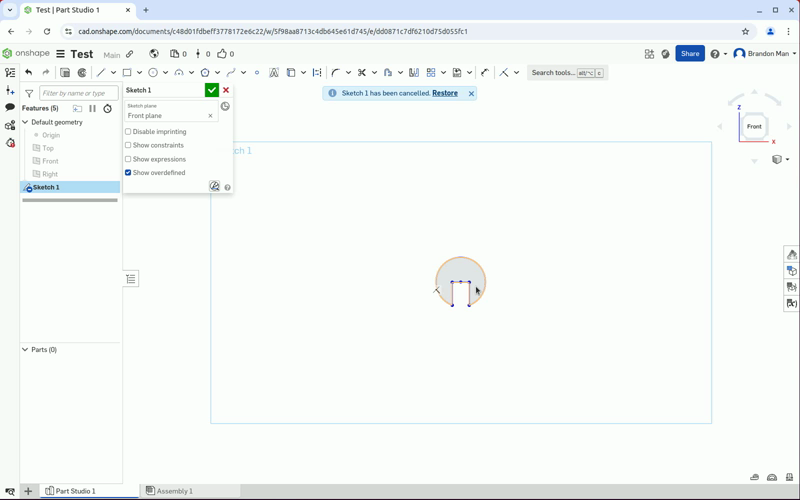
scroll(6)
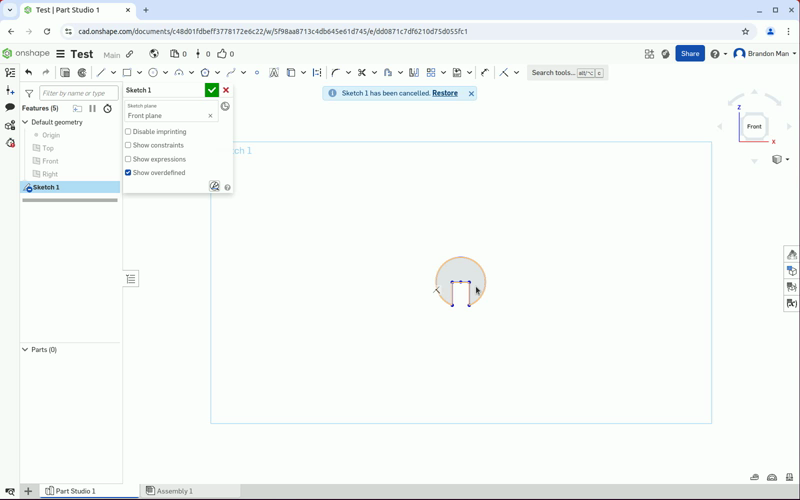
scroll(6)
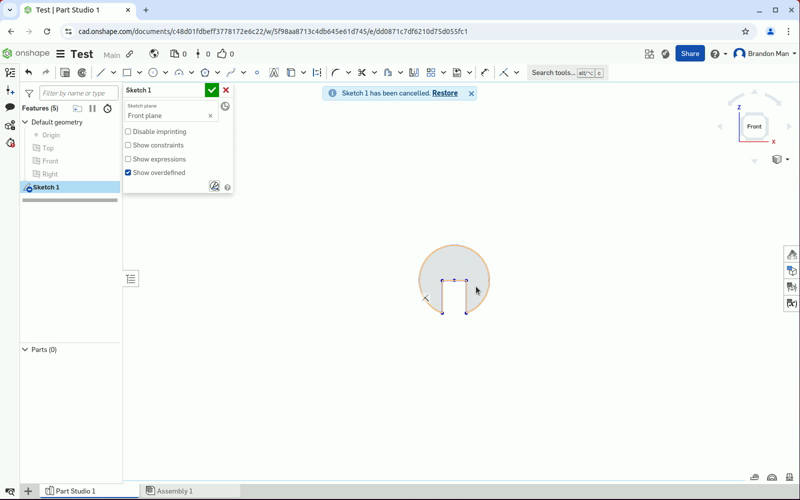
scroll(6)
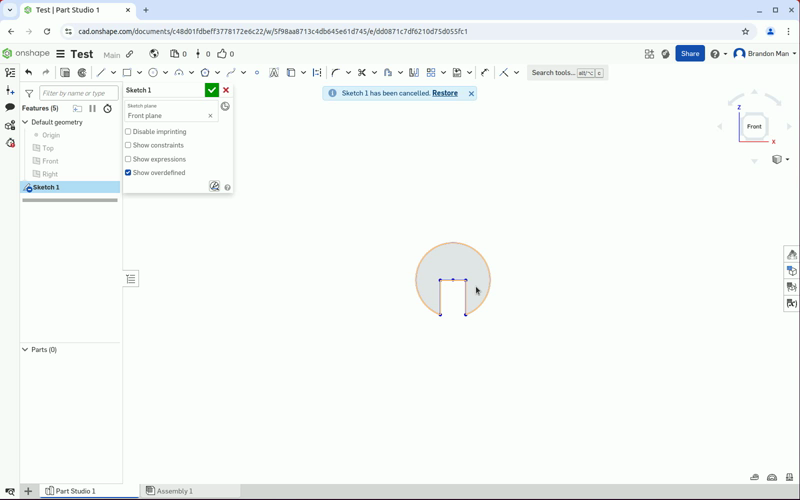
scroll(6)
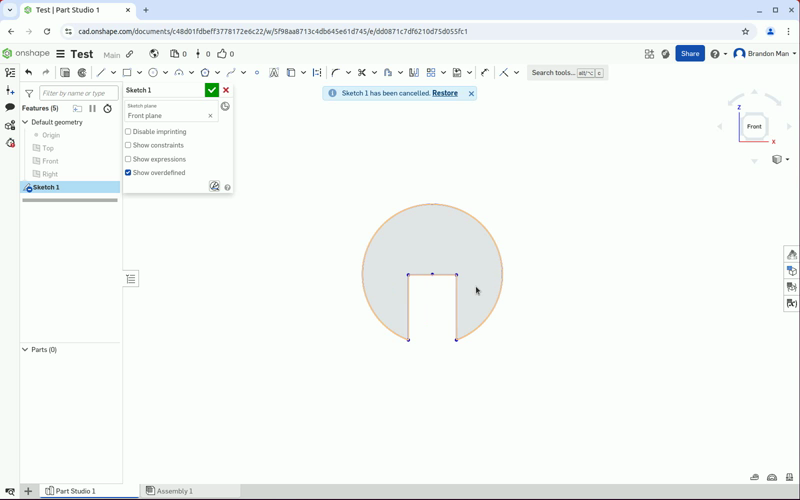
scroll(6)
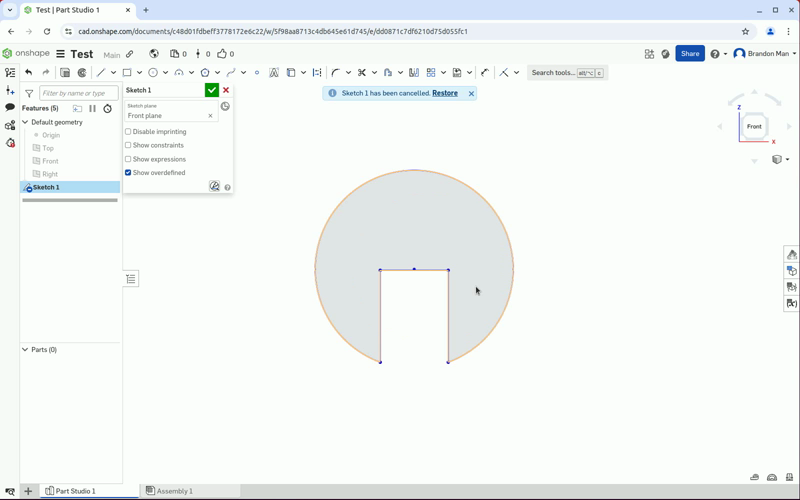
scroll(6)
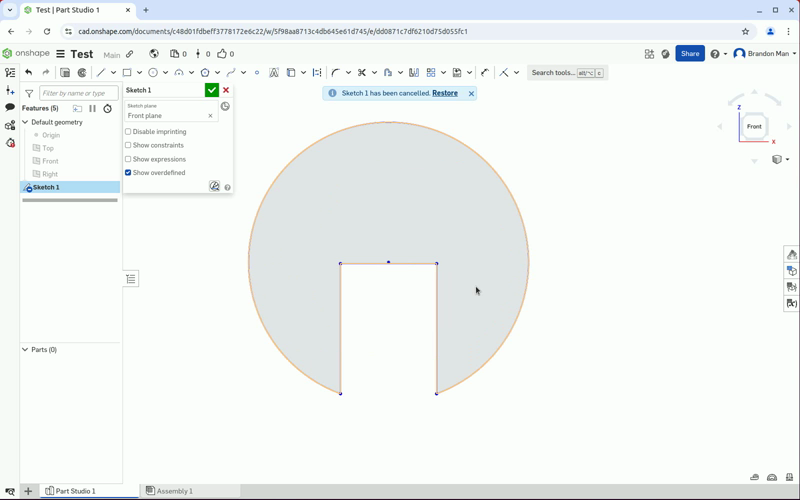
scroll(6)
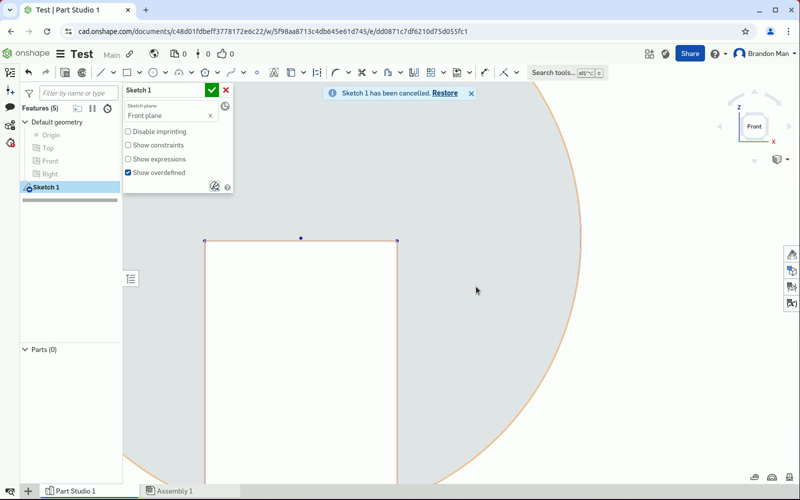
click(476, 286)
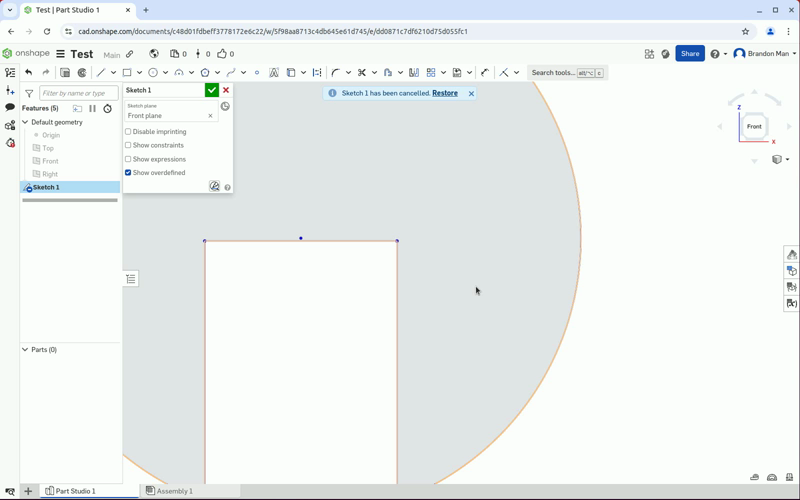
scroll(-6)
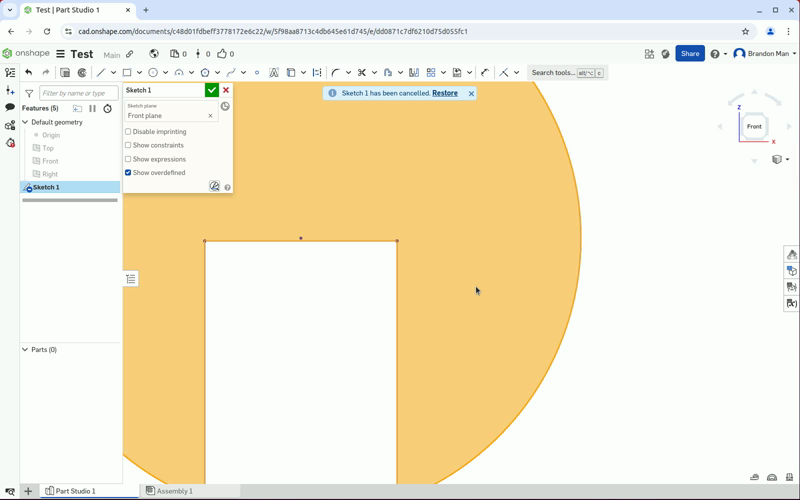
scroll(-6)
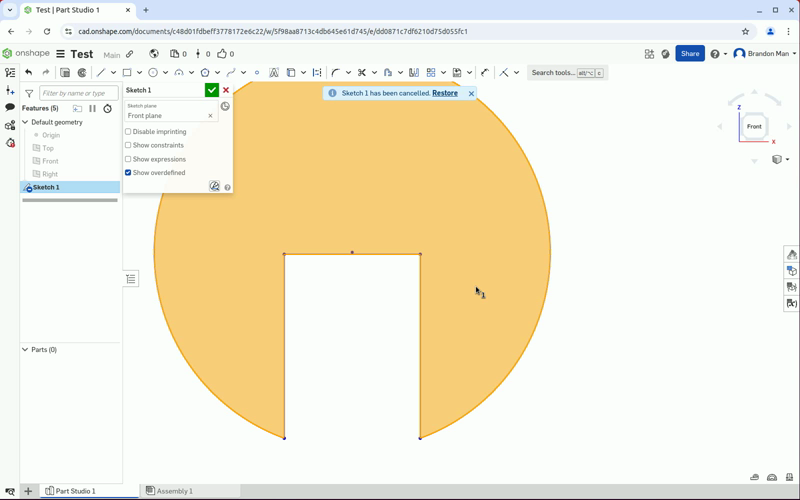
scroll(-6)
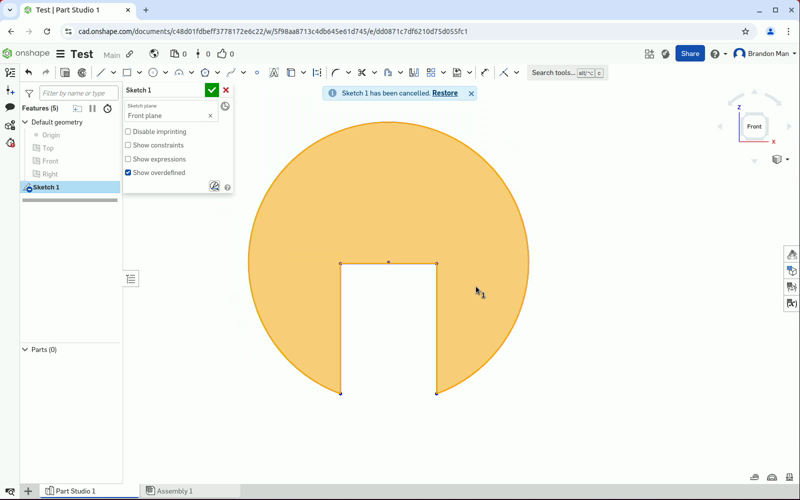
scroll(-6)
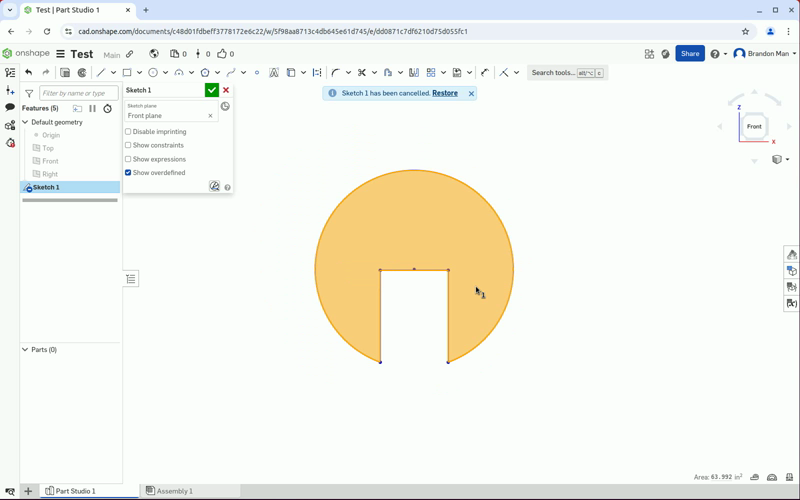
scroll(-6)
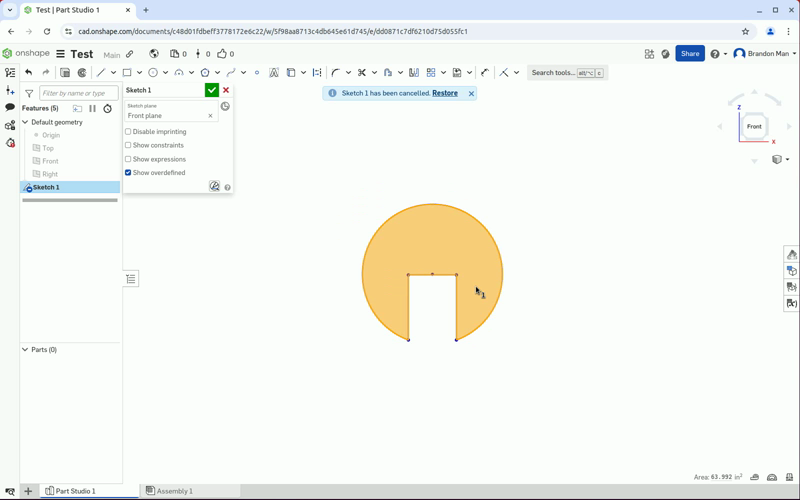
scroll(-6)
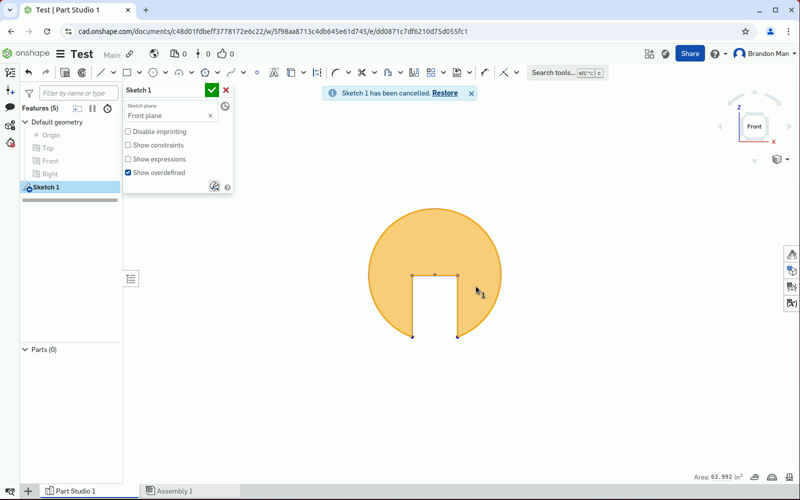
scroll(-6)
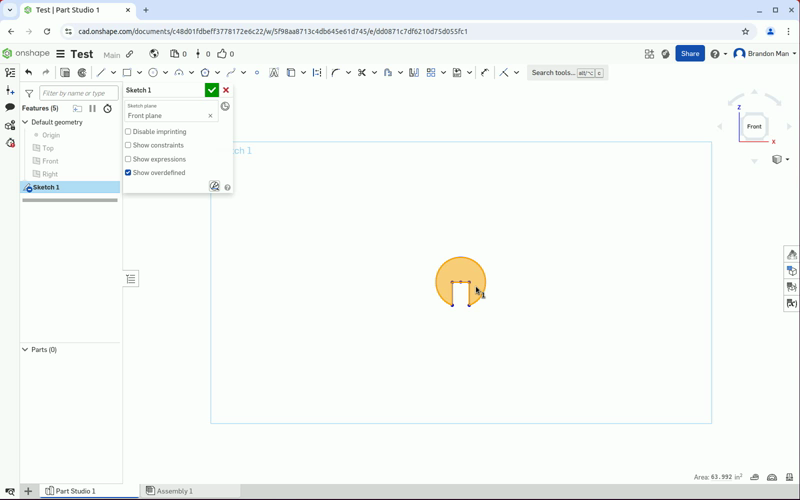
mouse_move(73, 352)
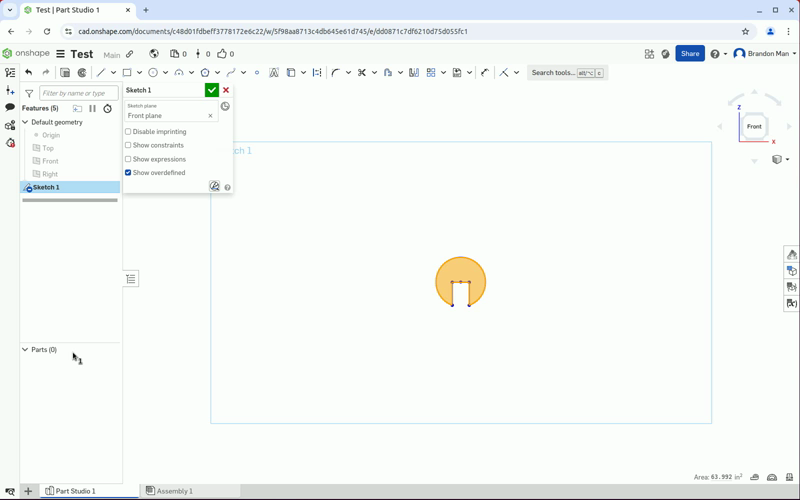
key(shift+y)
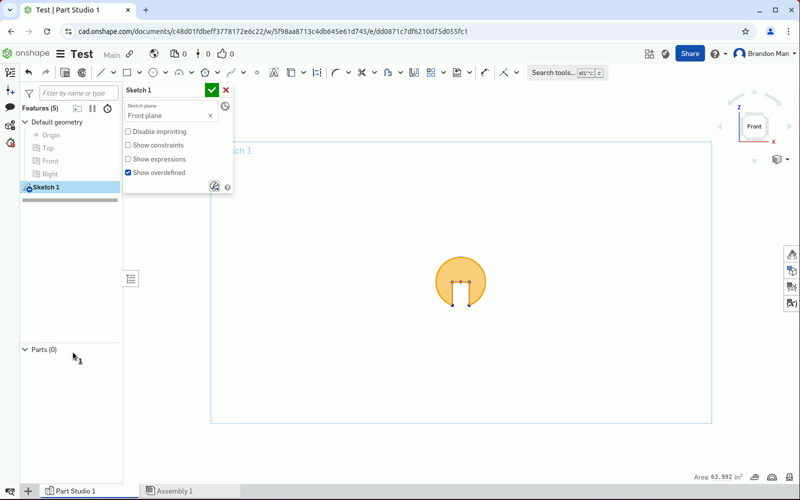
key(shift+e)
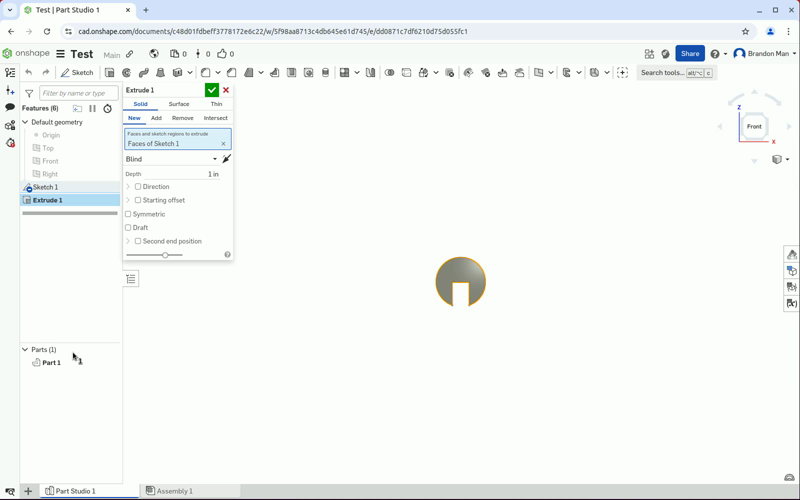
mouse_move(143, 106)
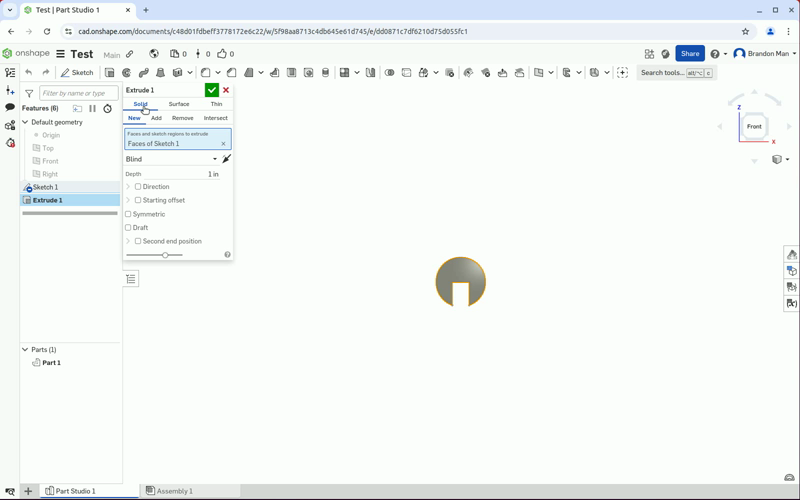
click(143, 106)
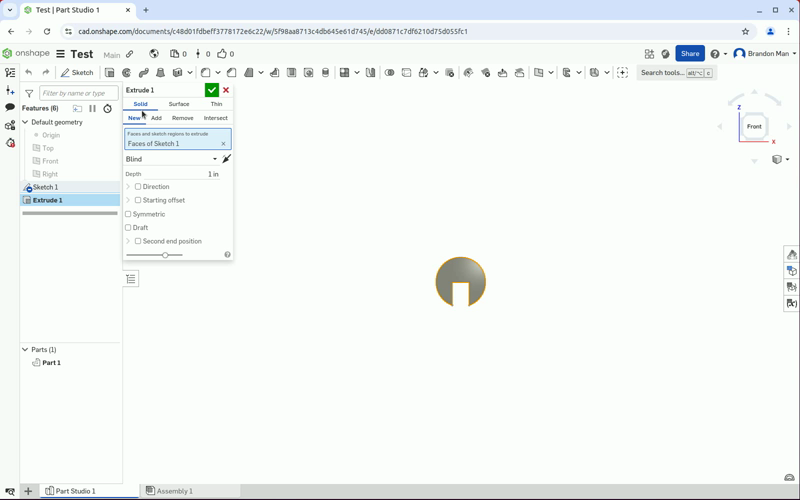
mouse_move(137, 120)
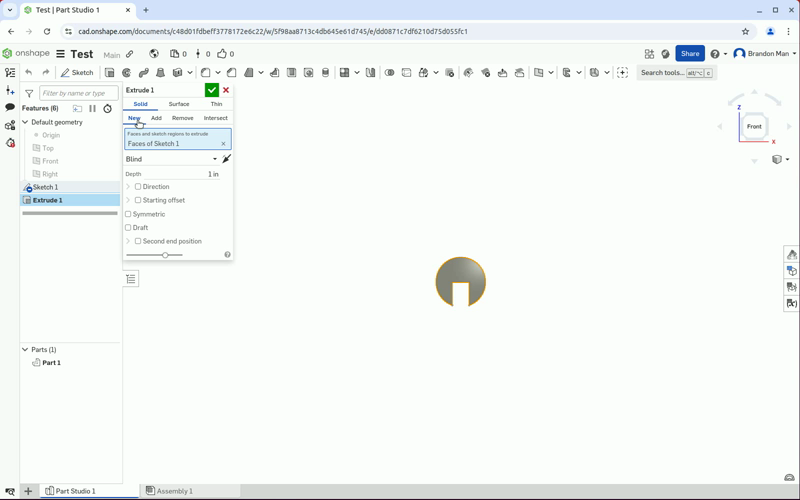
click(137, 120)
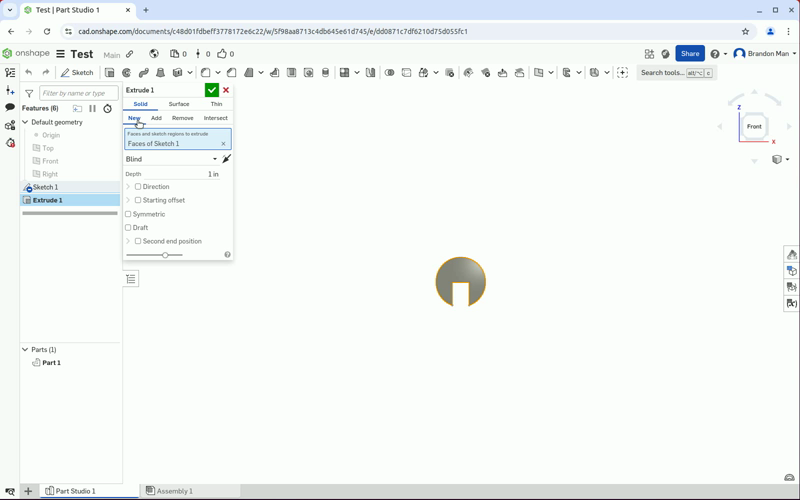
key(tab, 4)
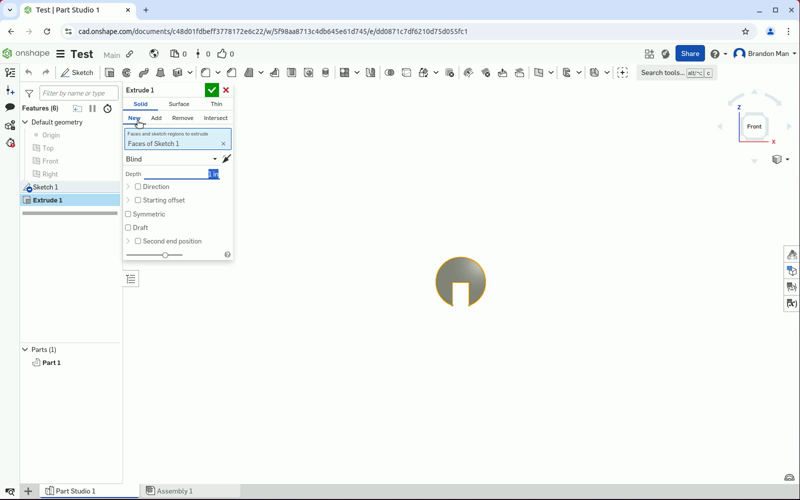
text(13.239)
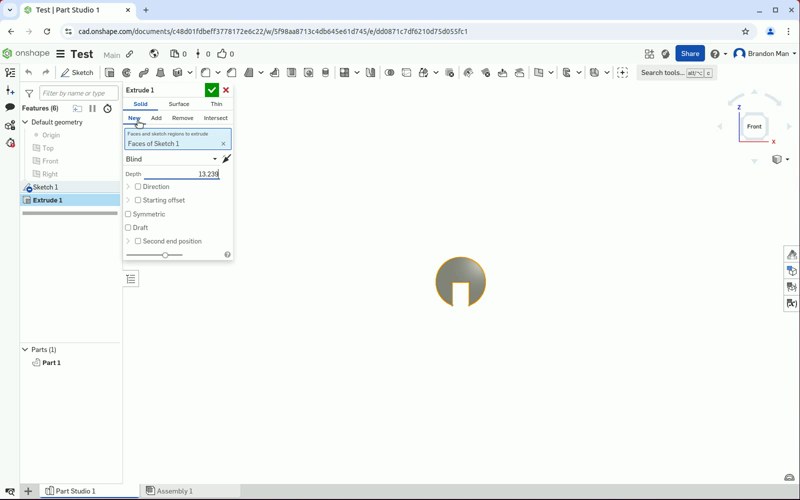
key(enter)
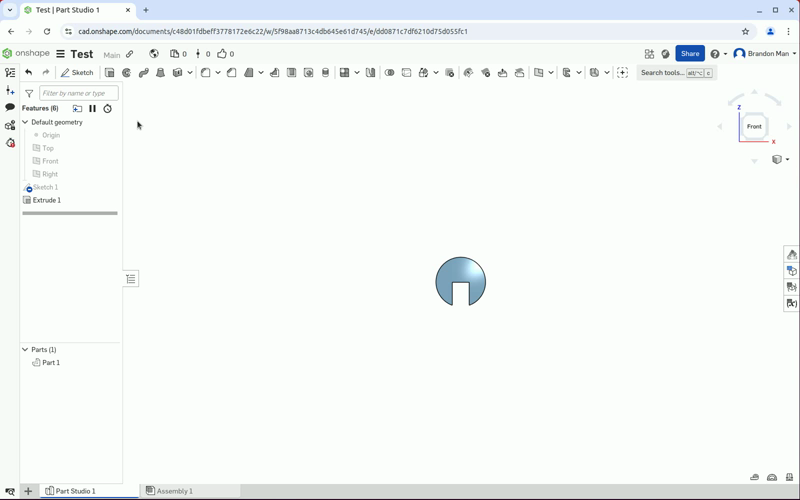
key(shift+h)
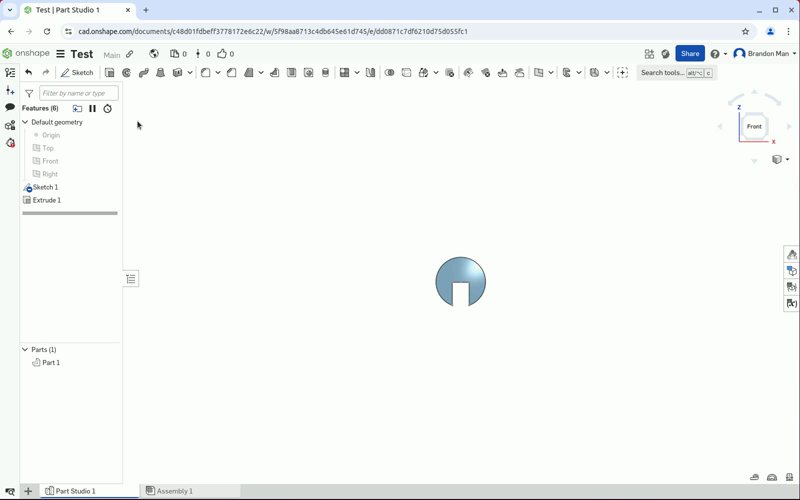
key(shift+h)
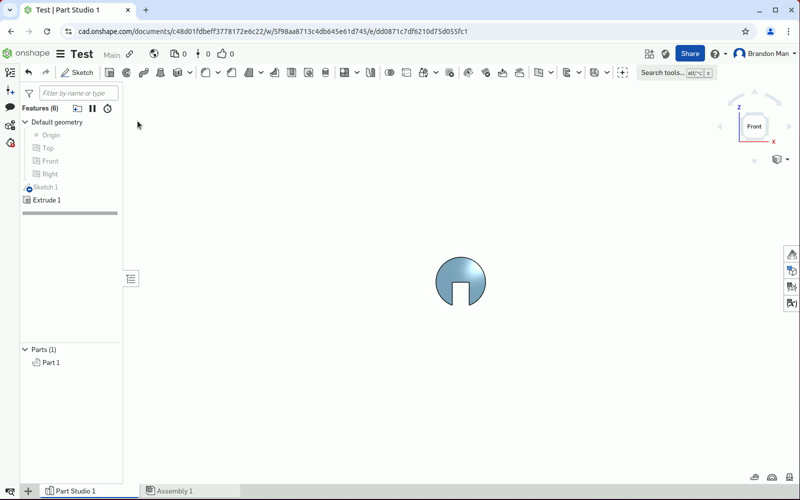
mouse_move(73, 189)
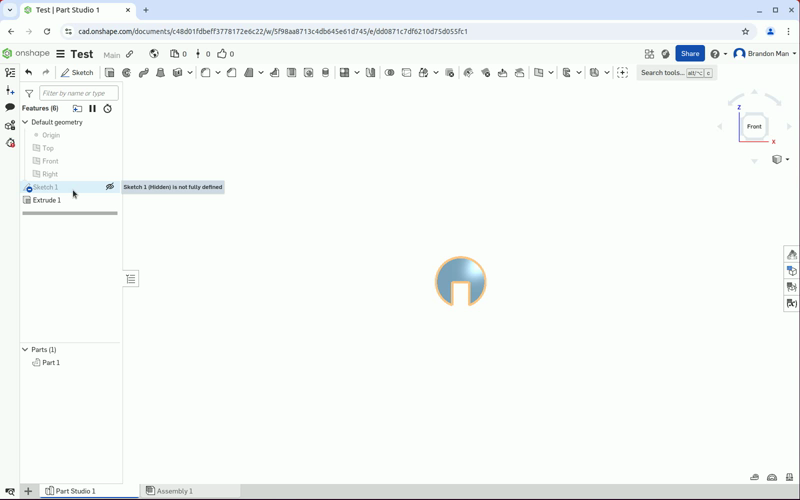
click(73, 189)
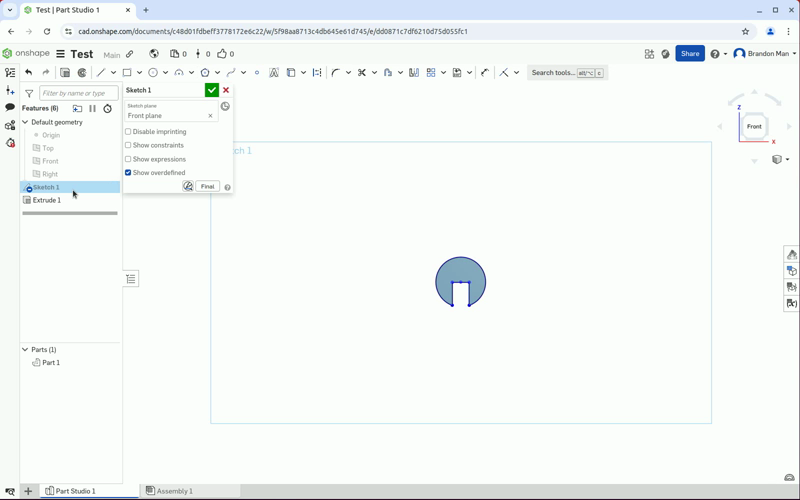
mouse_move(229, 92)
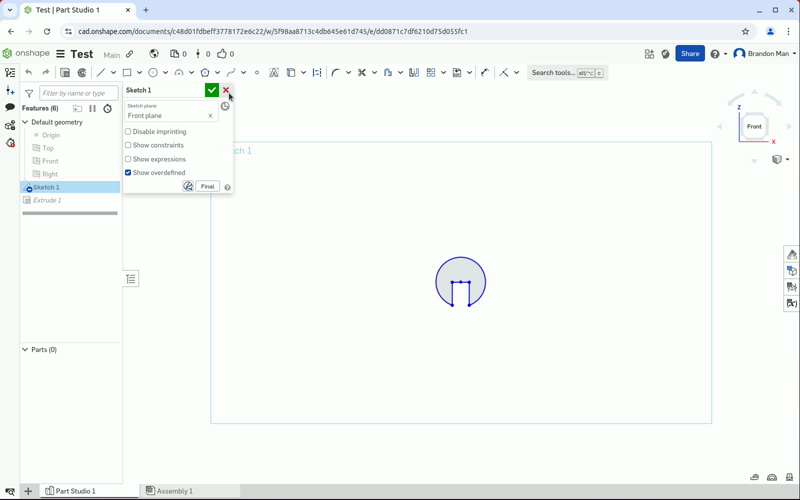
click(229, 92)
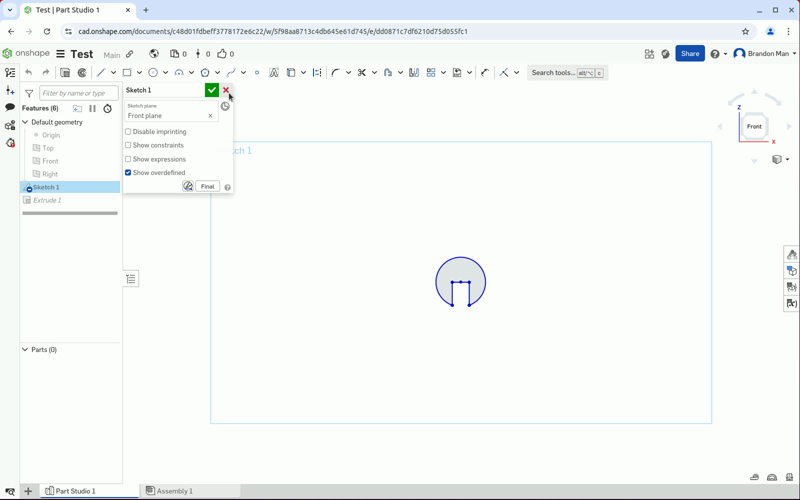
key(shift+s)
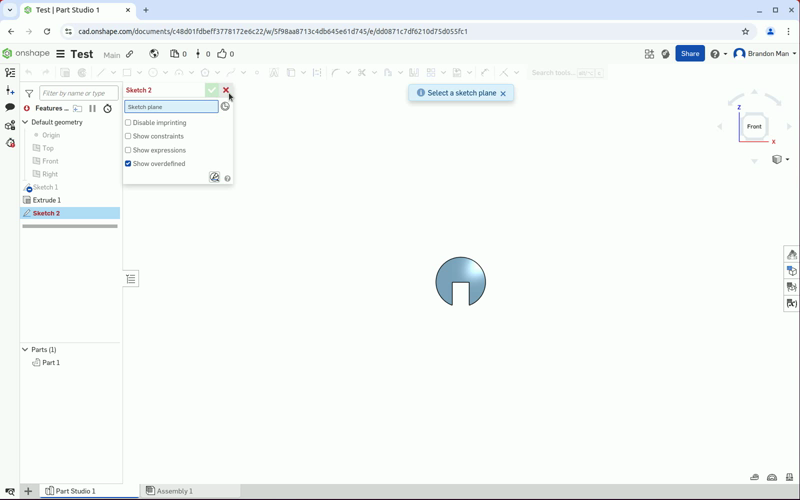
mouse_move(73, 163)
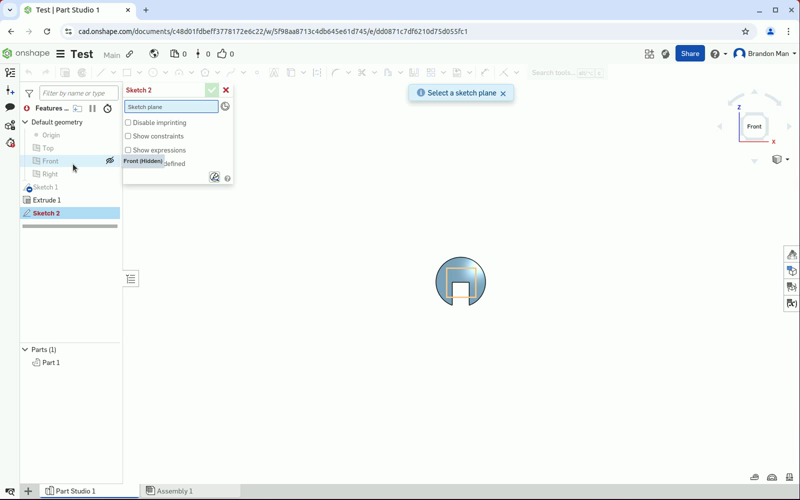
click(73, 163)
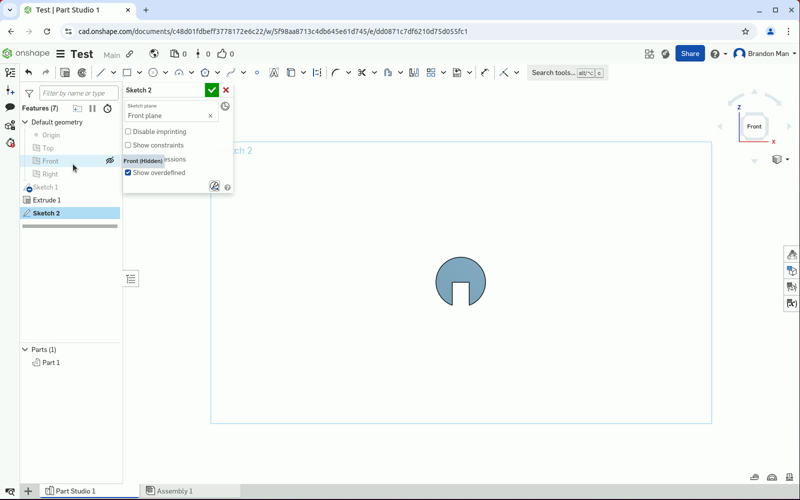
mouse_move(73, 352)
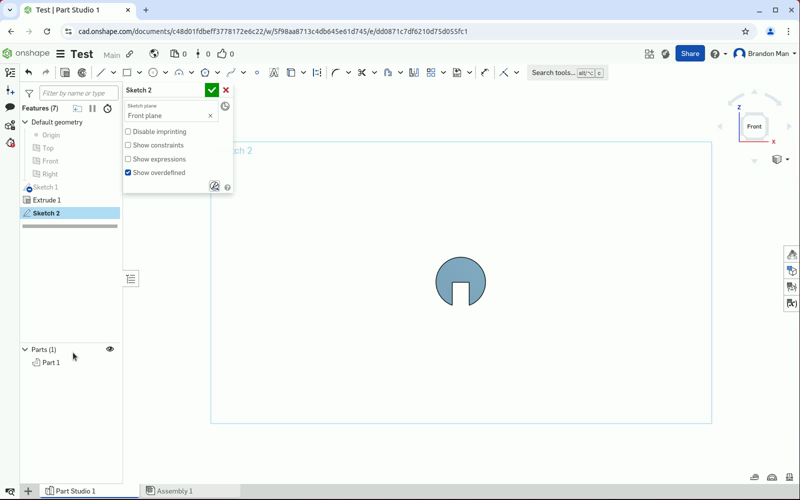
key(y)
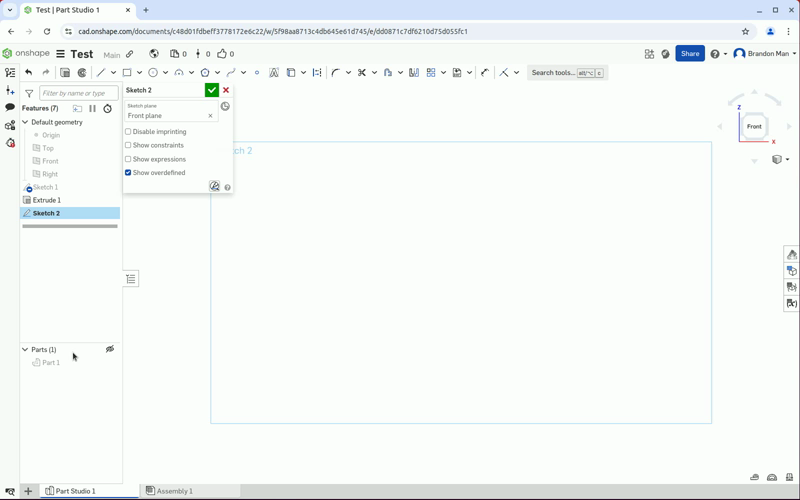
key(l)
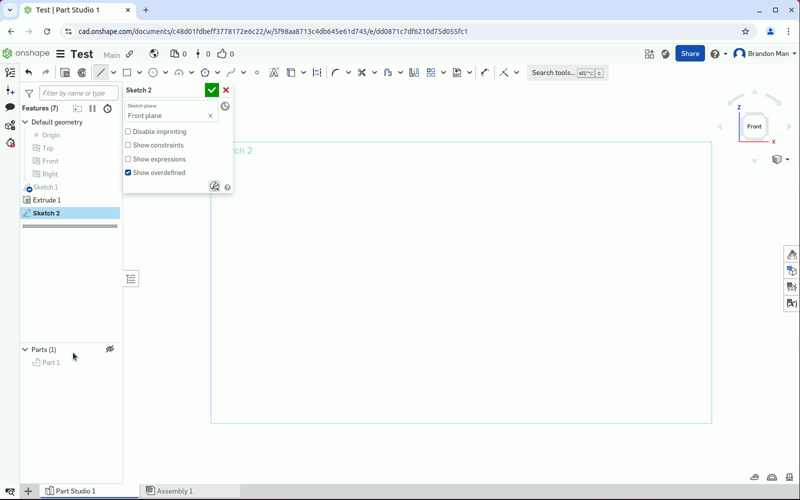
key_down(shift)
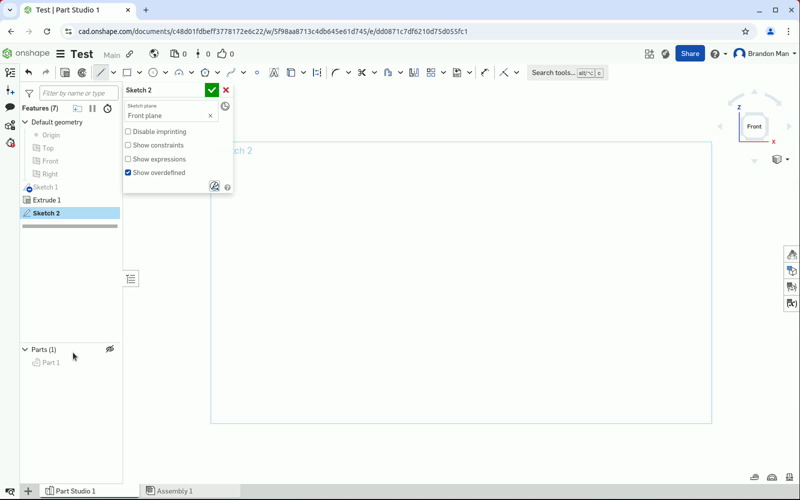
mouse_move(429, 370)
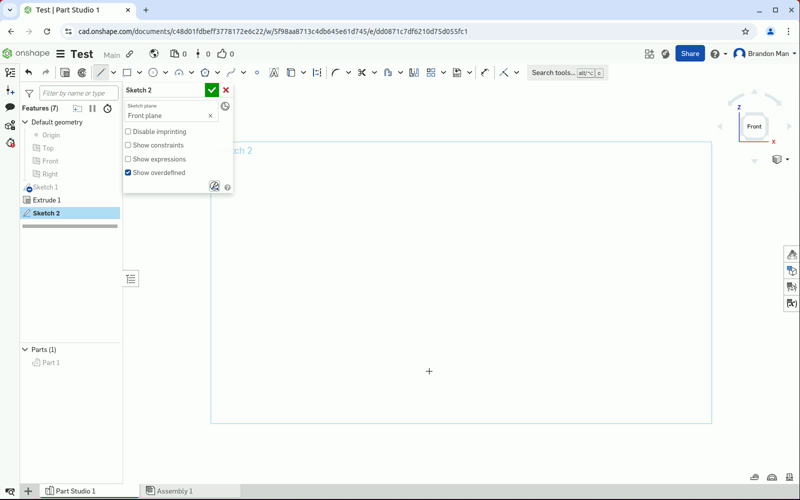
click(429, 370)
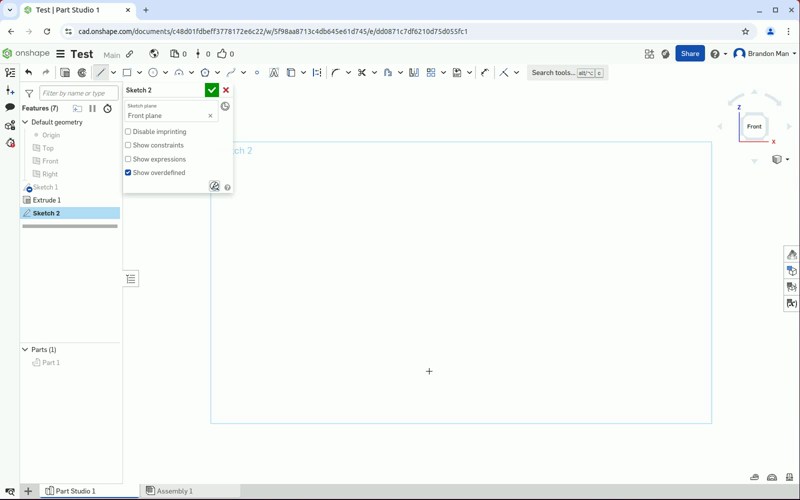
key_up(shift)
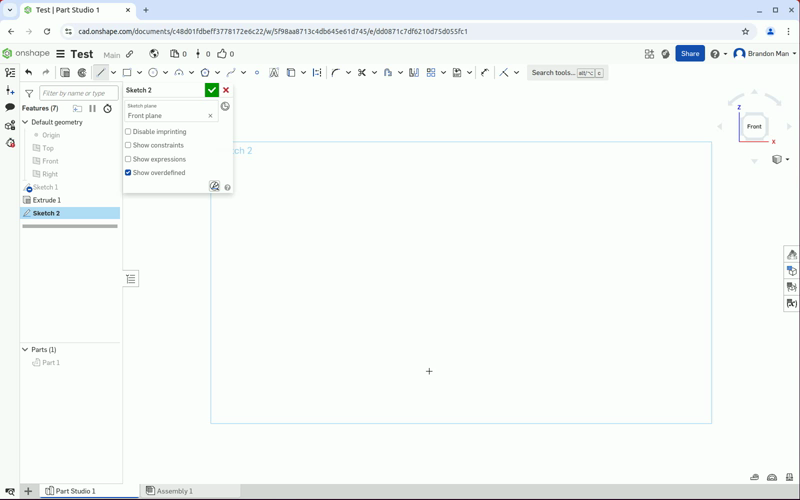
key_down(shift)
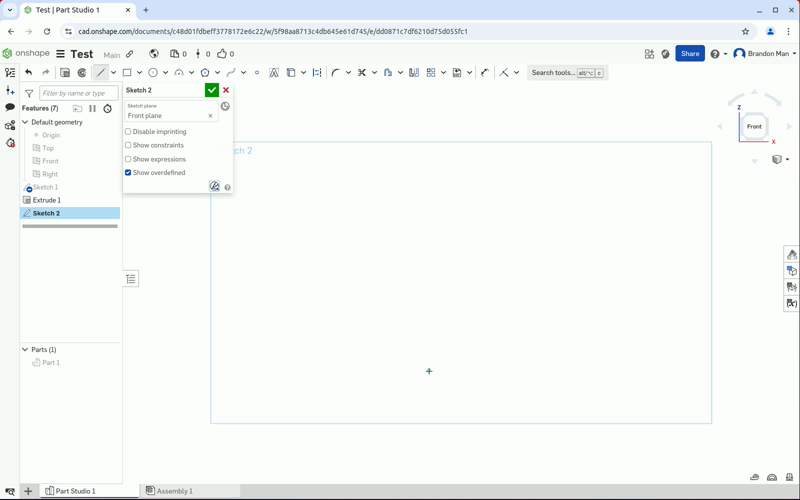
mouse_move(459, 370)
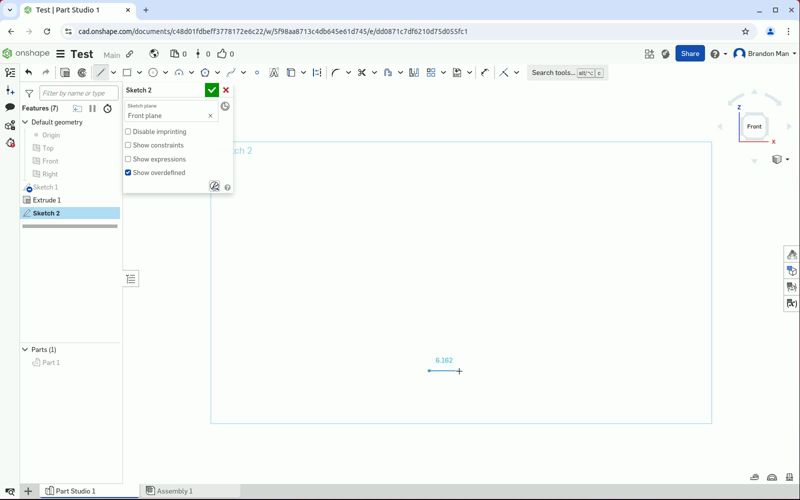
mouse_move(461, 395)
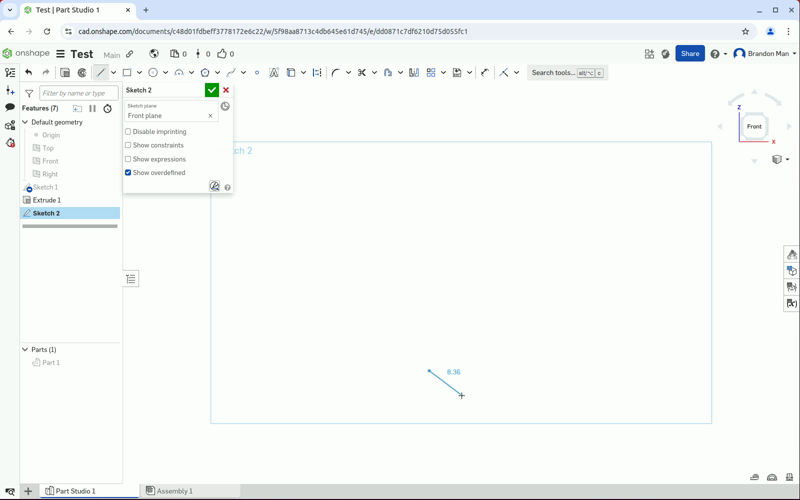
click(461, 395)
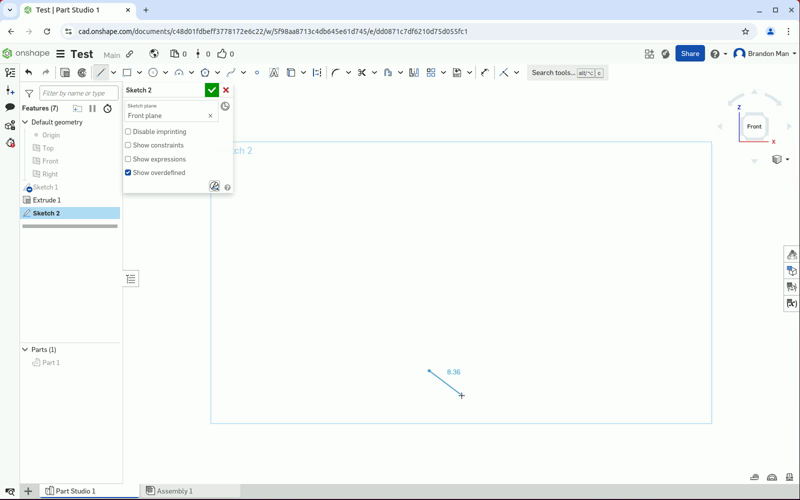
key_up(shift)
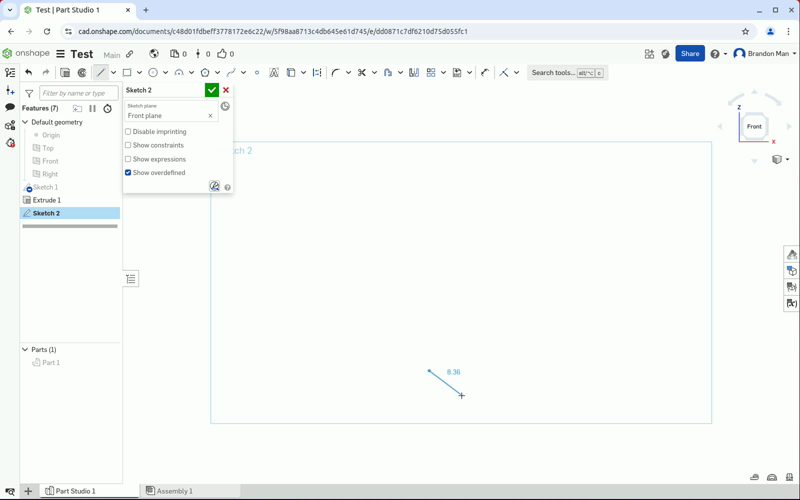
key_down(shift)
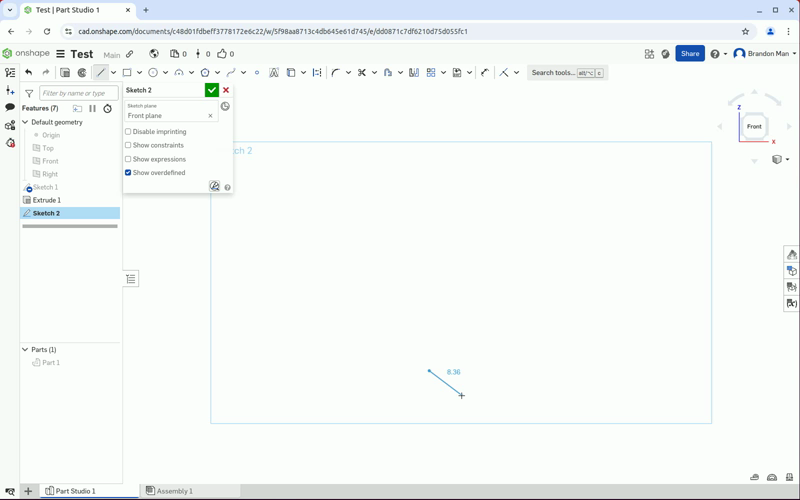
mouse_move(492, 395)
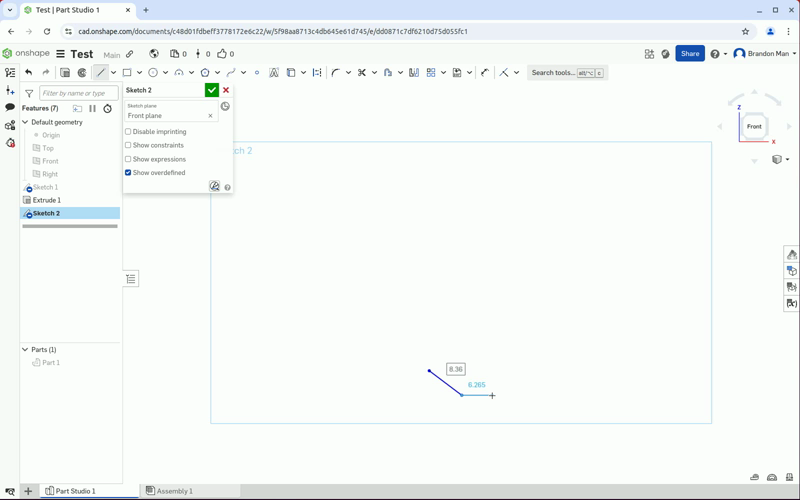
mouse_move(494, 370)
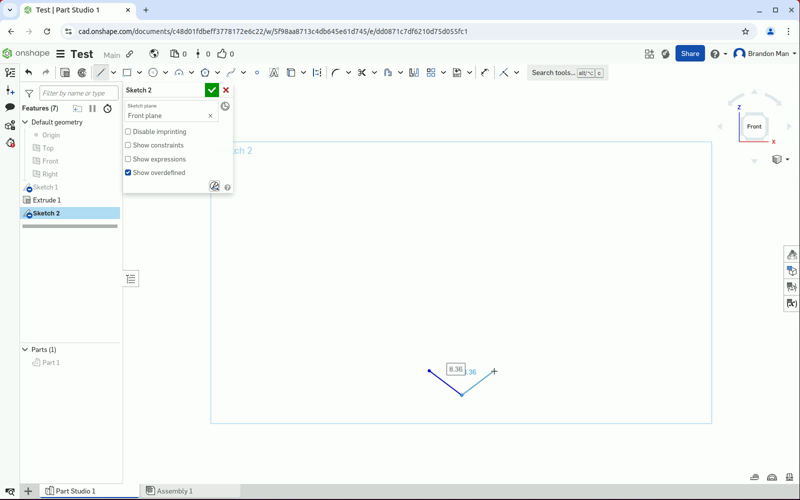
click(494, 370)
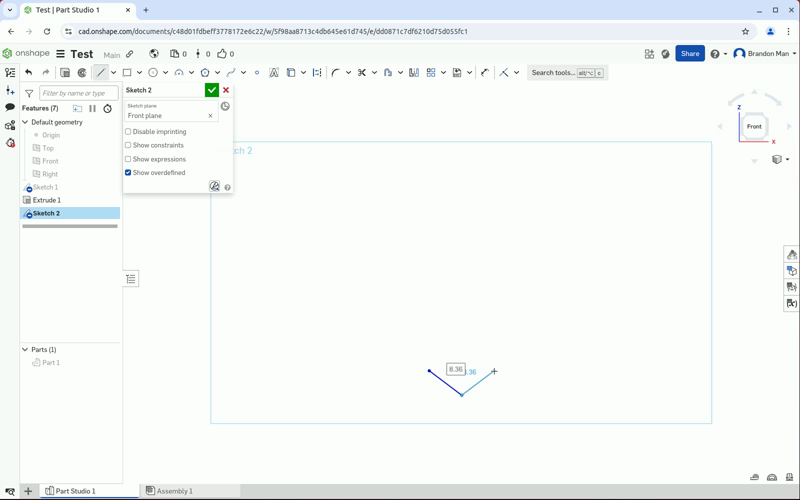
key_up(shift)
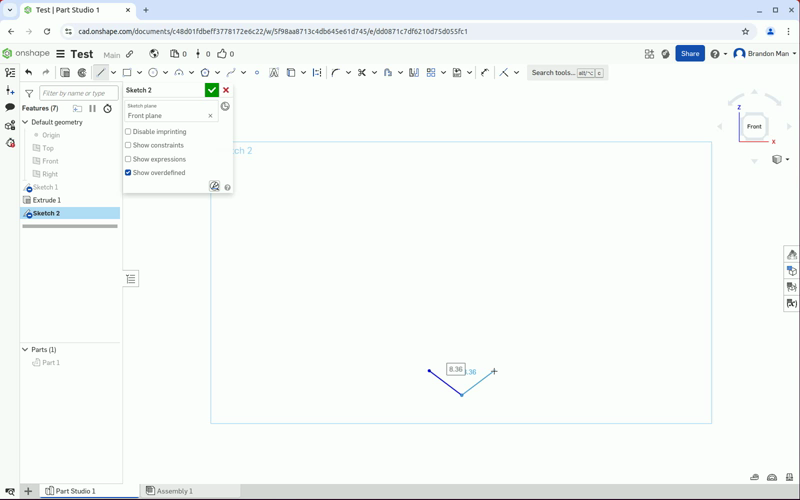
key_down(shift)
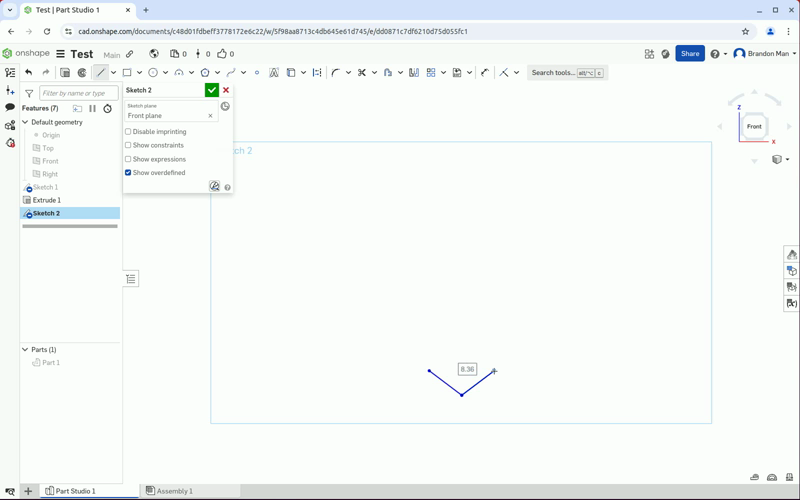
mouse_move(524, 370)
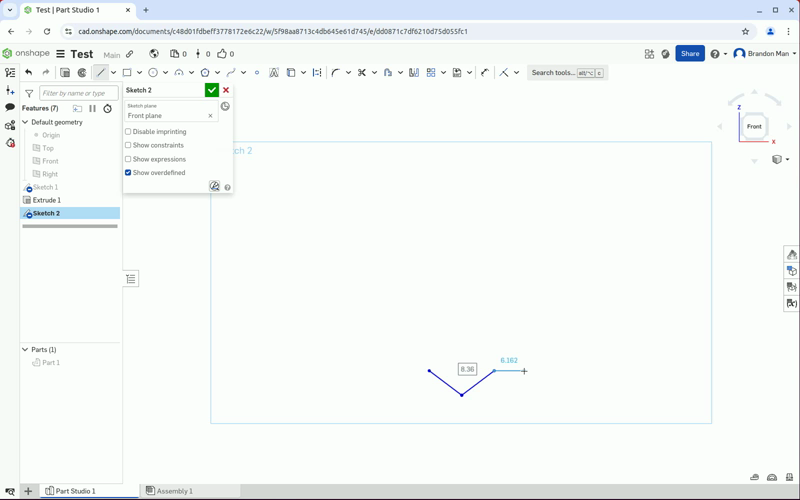
mouse_move(469, 370)
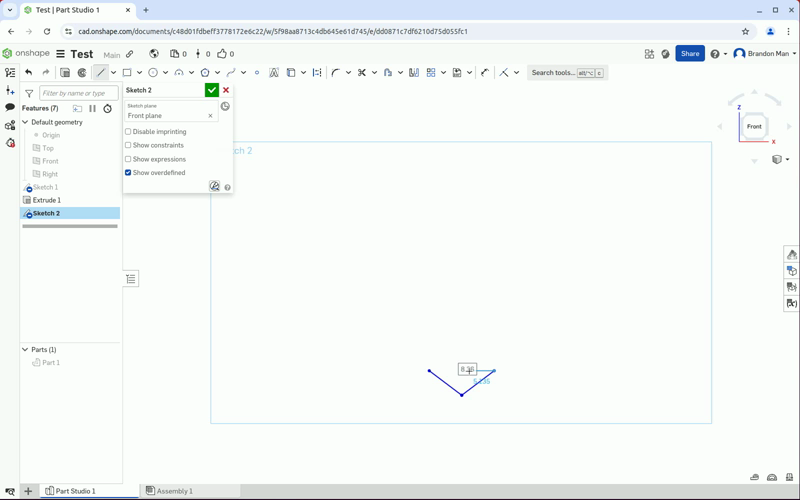
click(469, 370)
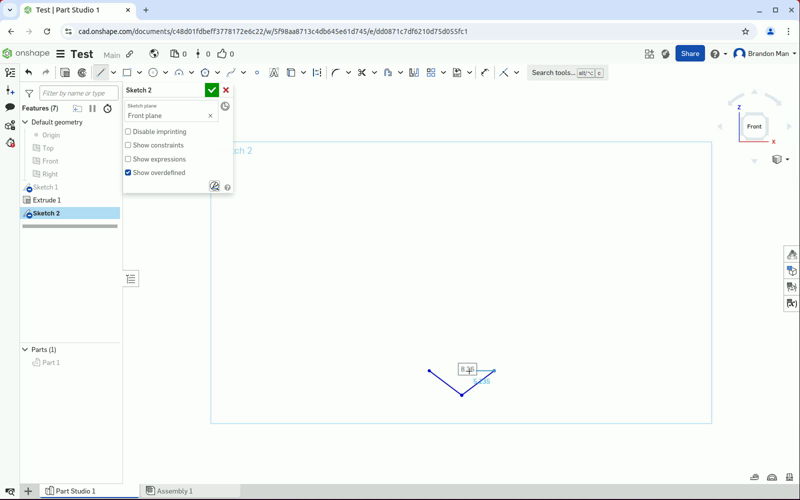
key_up(shift)
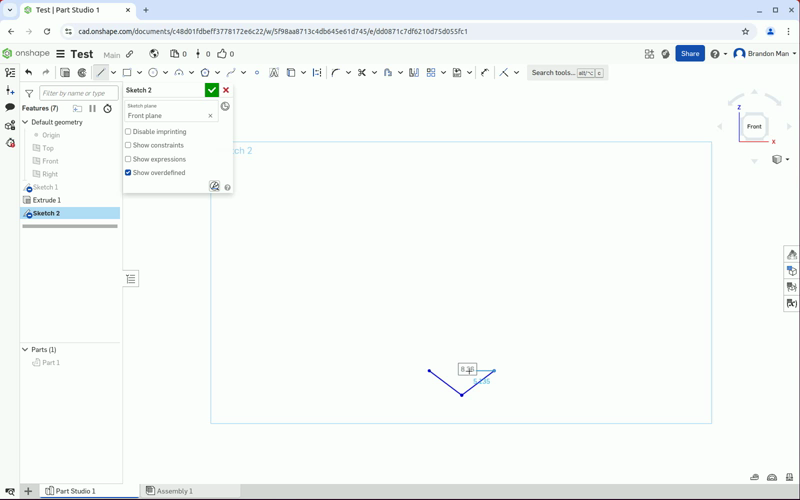
key_down(shift)
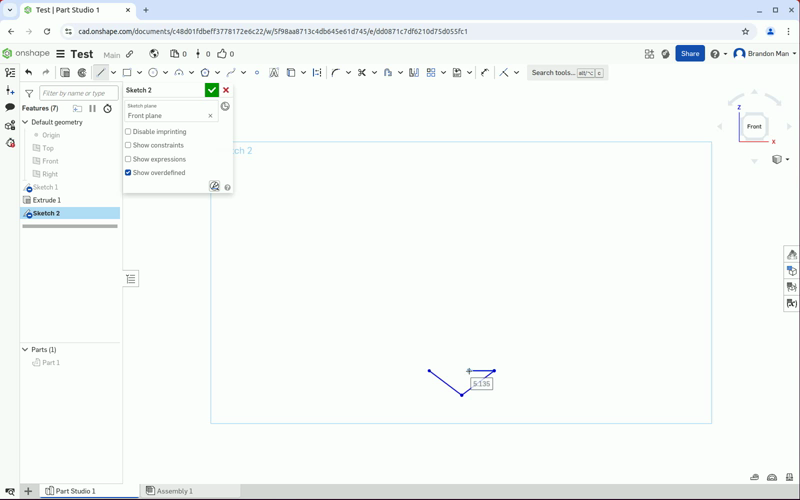
mouse_move(499, 370)
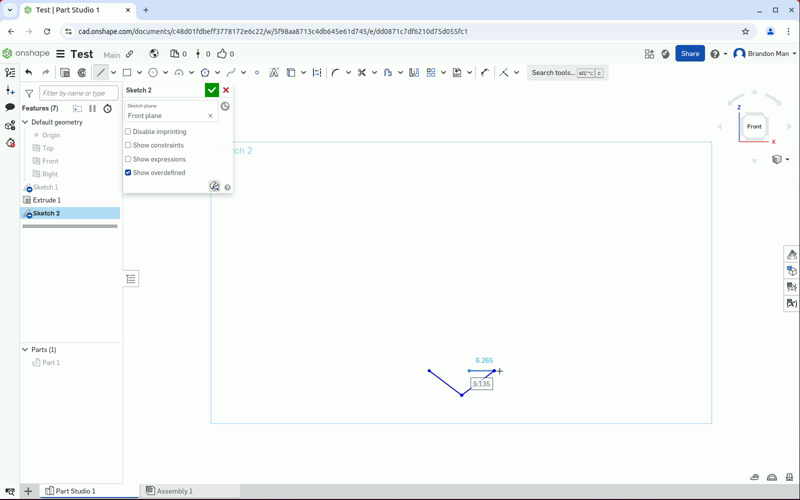
mouse_move(453, 370)
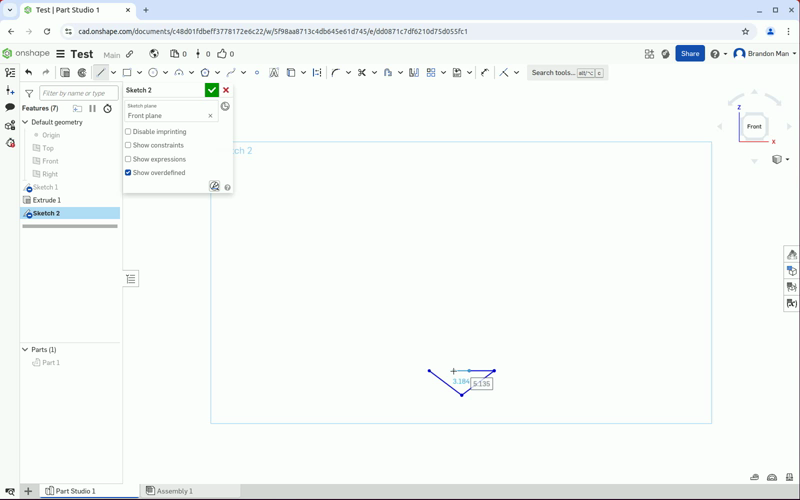
click(453, 370)
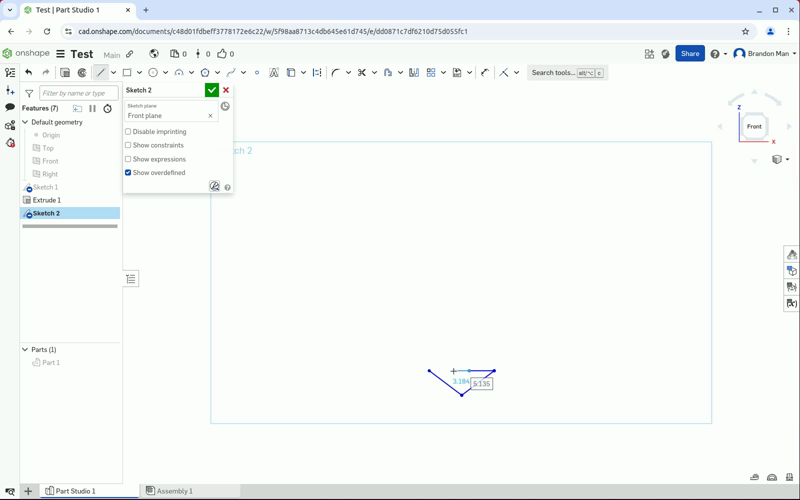
key_up(shift)
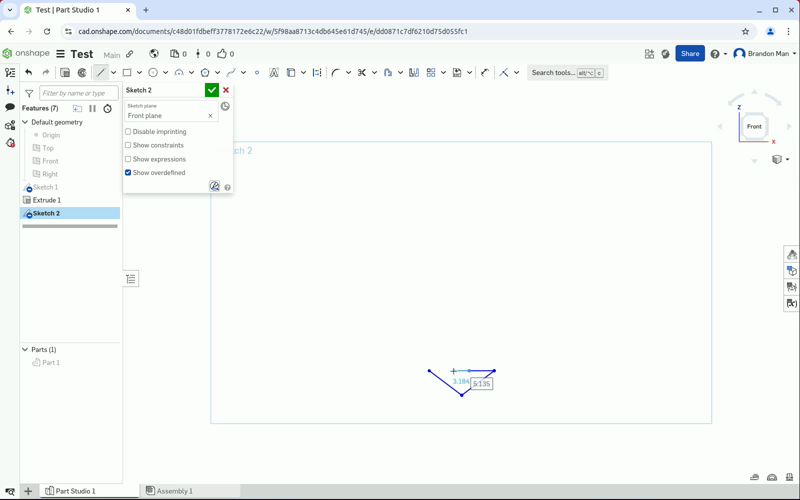
mouse_move(483, 370)
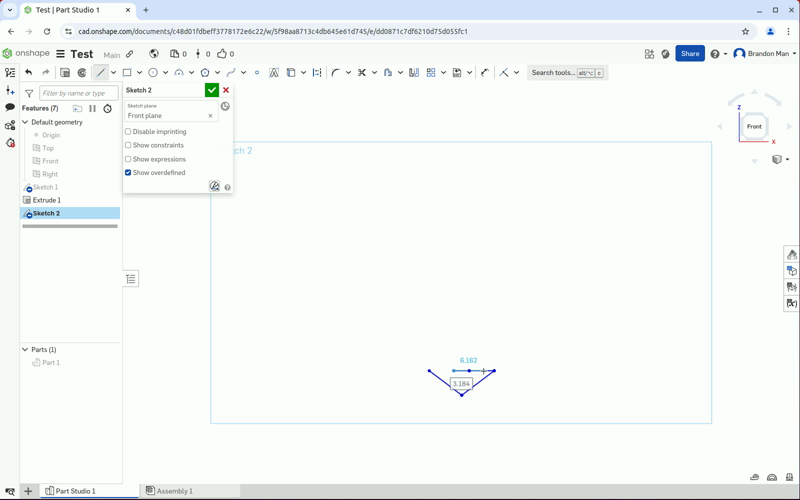
key_down(shift)
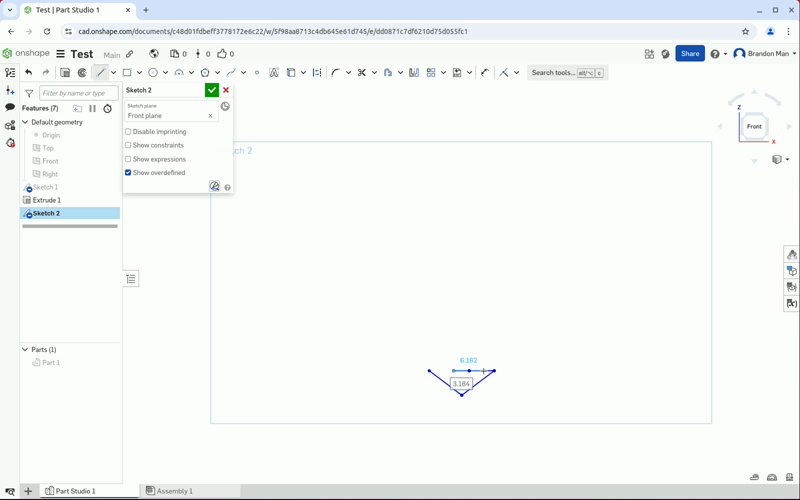
mouse_move(429, 370)
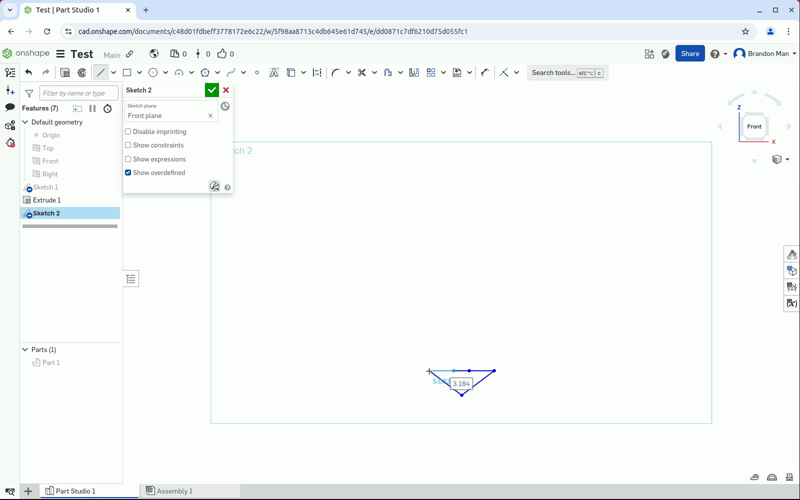
key_up(shift)
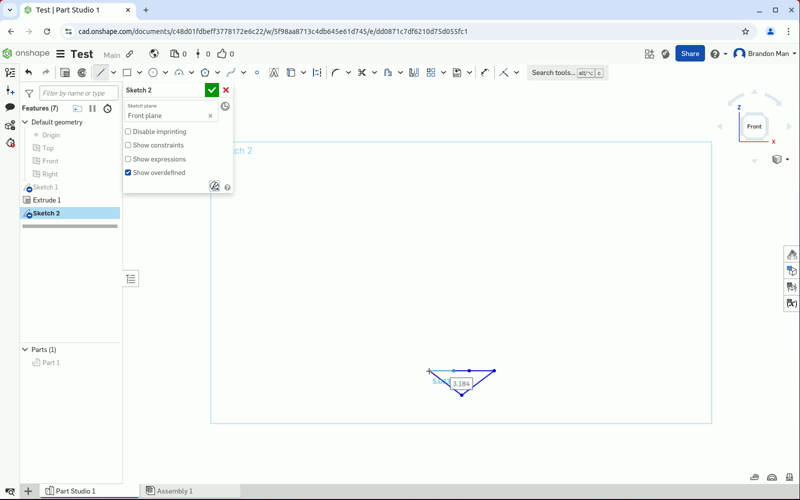
click(429, 370)
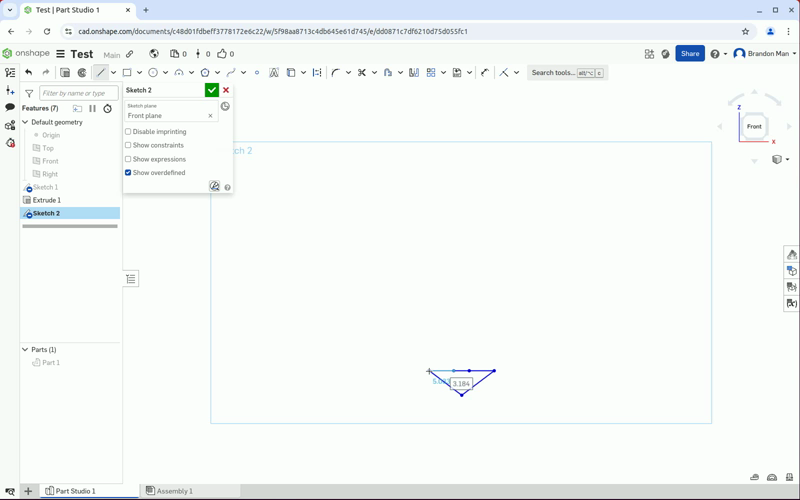
key(esc)
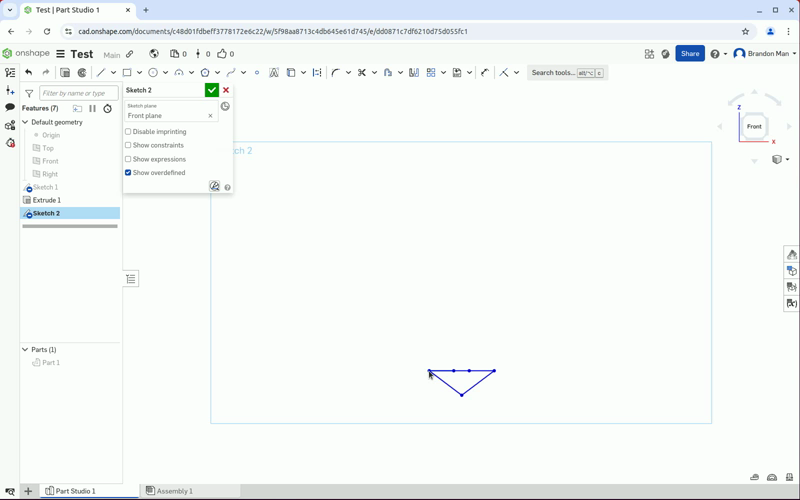
mouse_move(470, 381)
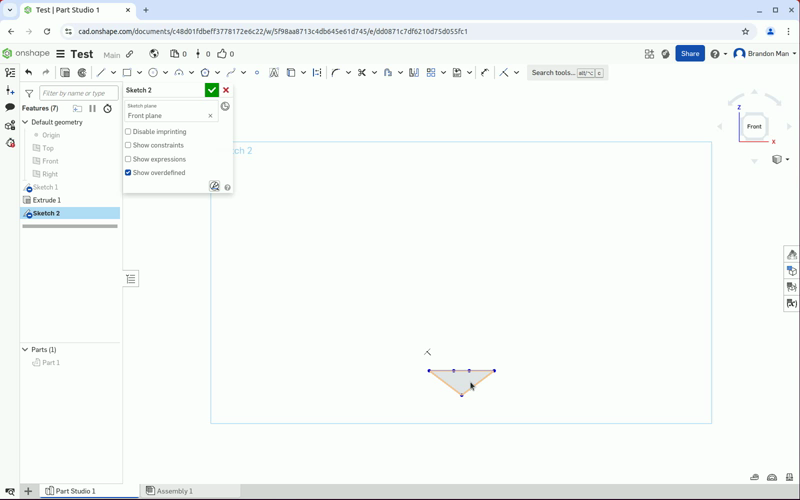
scroll(6)
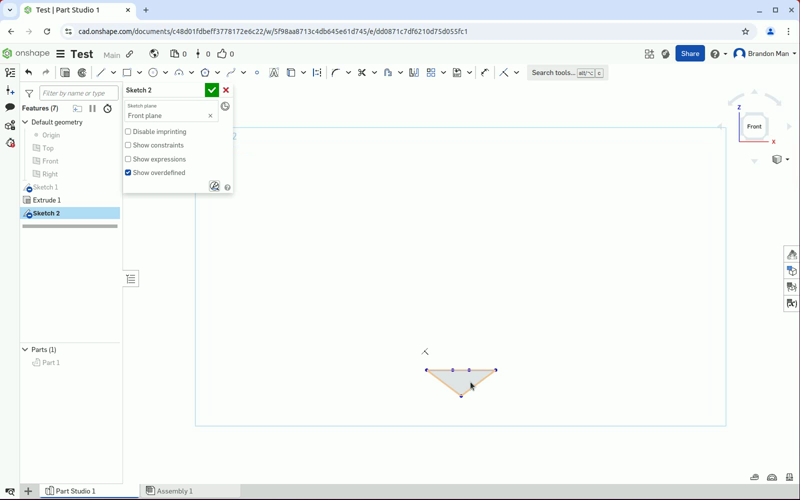
scroll(6)
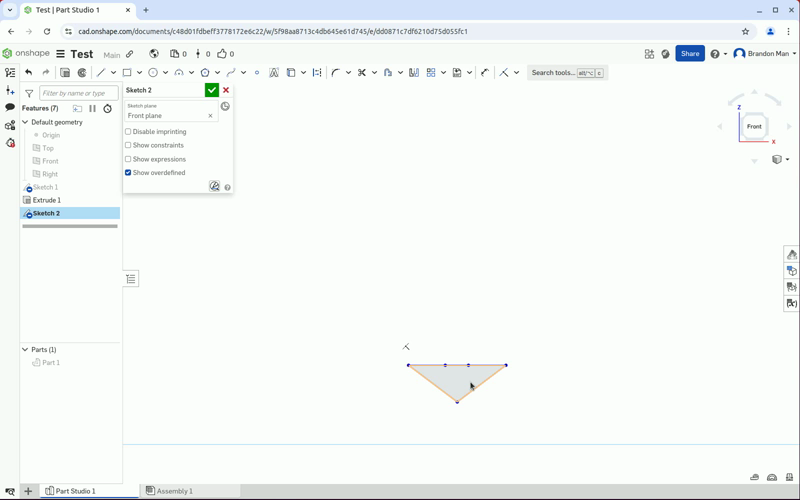
scroll(6)
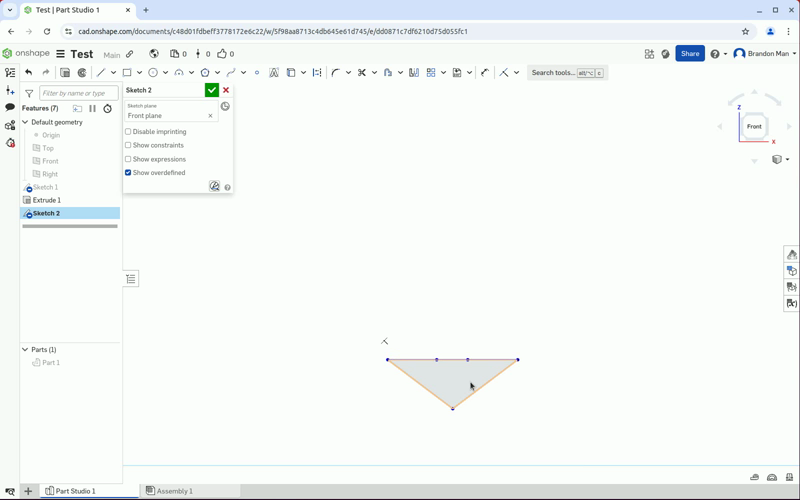
scroll(6)
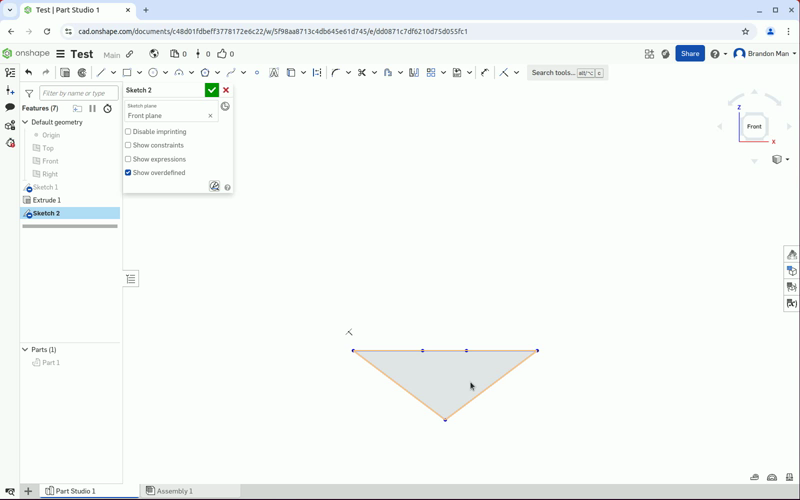
scroll(6)
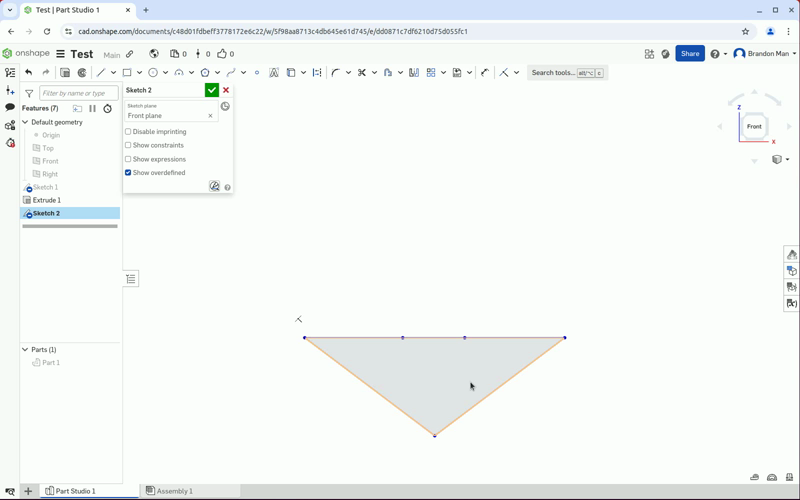
scroll(6)
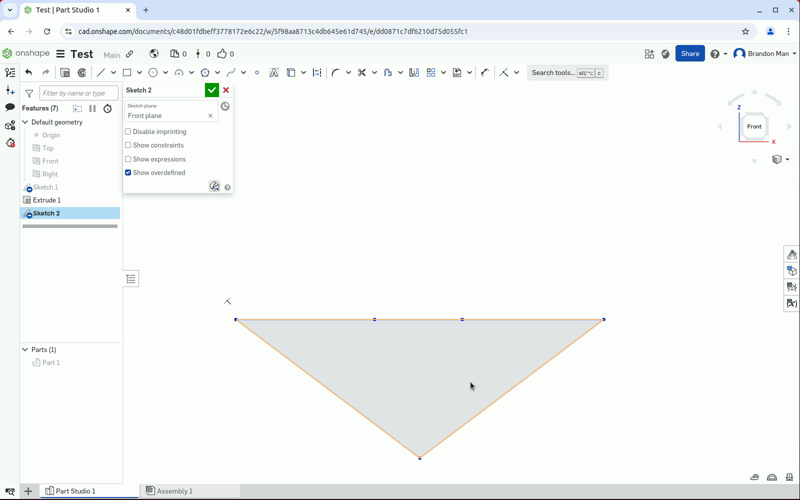
scroll(6)
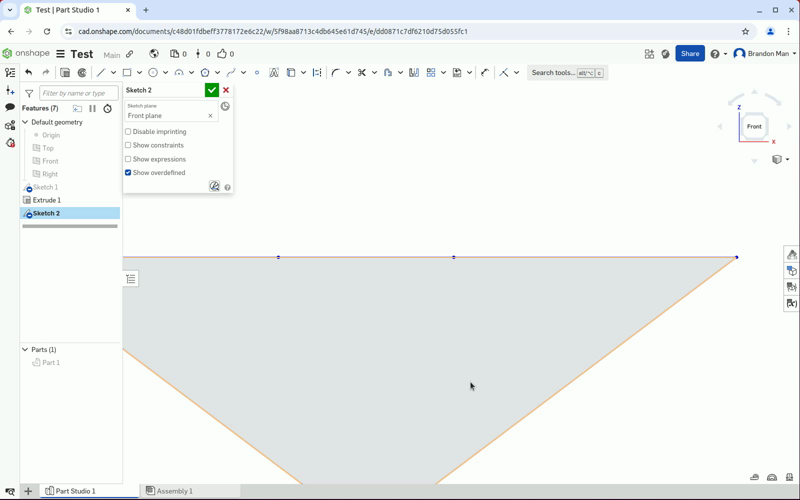
click(470, 381)
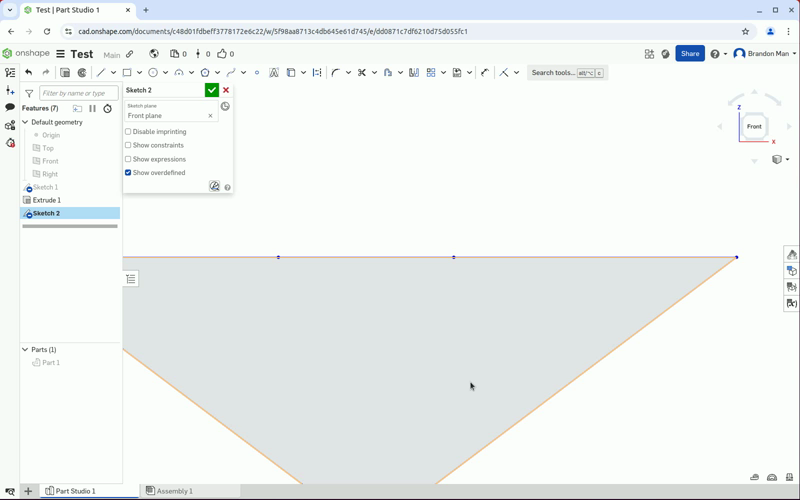
scroll(-6)
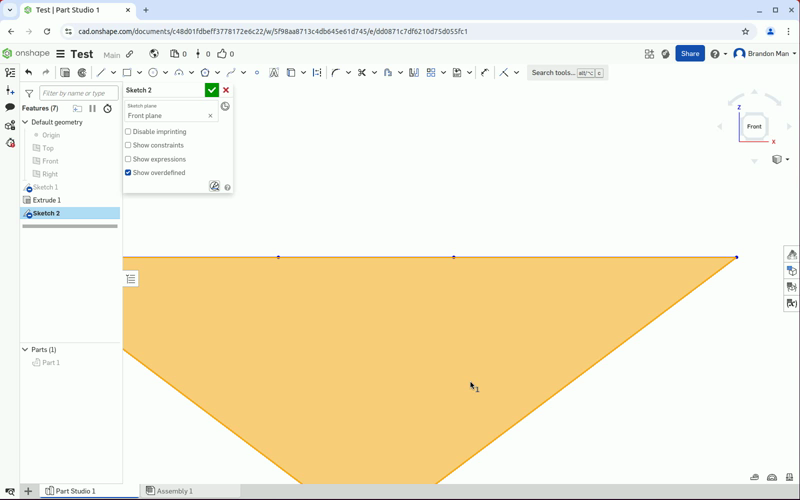
scroll(-6)
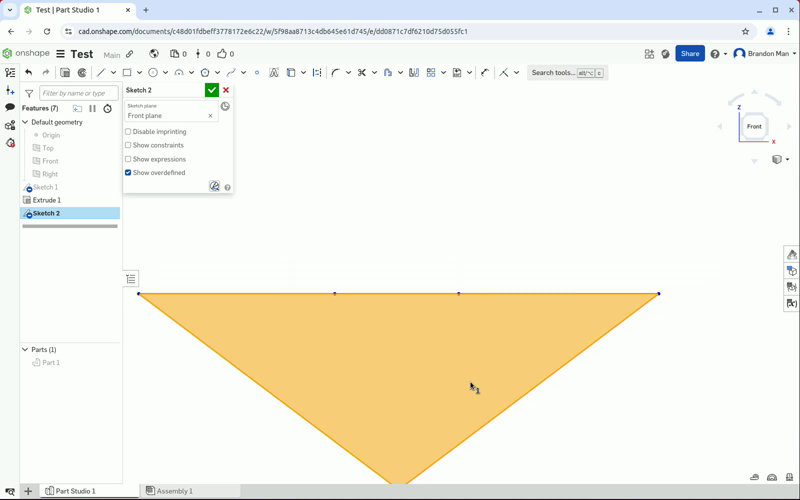
scroll(-6)
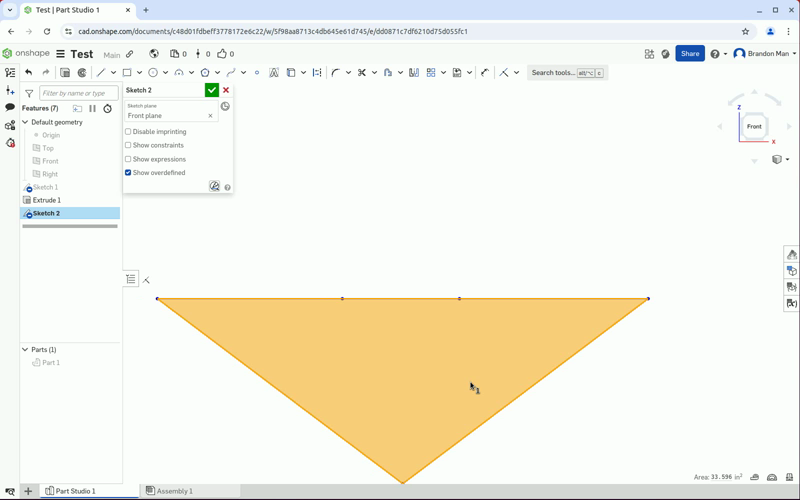
scroll(-6)
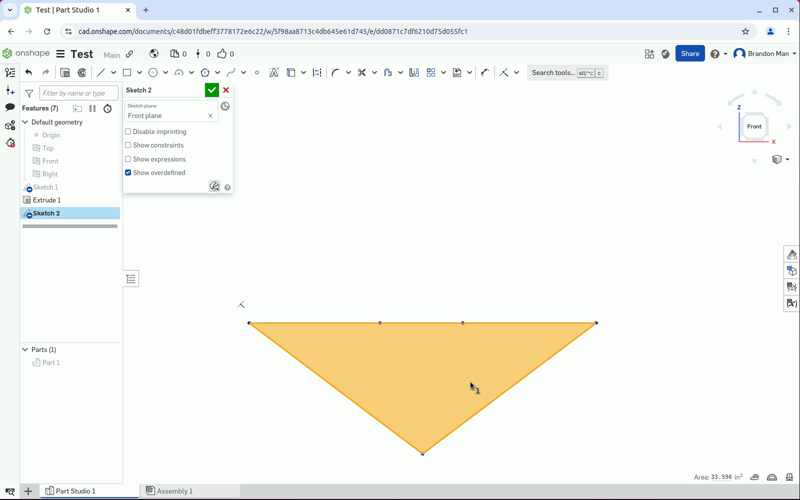
scroll(-6)
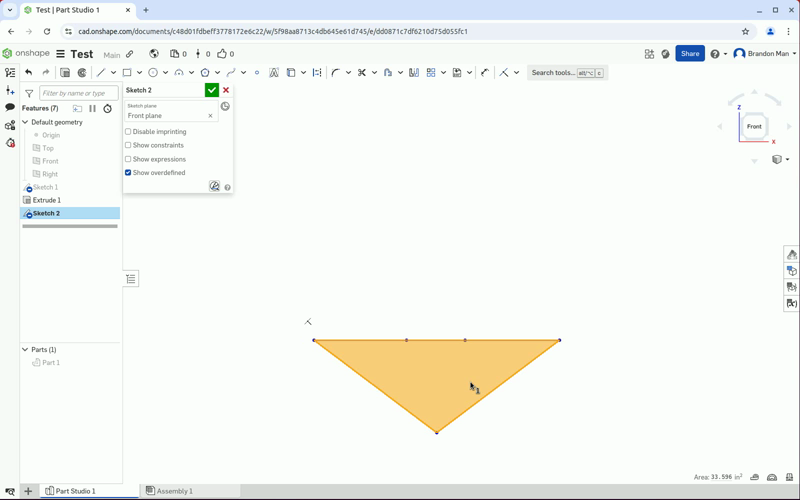
scroll(-6)
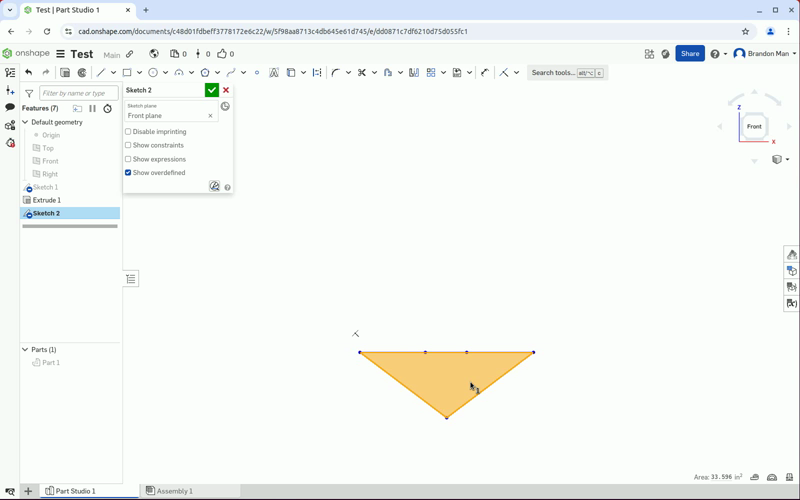
scroll(-6)
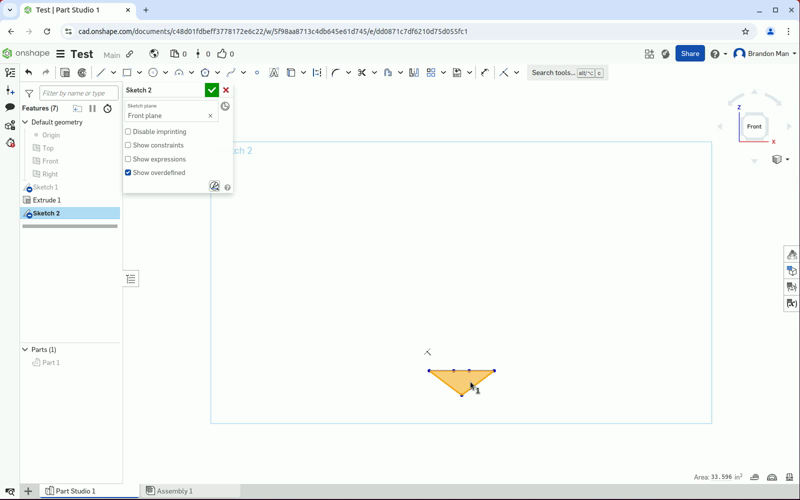
mouse_move(73, 352)
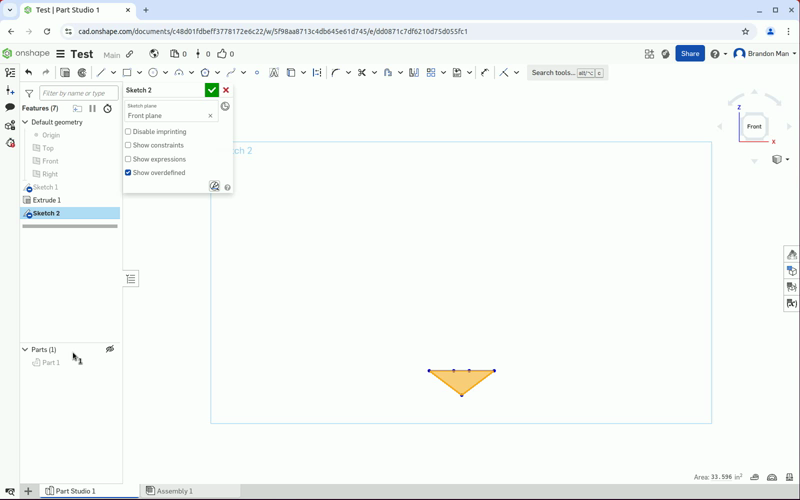
key(shift+y)
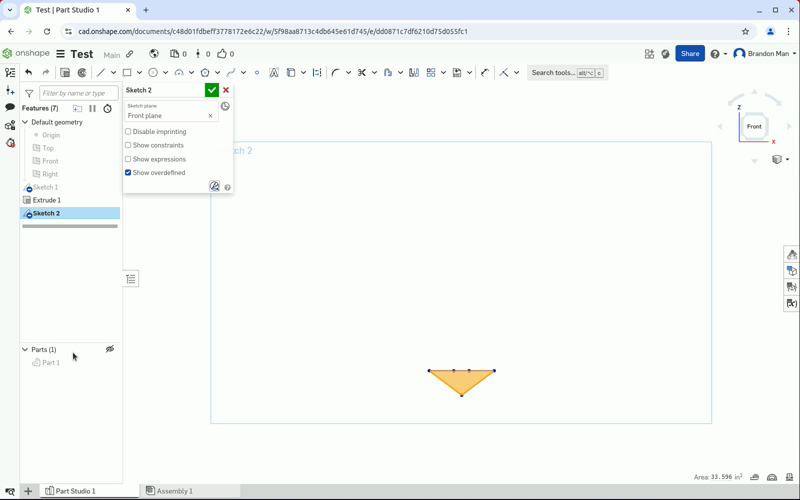
key(shift+e)
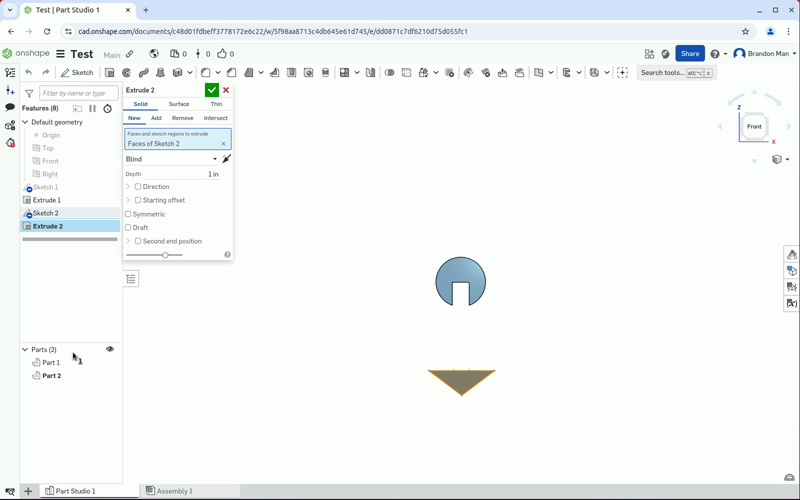
mouse_move(143, 106)
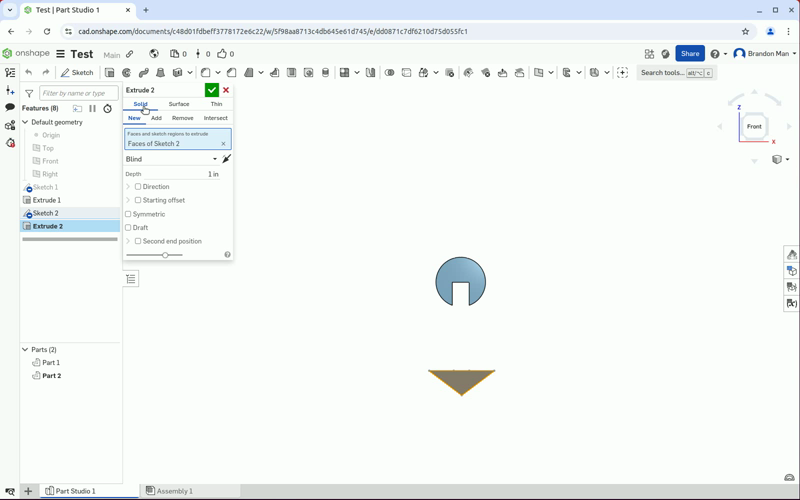
click(143, 106)
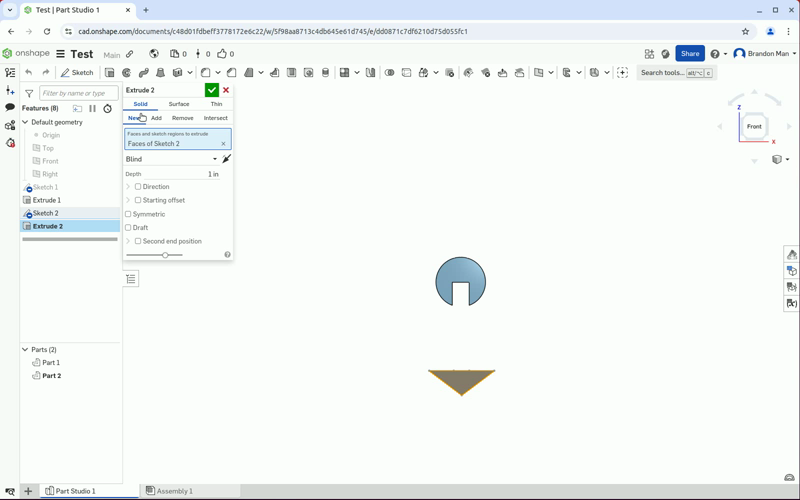
mouse_move(137, 120)
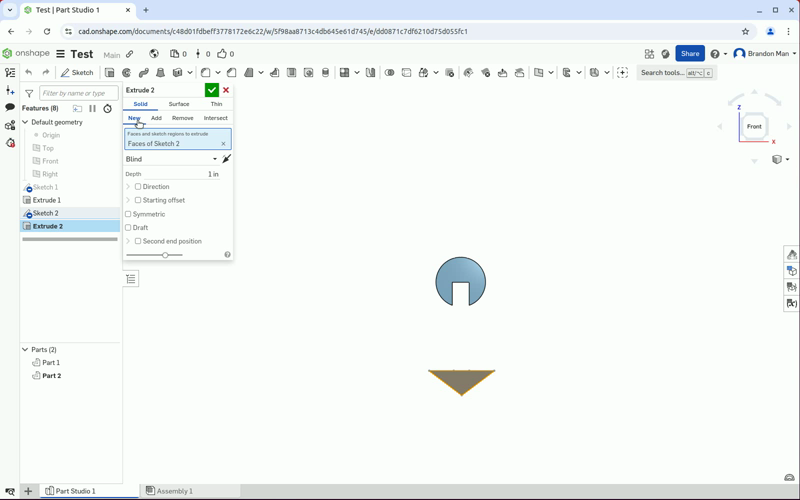
click(137, 120)
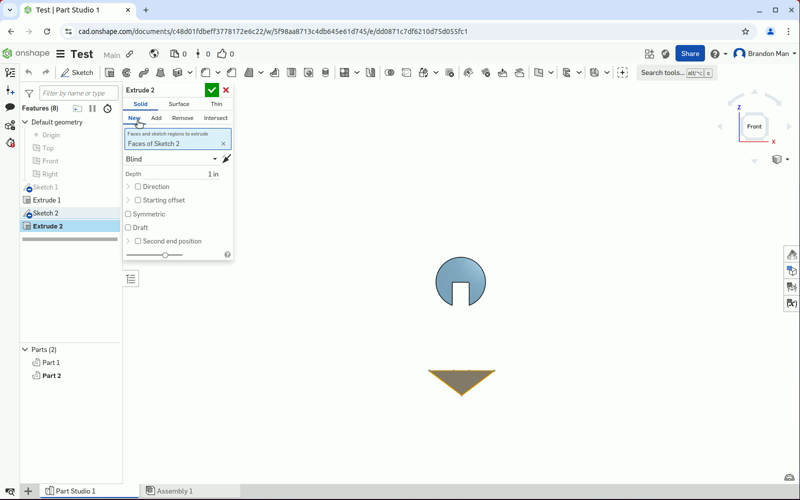
key(tab, 4)
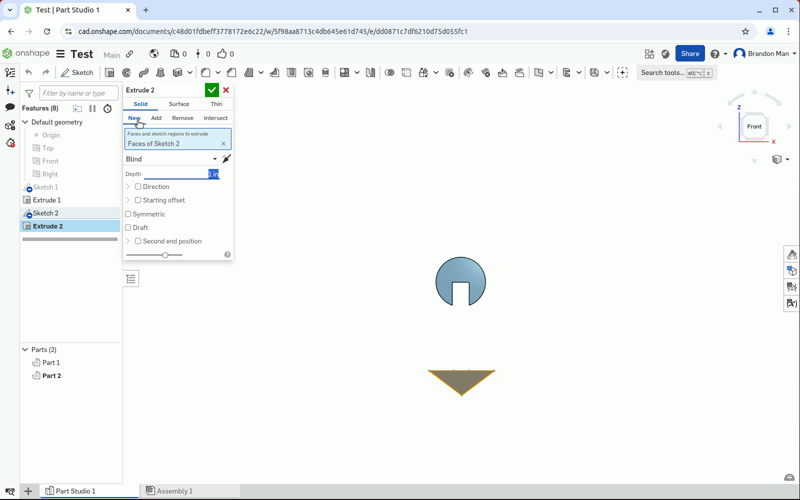
text(13.239)
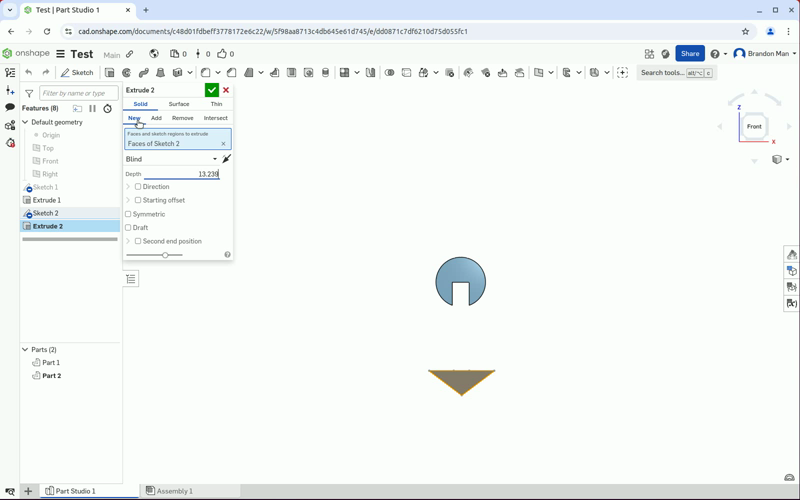
key(enter)
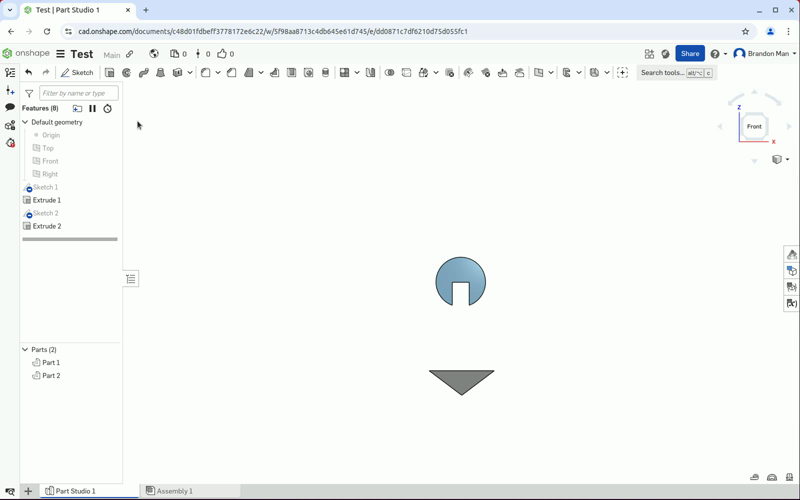
key(shift+h)
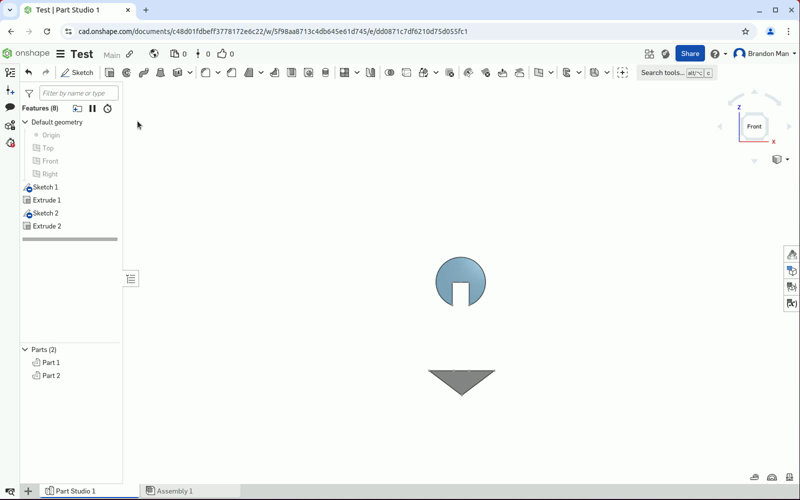
key(shift+h)
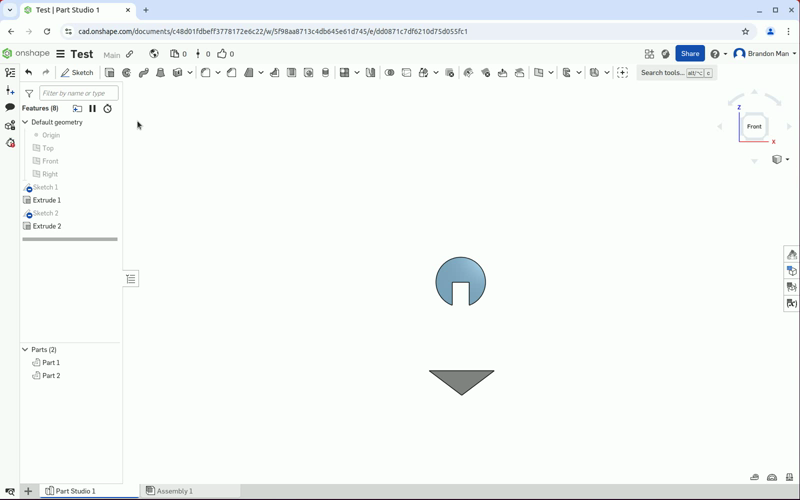
mouse_move(73, 189)
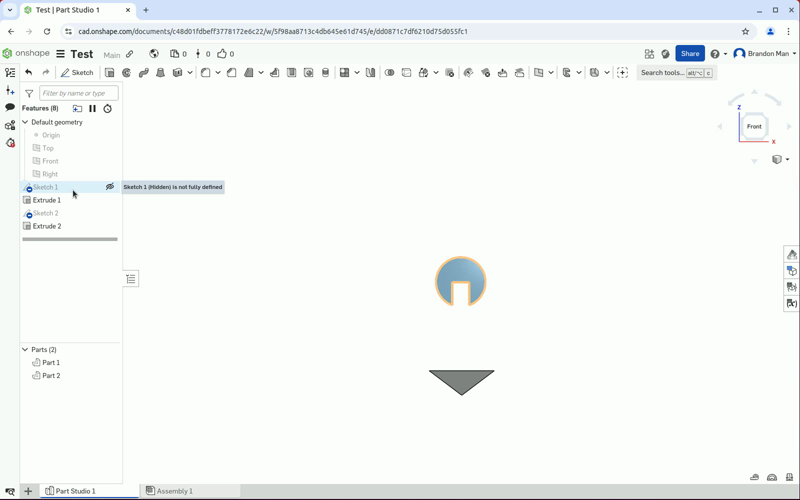
click(73, 189)
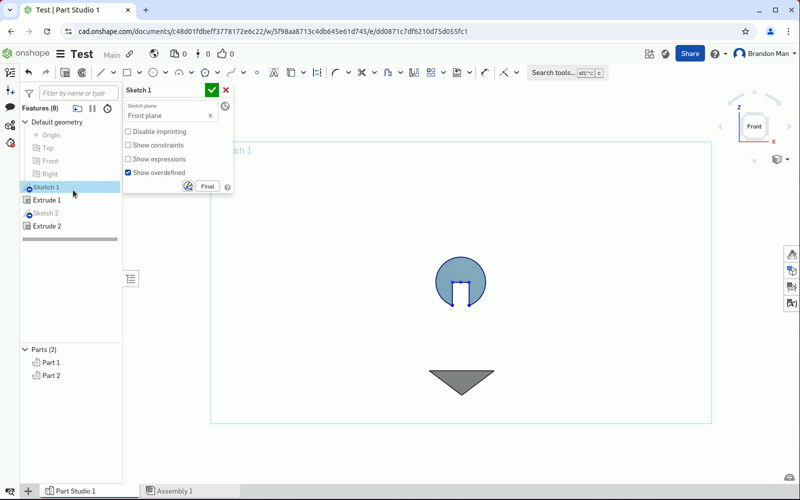
mouse_move(229, 92)
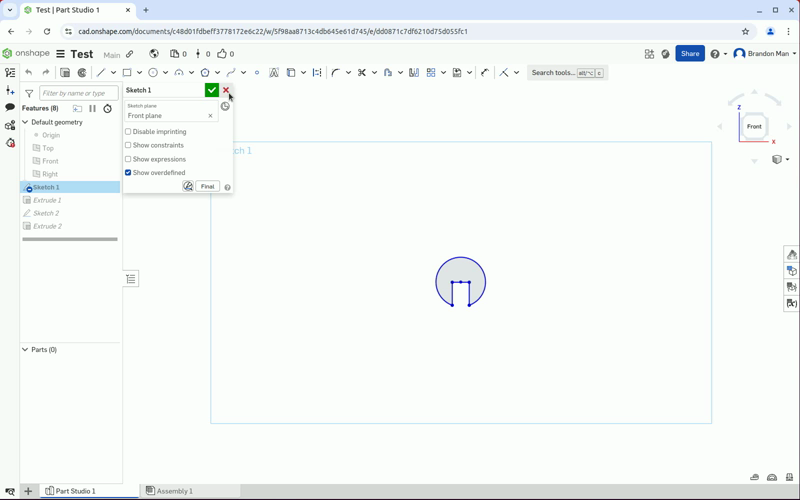
click(229, 92)
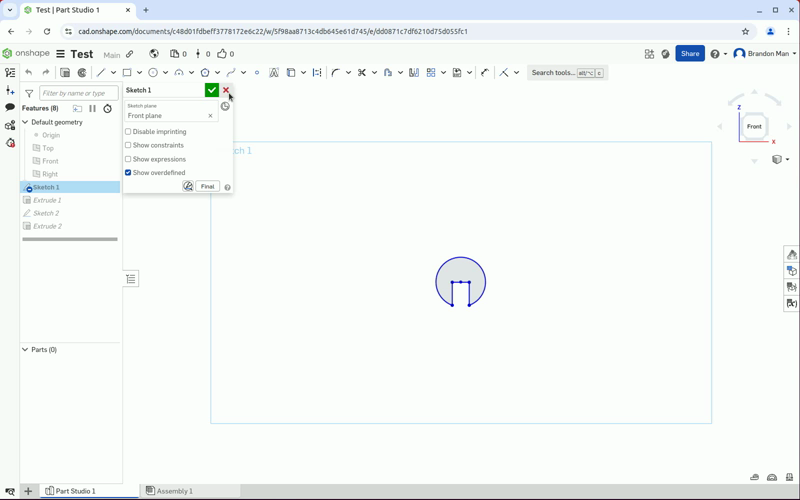
key(shift+s)
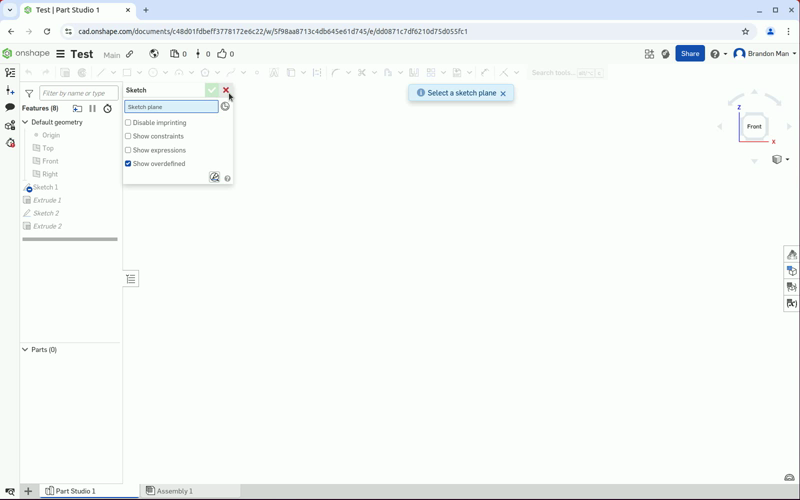
mouse_move(73, 163)
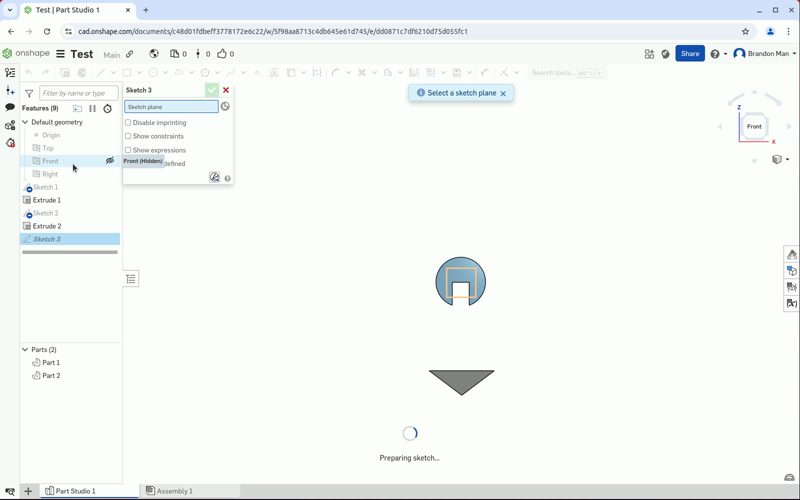
click(73, 163)
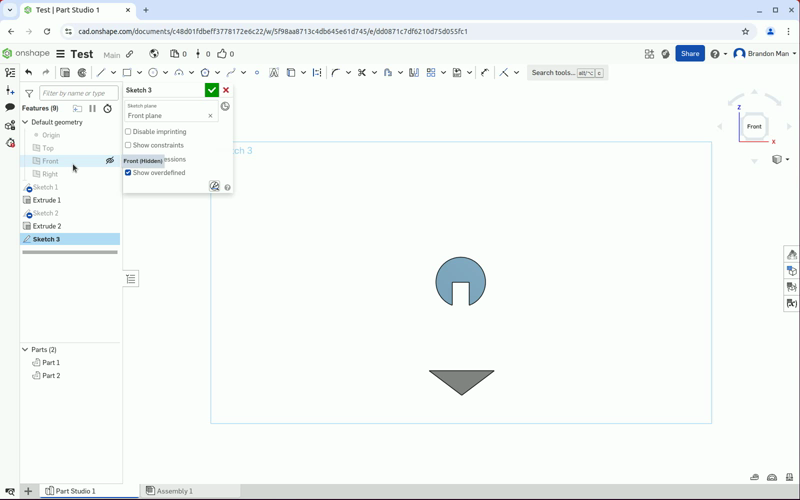
mouse_move(73, 352)
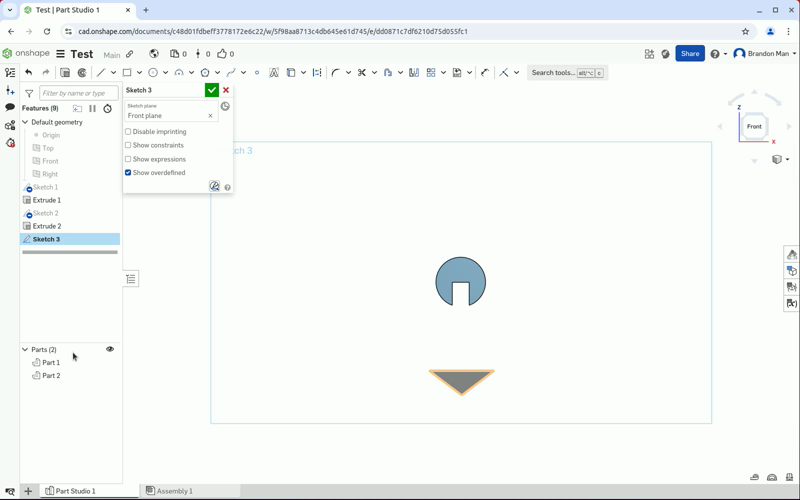
key(y)
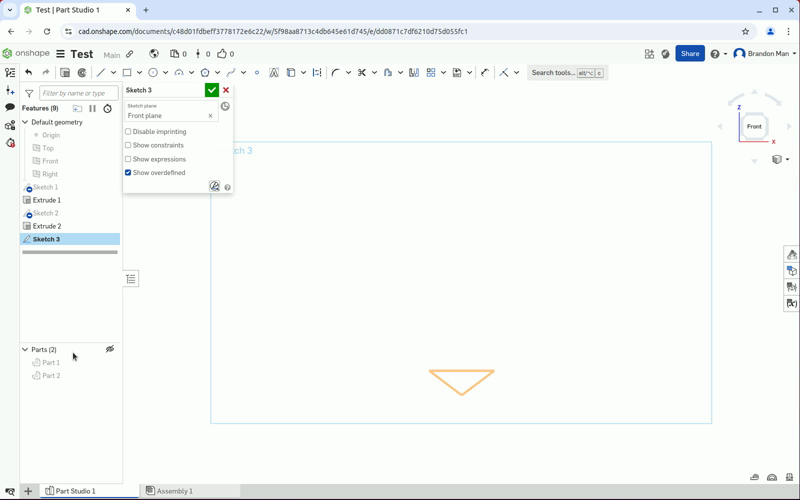
key(a)
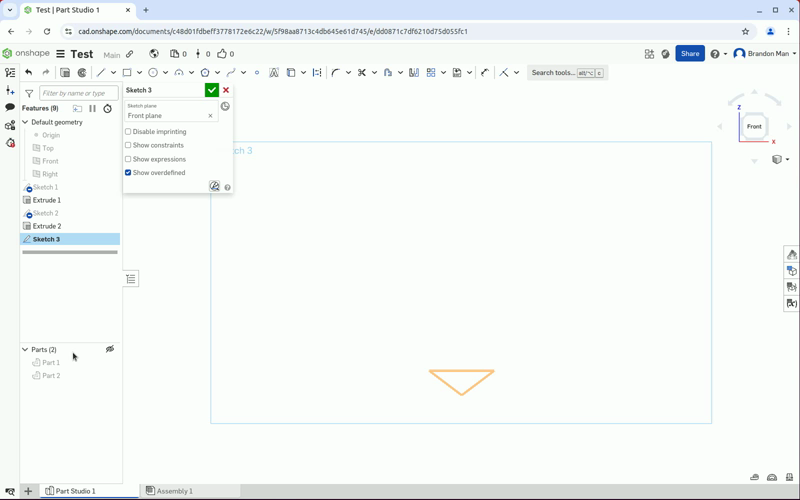
key_down(shift)
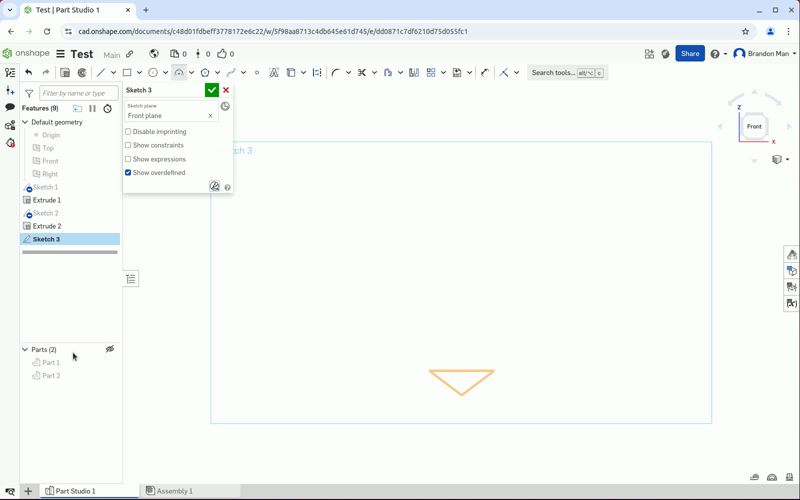
mouse_move(452, 305)
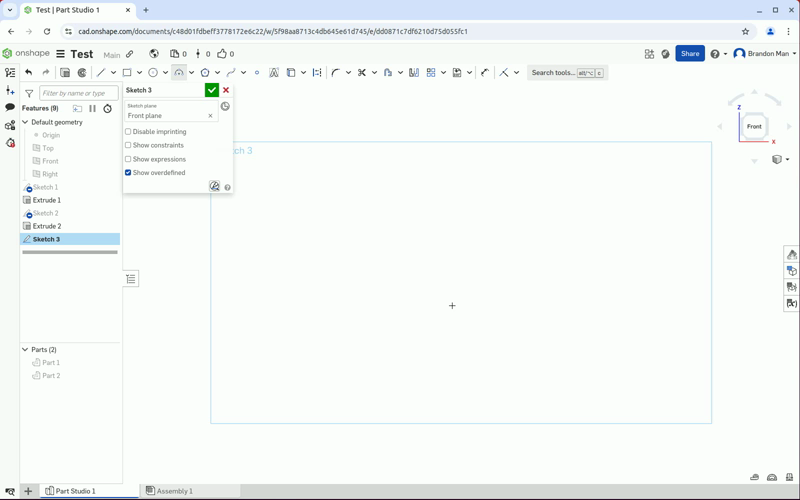
click(452, 305)
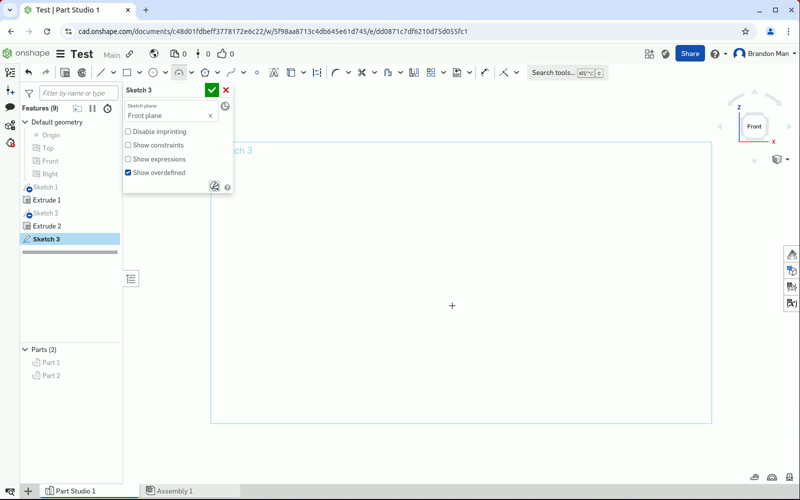
key_up(shift)
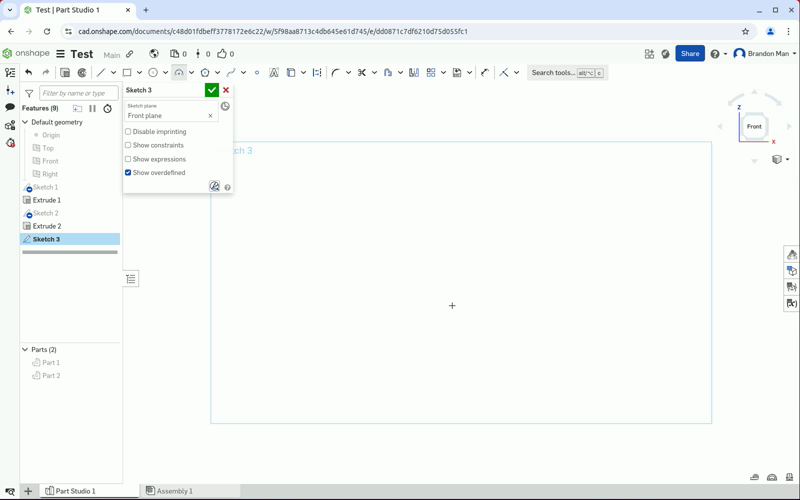
key_down(shift)
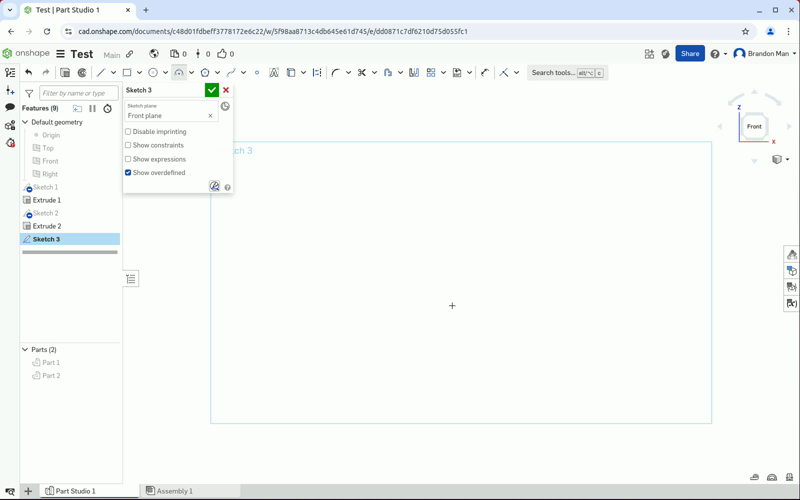
mouse_move(468, 305)
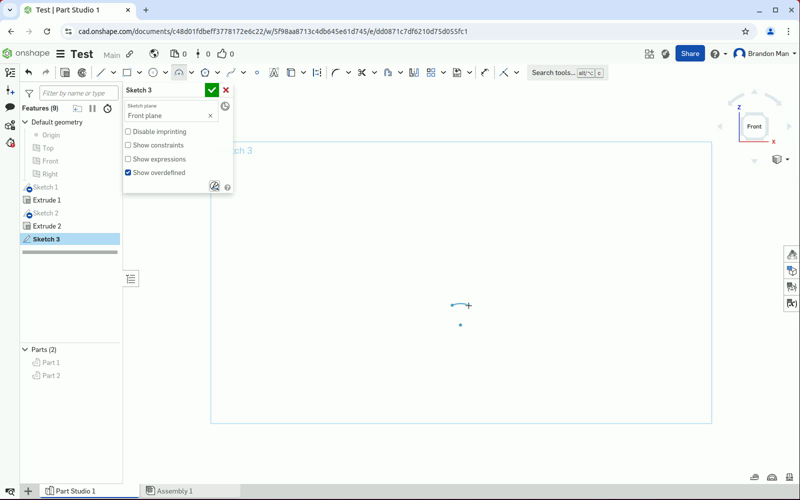
click(468, 305)
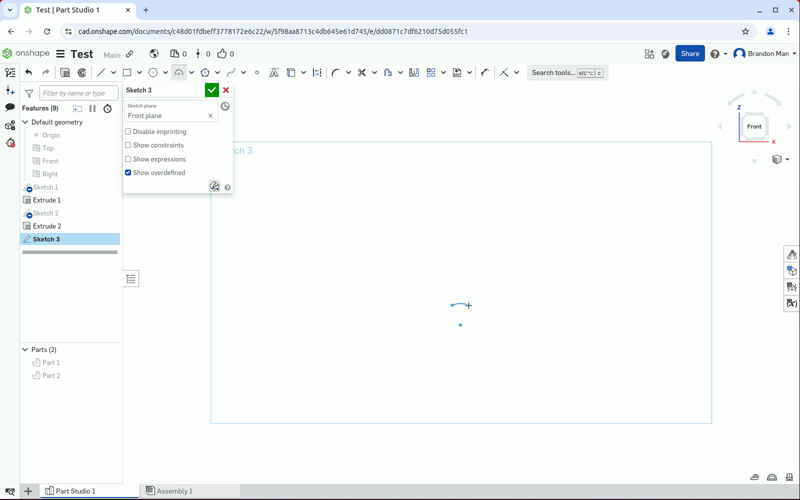
mouse_move(460, 306)
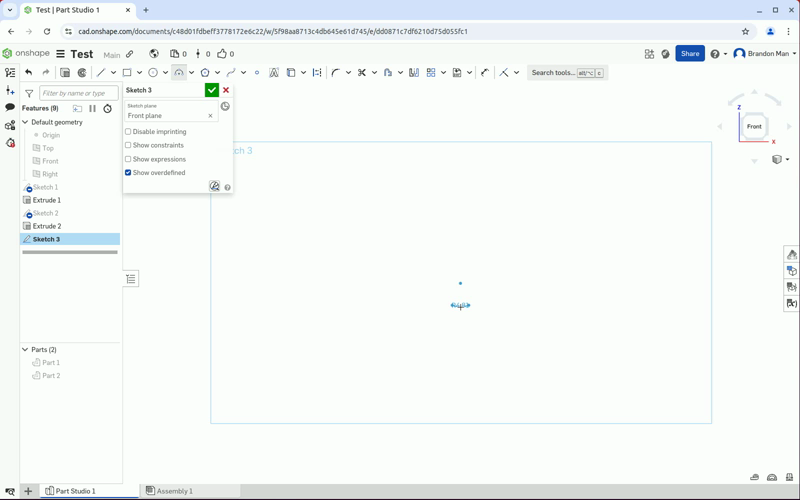
click(460, 306)
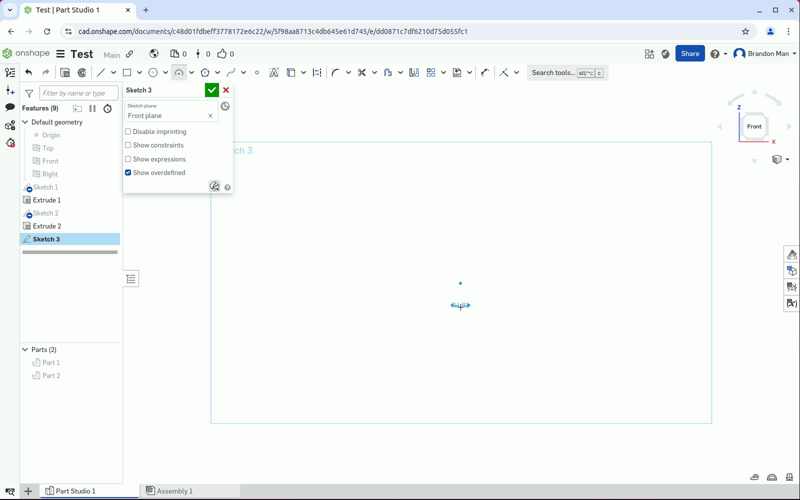
key_up(shift)
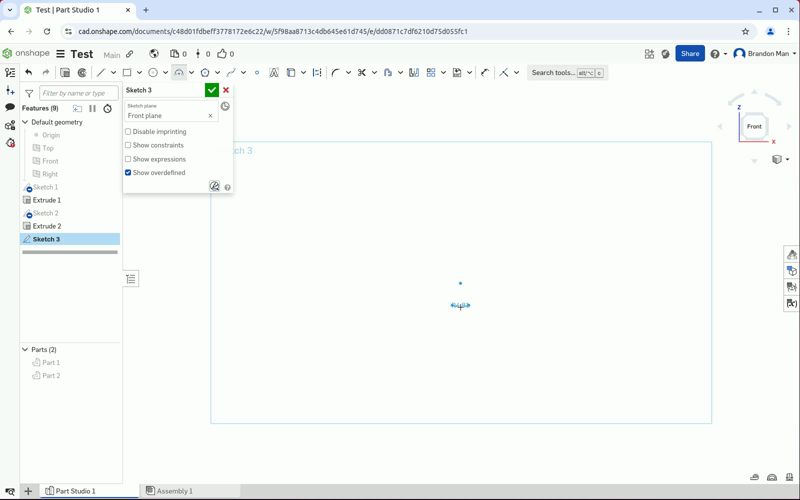
key(esc)
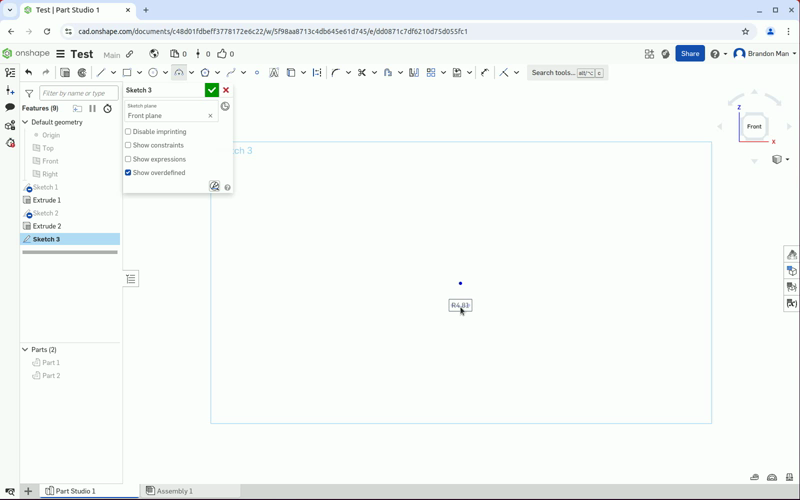
key(l)
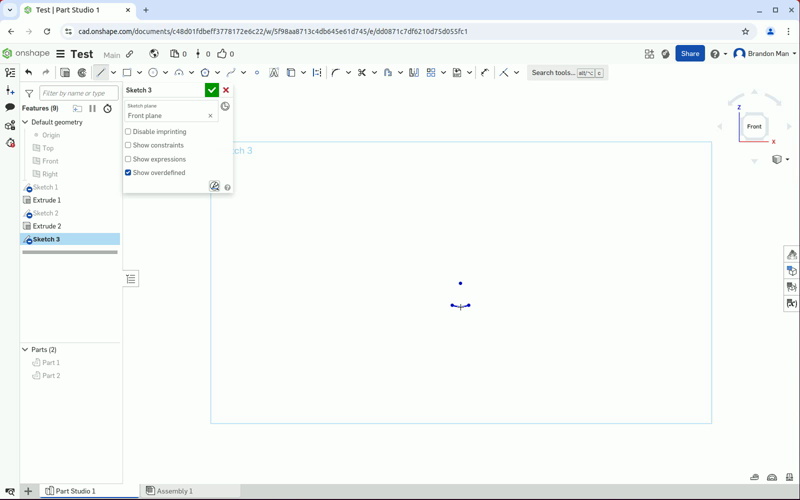
mouse_move(468, 305)
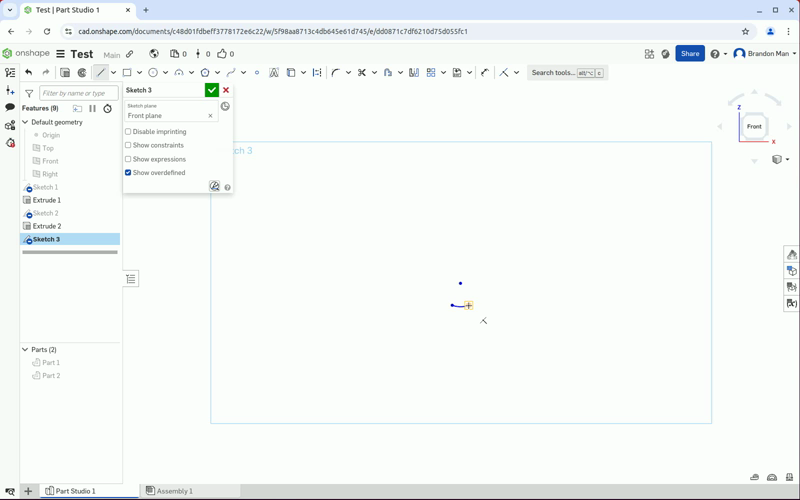
click(468, 305)
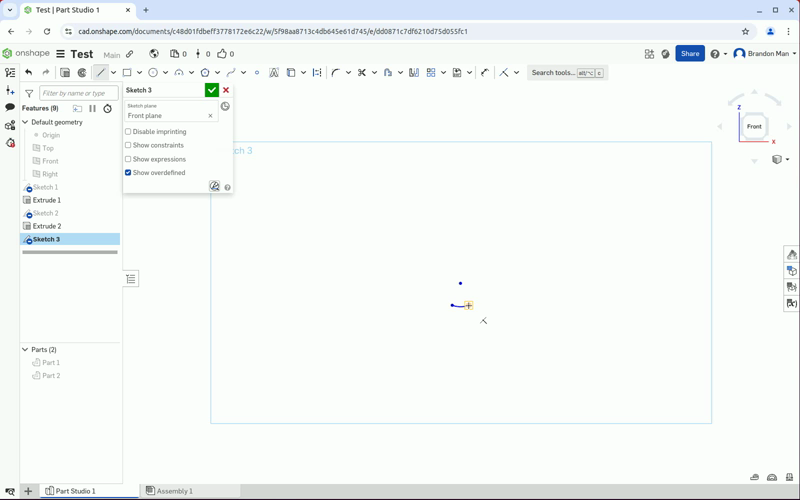
key_down(shift)
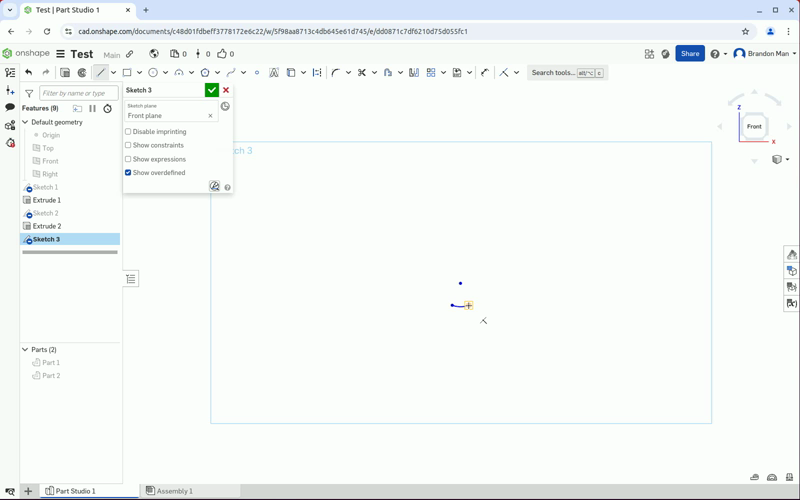
mouse_move(498, 305)
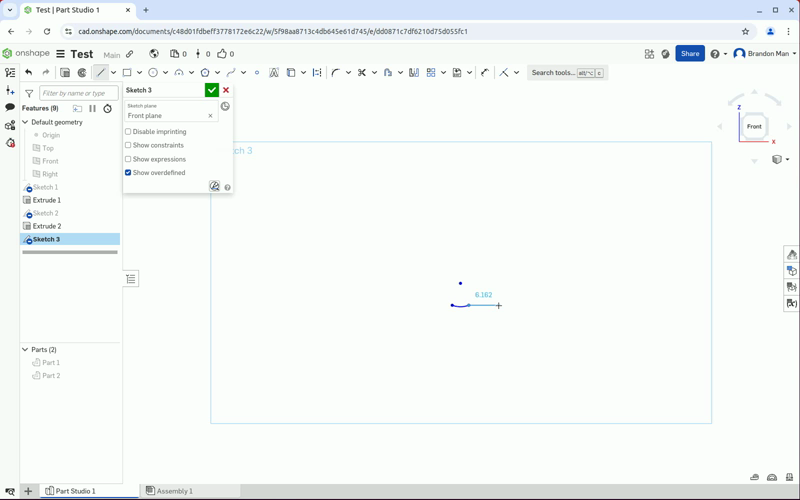
mouse_move(468, 282)
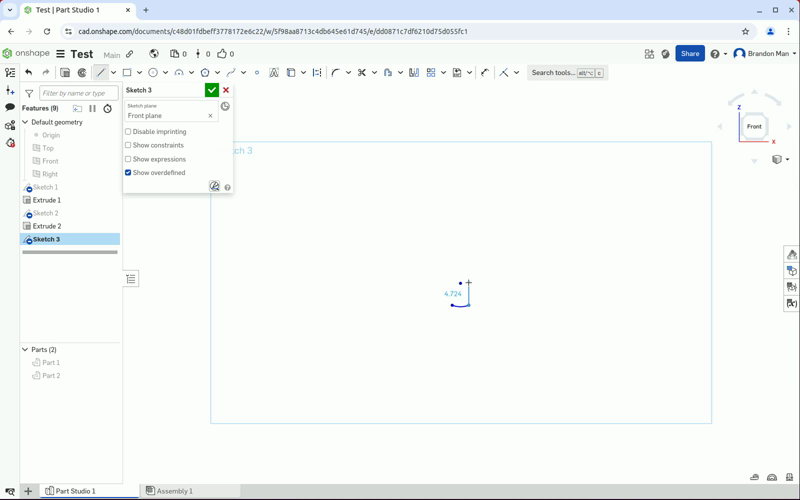
click(468, 282)
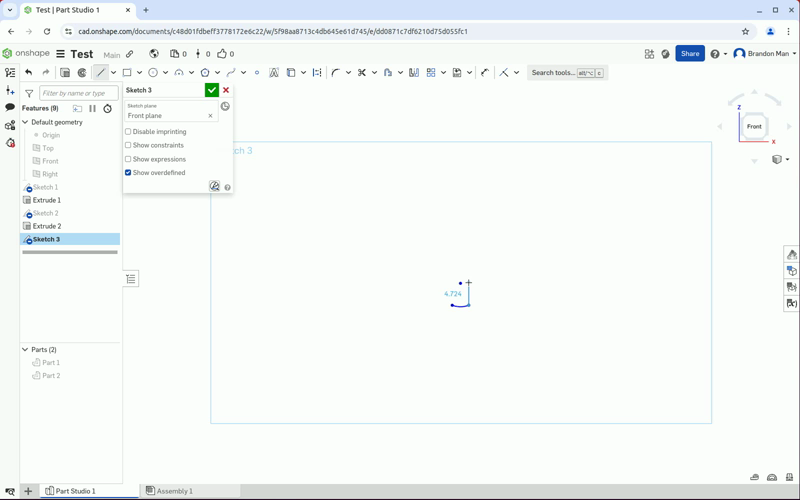
key_up(shift)
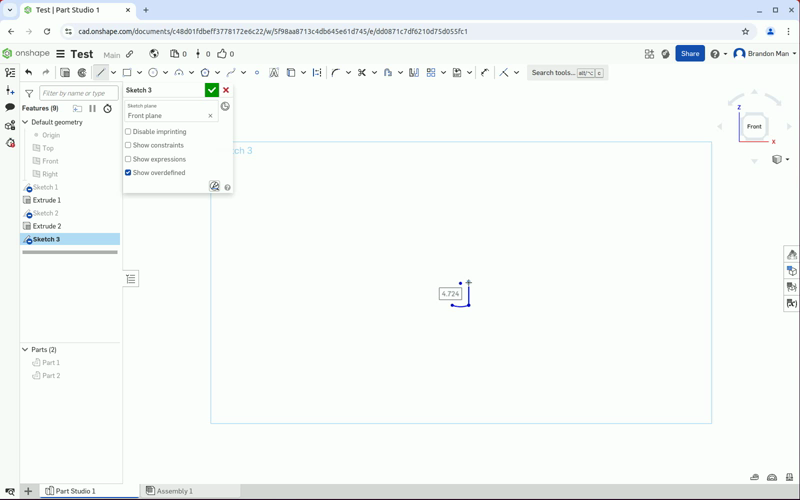
key_down(shift)
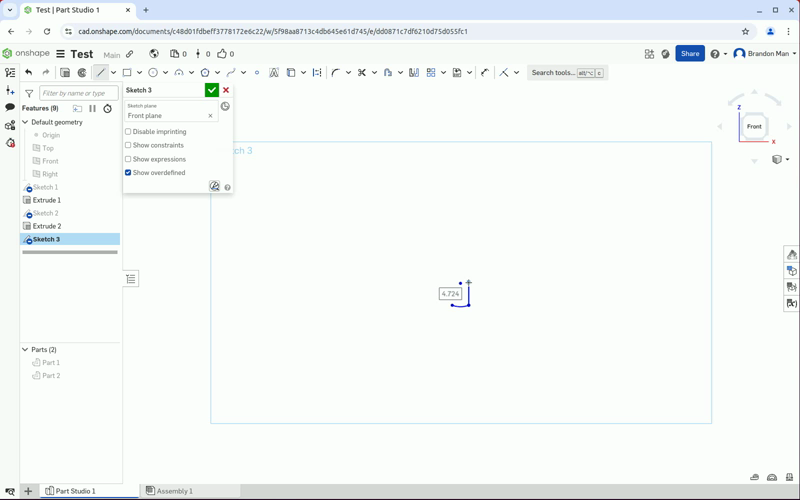
mouse_move(498, 282)
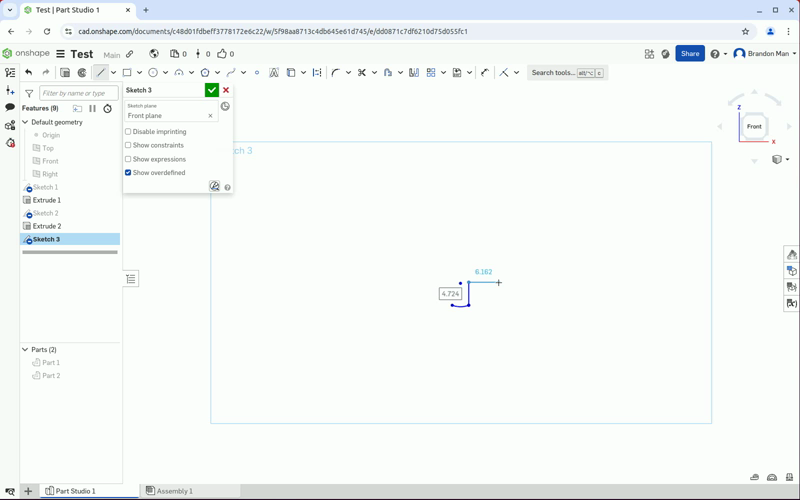
mouse_move(452, 282)
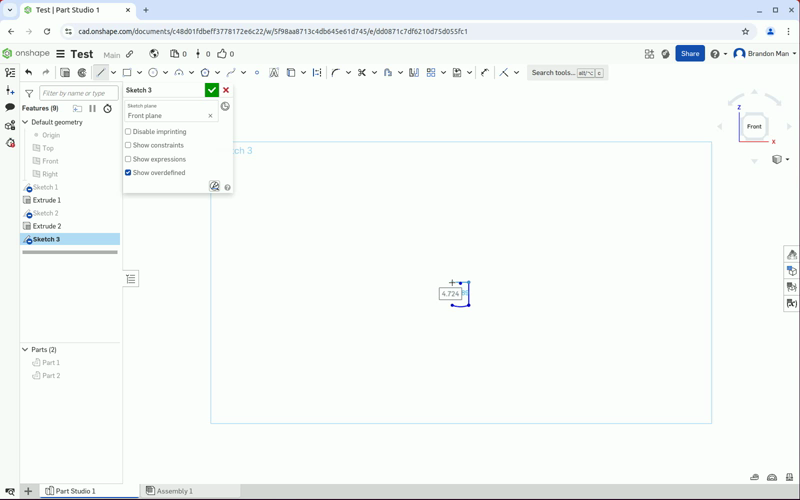
click(452, 282)
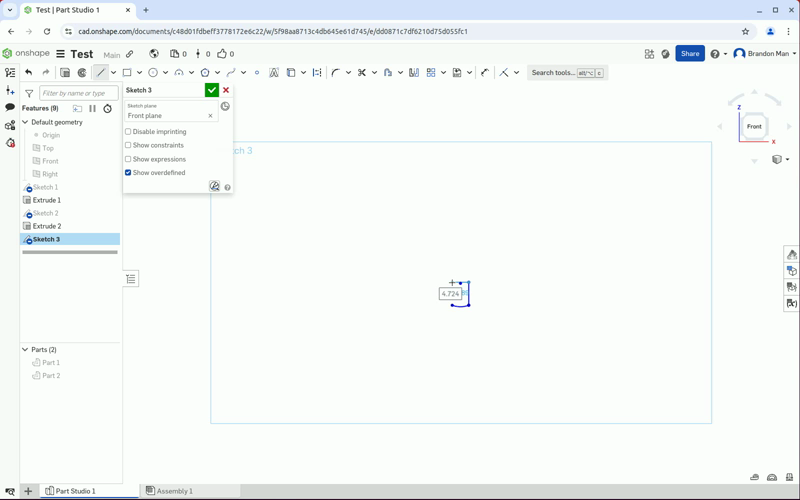
key_up(shift)
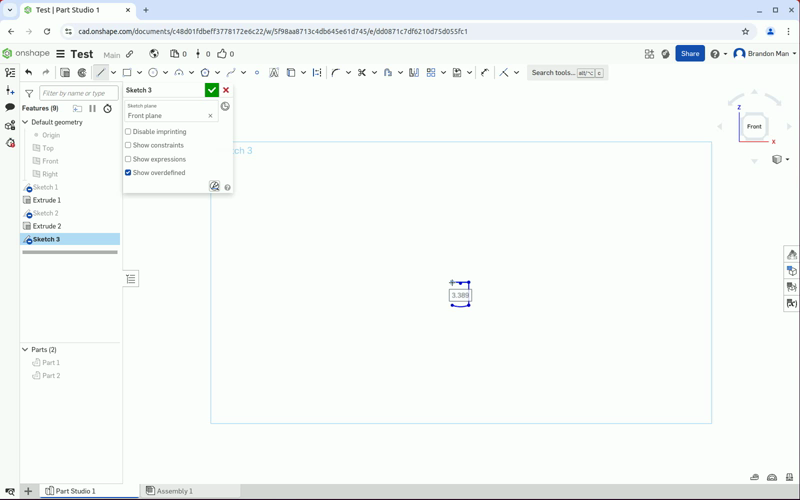
mouse_move(482, 282)
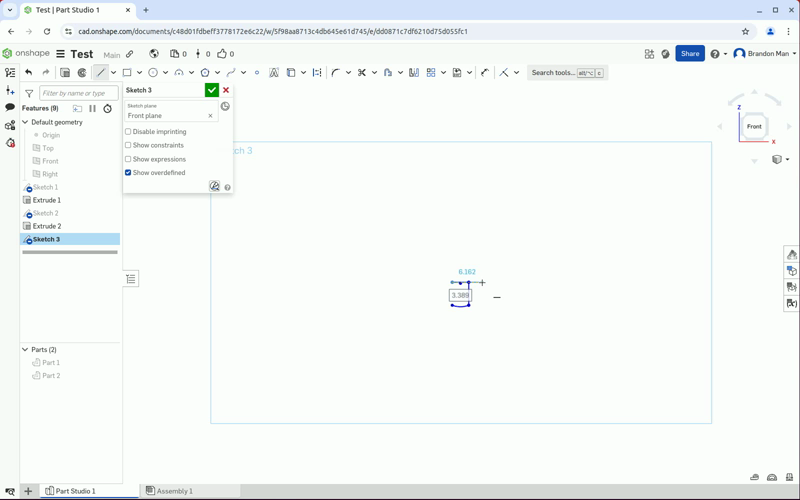
key_down(shift)
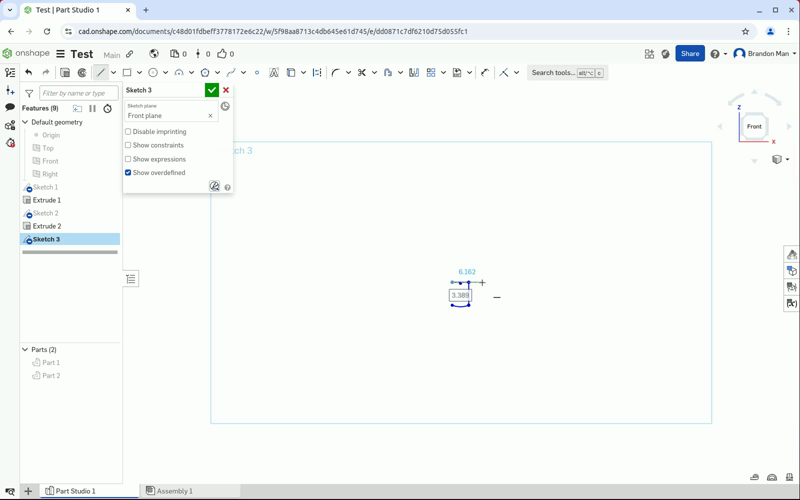
mouse_move(452, 305)
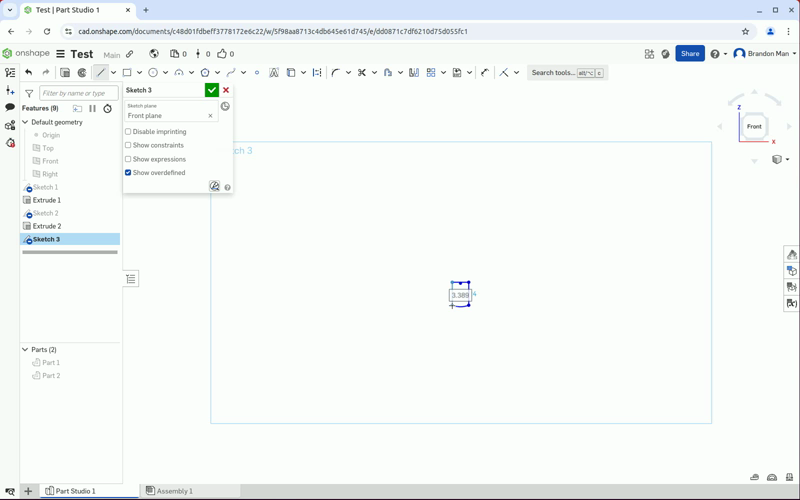
key_up(shift)
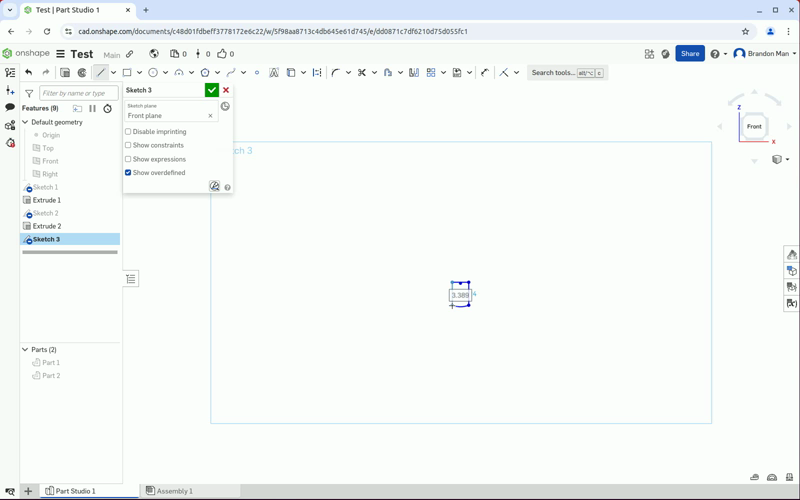
click(452, 305)
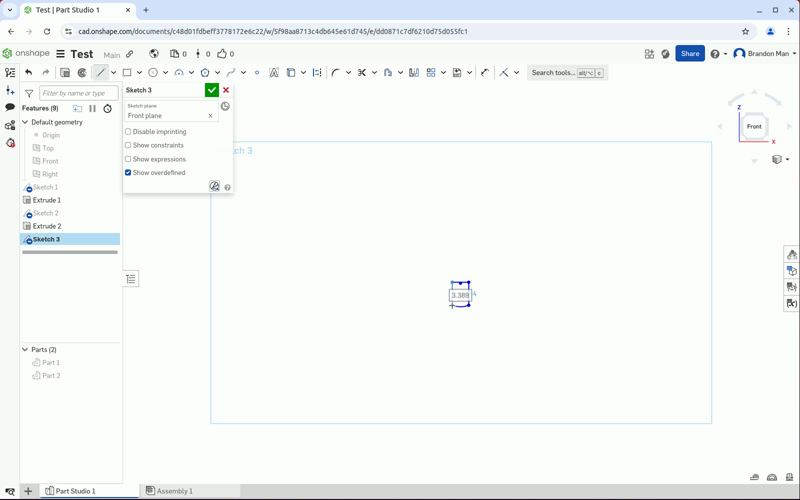
key(esc)
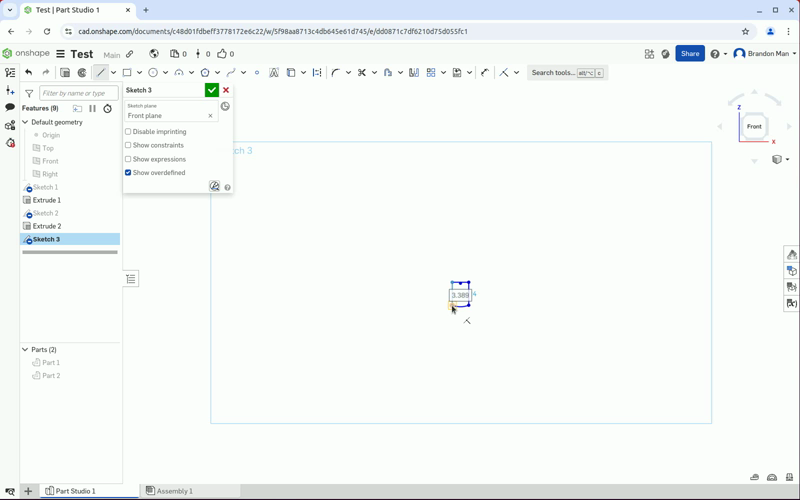
mouse_move(458, 305)
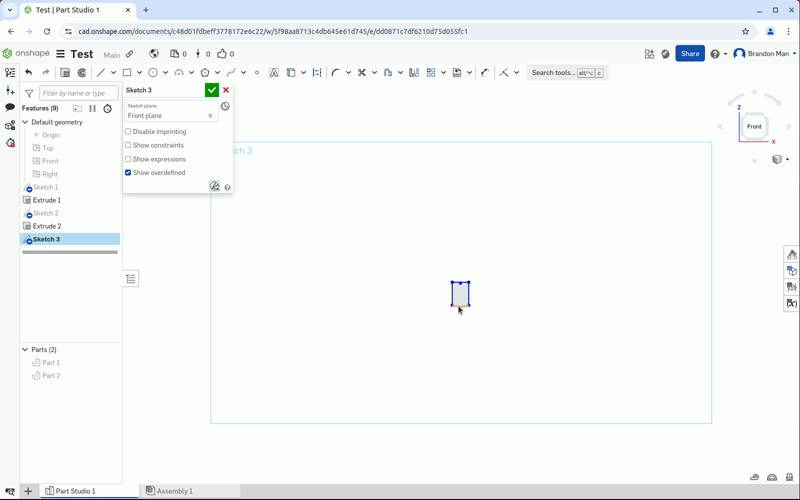
scroll(6)
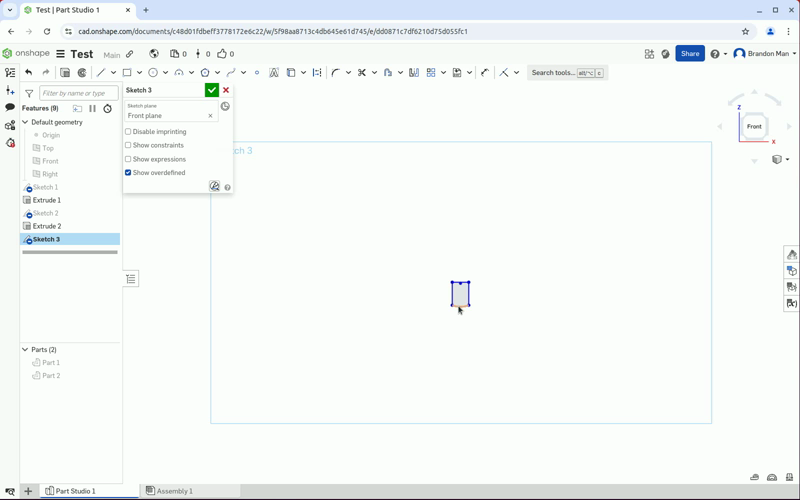
scroll(6)
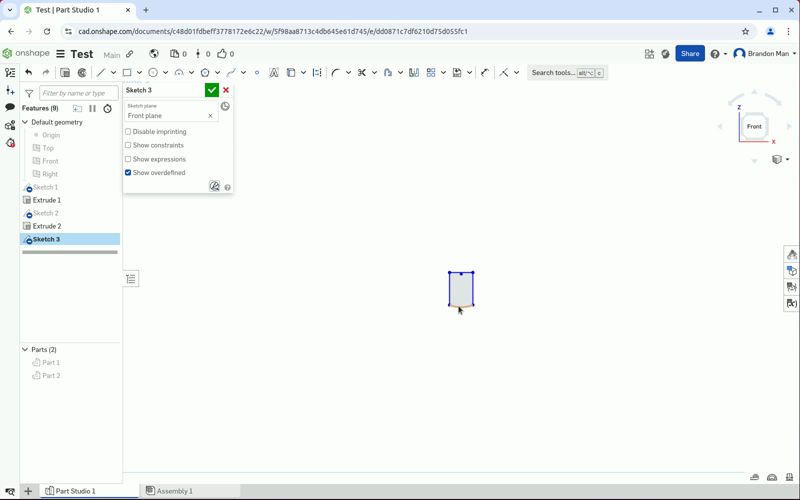
scroll(6)
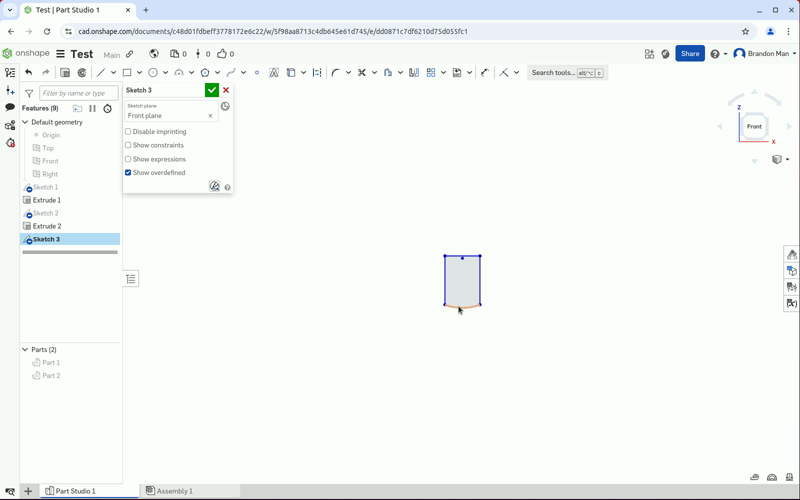
scroll(6)
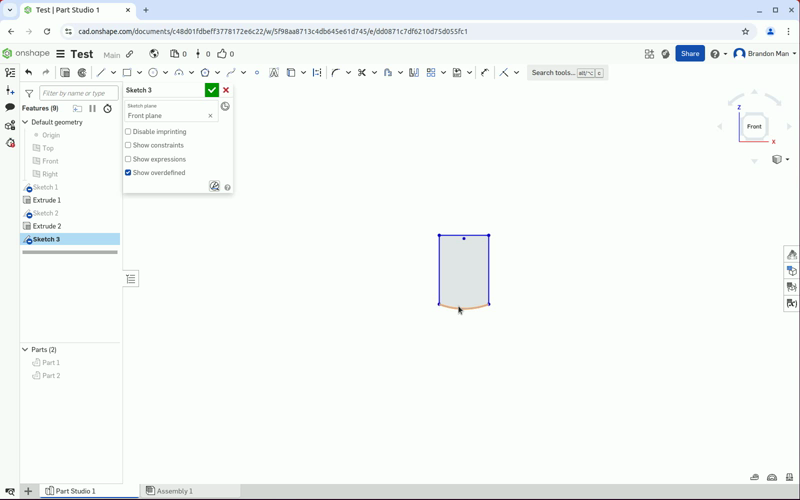
scroll(6)
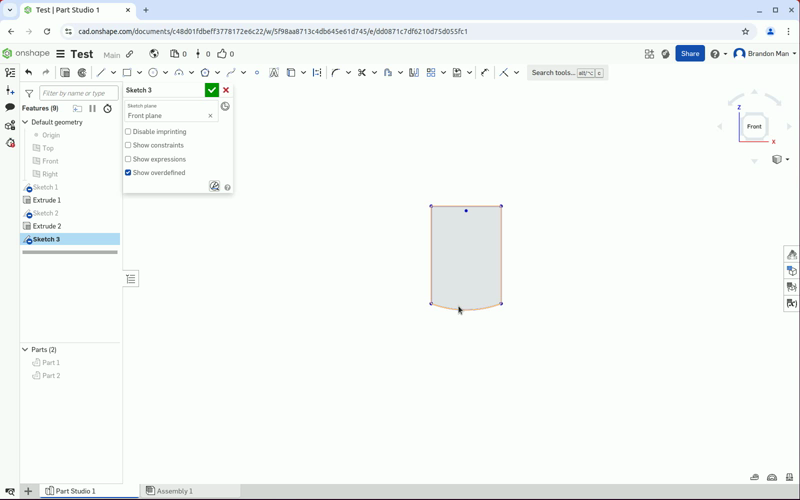
scroll(6)
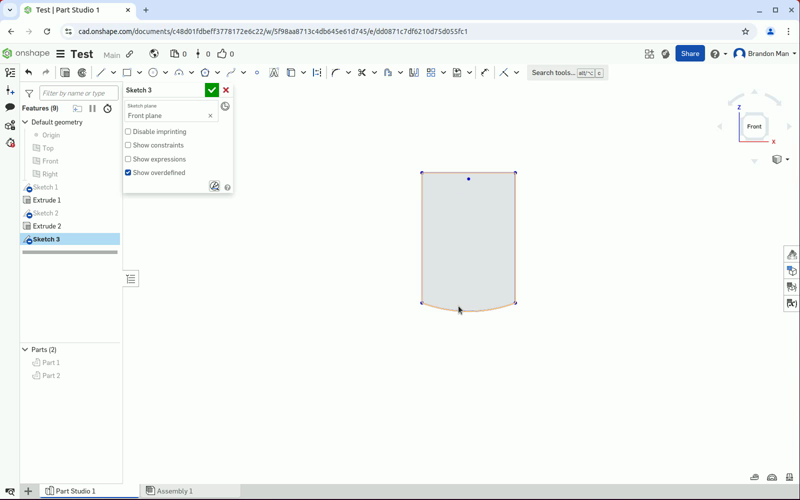
scroll(6)
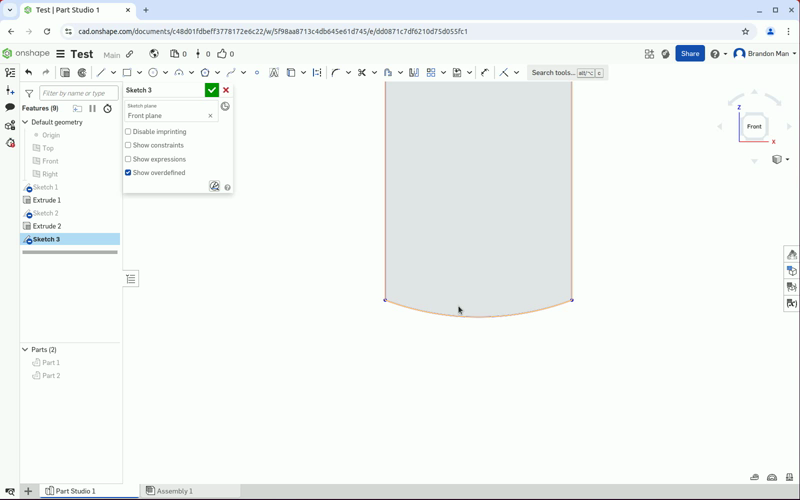
click(458, 305)
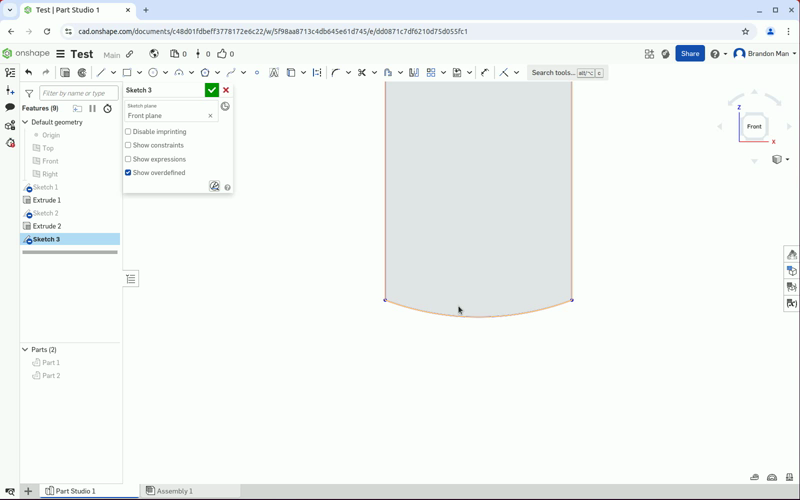
scroll(-6)
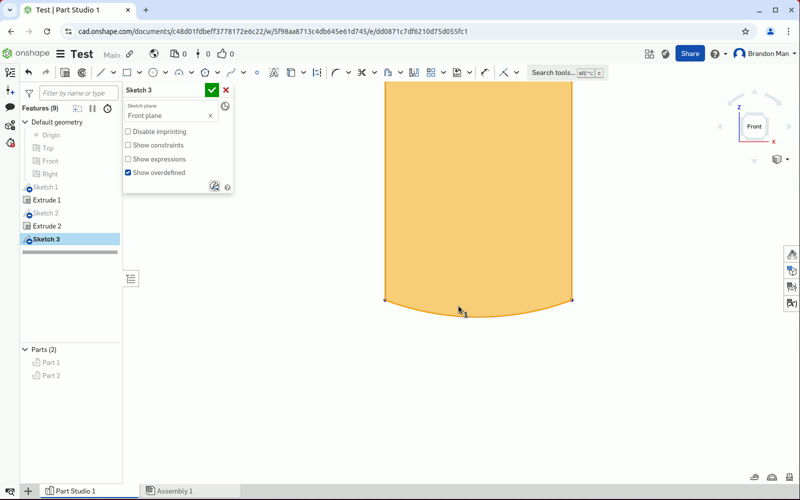
scroll(-6)
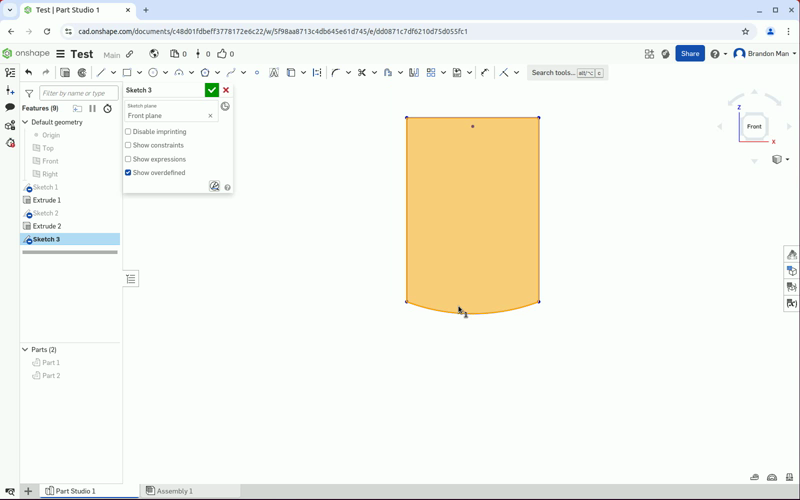
scroll(-6)
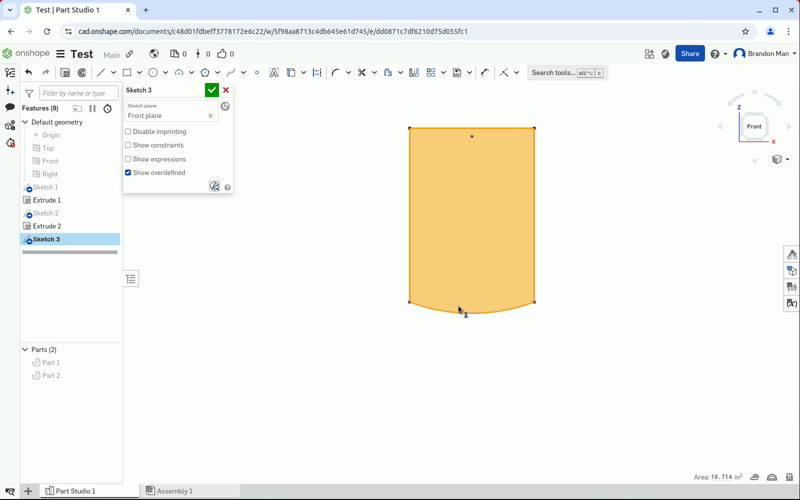
scroll(-6)
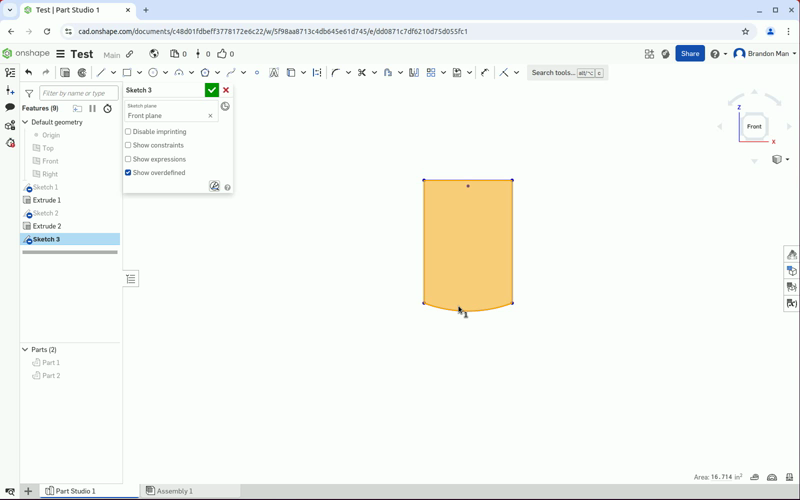
scroll(-6)
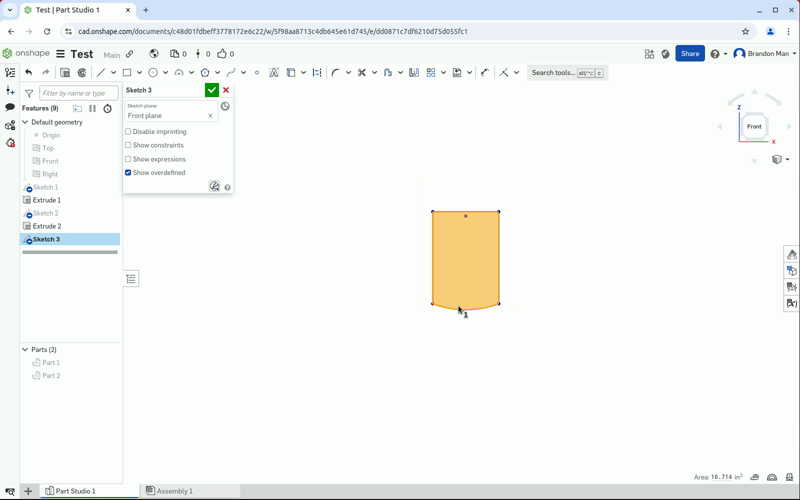
scroll(-6)
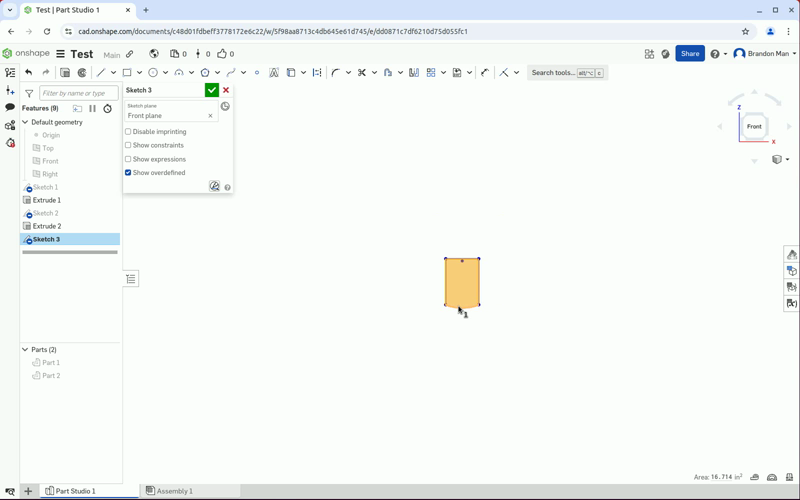
scroll(-6)
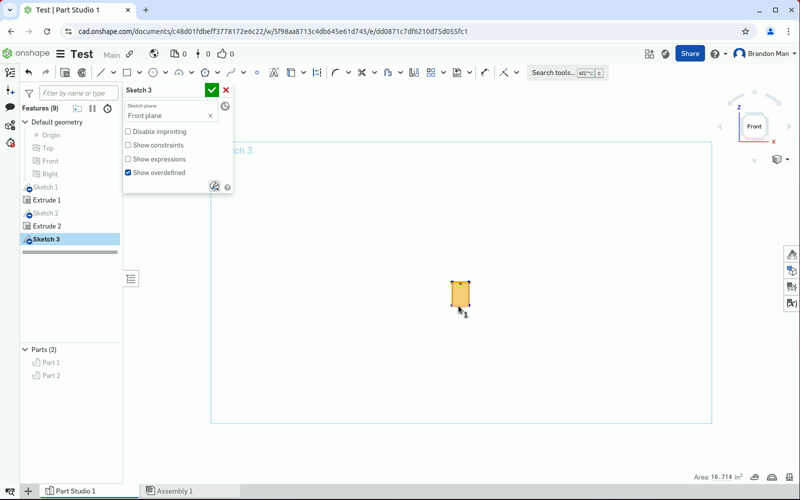
mouse_move(73, 352)
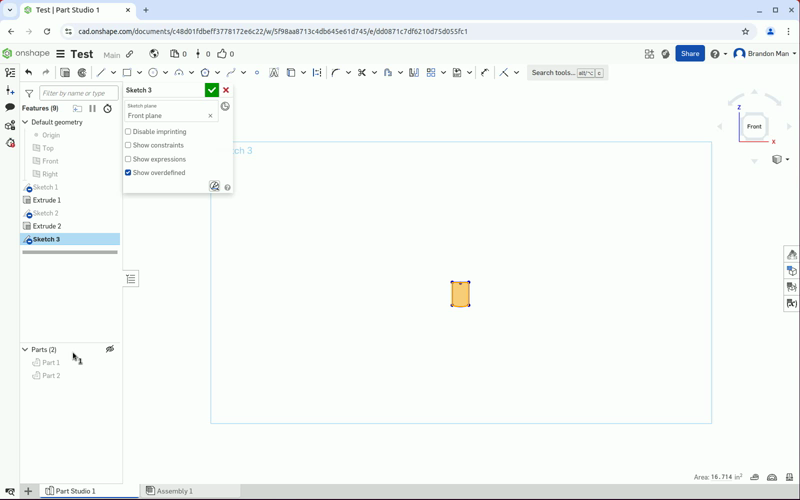
key(shift+y)
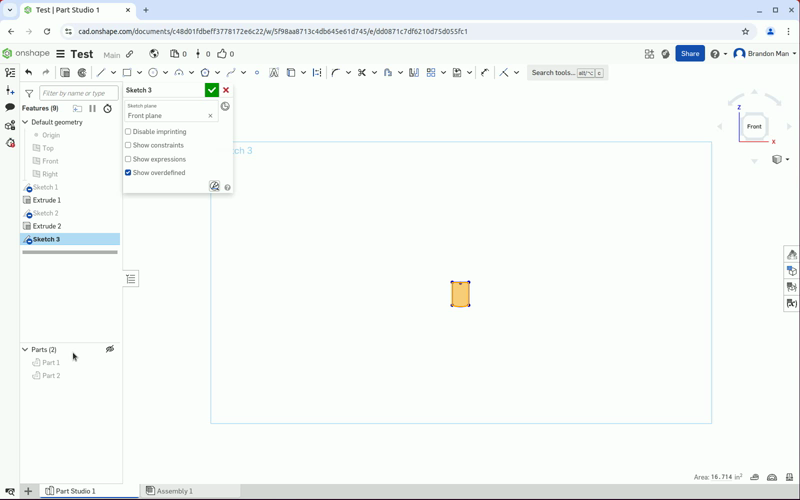
key(shift+e)
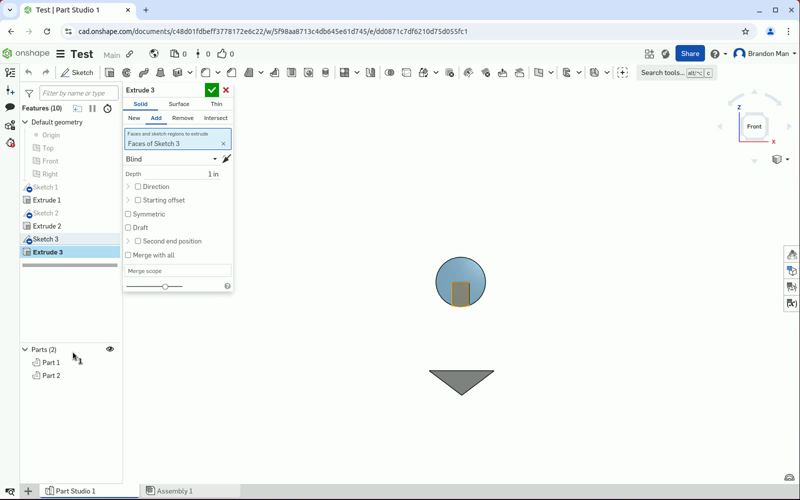
mouse_move(143, 106)
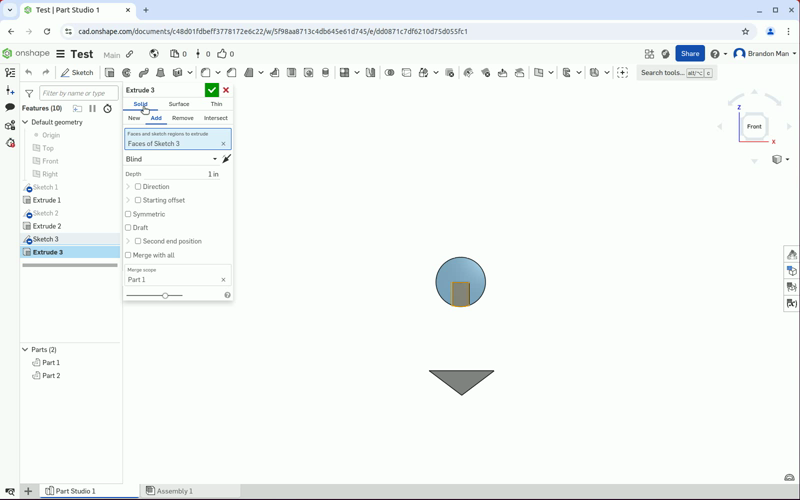
click(143, 106)
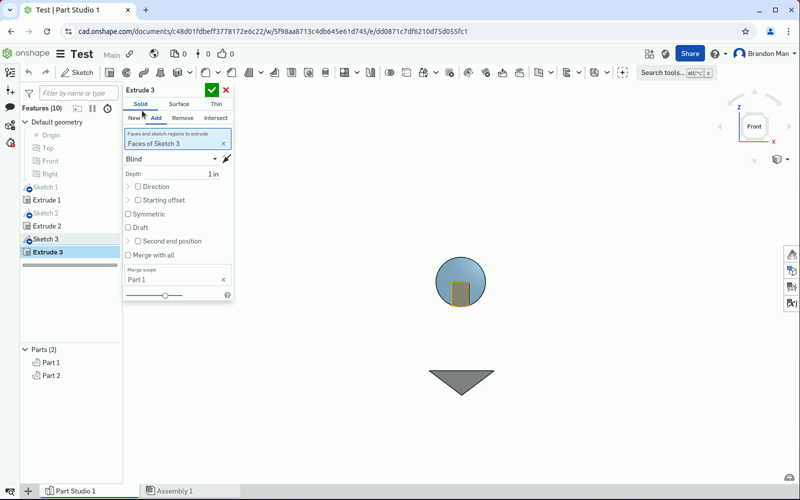
mouse_move(137, 120)
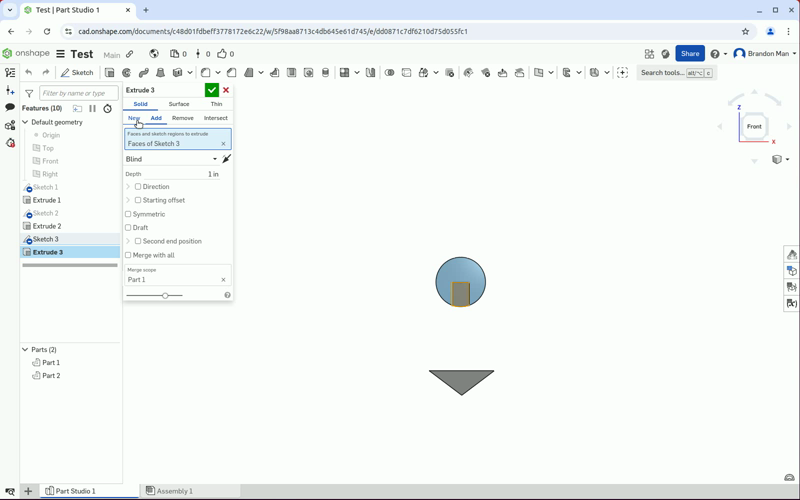
click(137, 120)
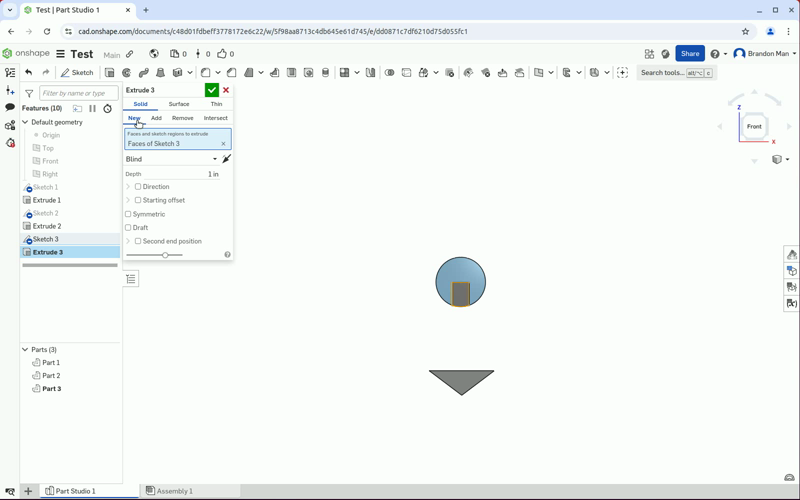
key(tab, 4)
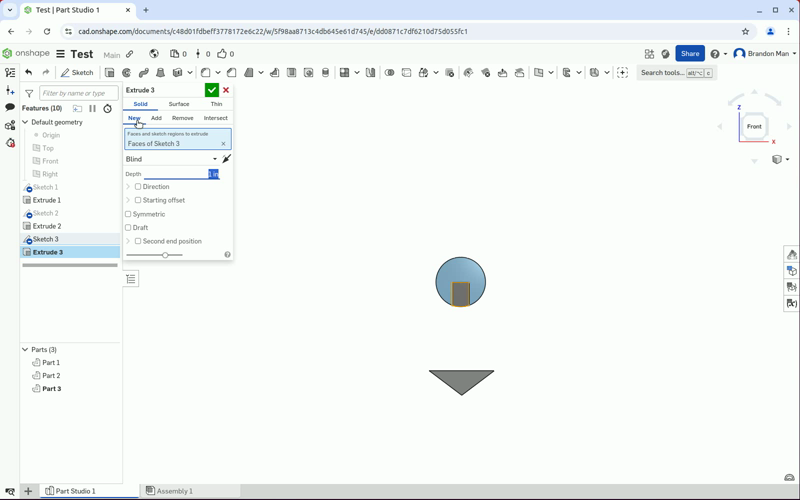
text(13.239)
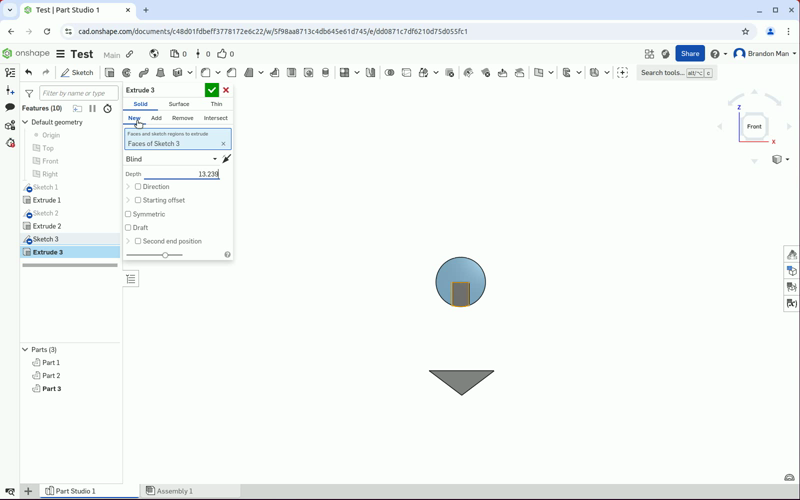
key(enter)
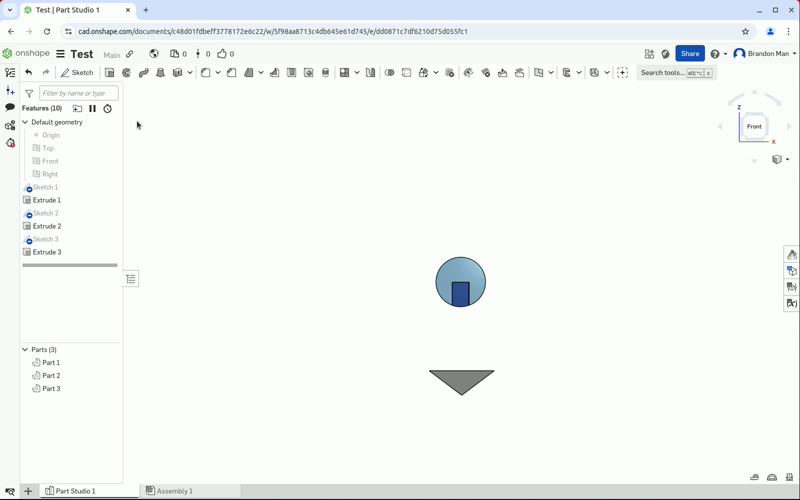
key(shift+h)
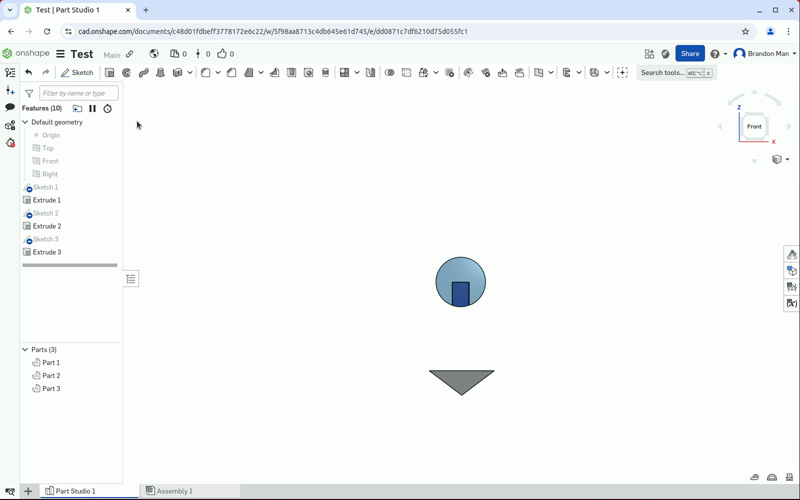
key(shift+h)
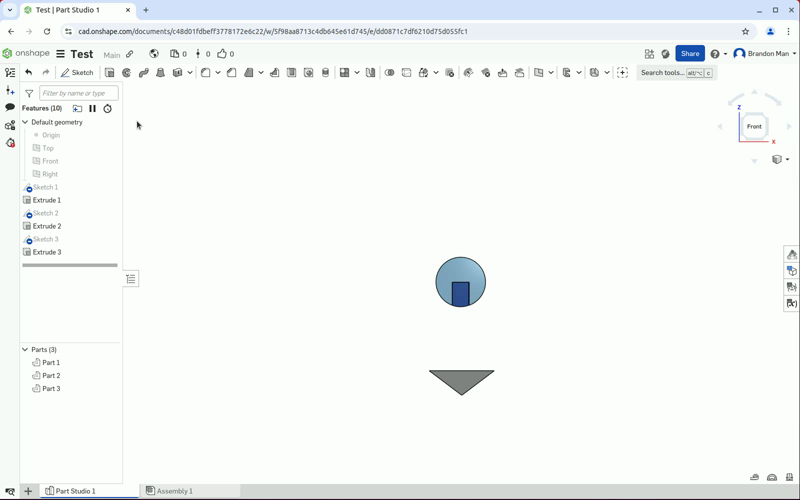
mouse_move(73, 189)
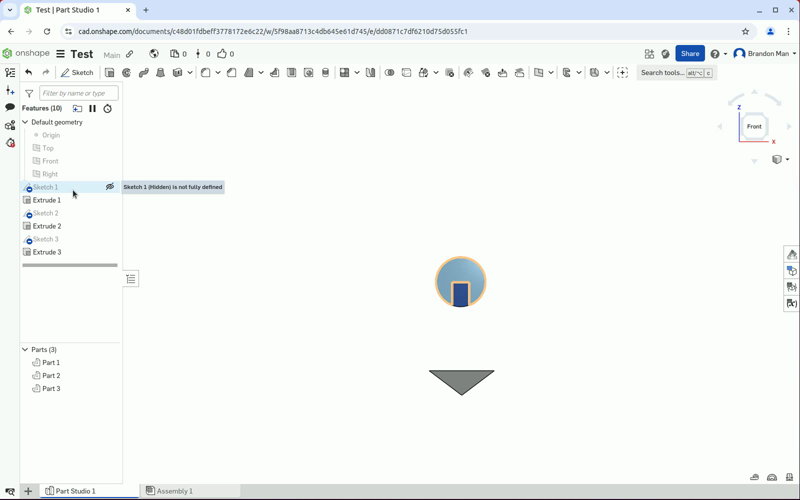
click(73, 189)
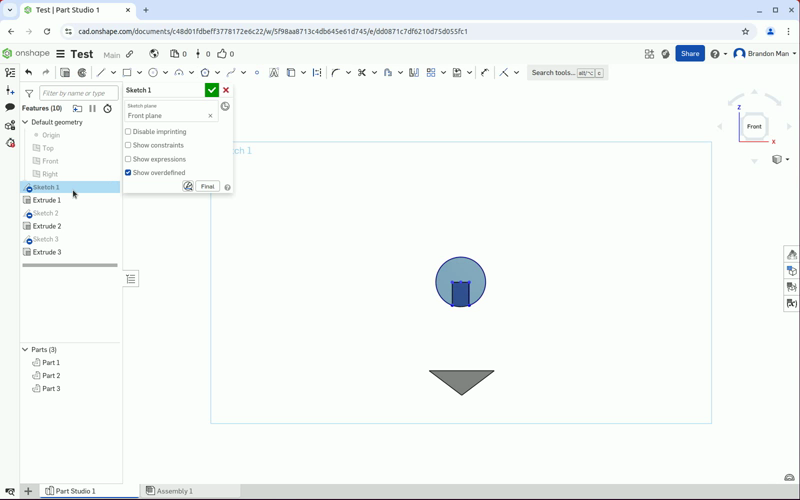
mouse_move(229, 92)
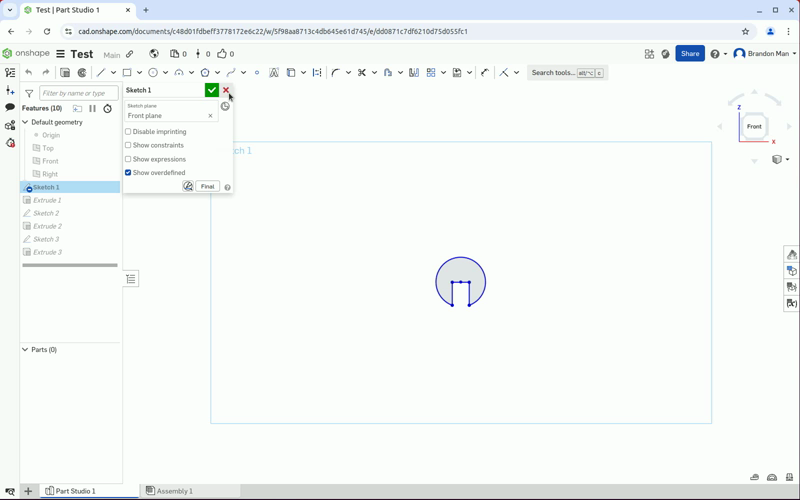
click(229, 92)
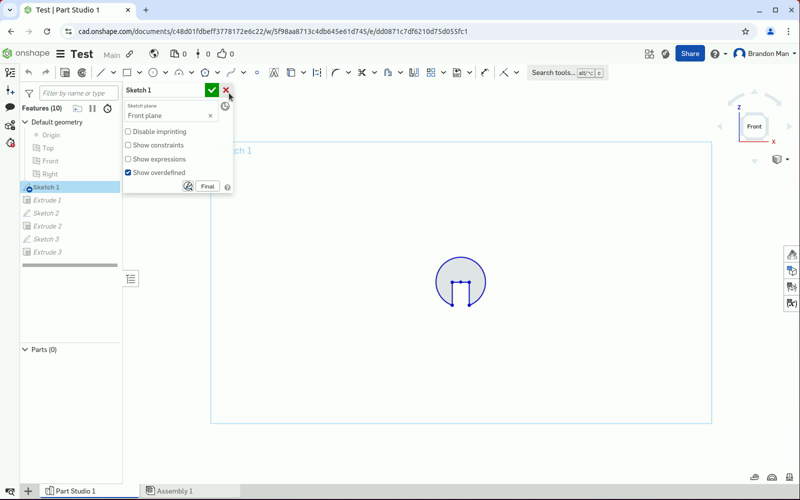
key(shift+s)
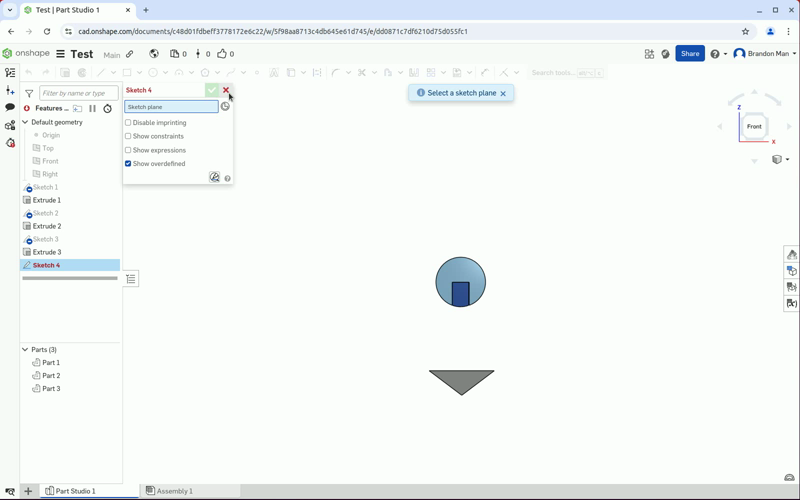
mouse_move(73, 163)
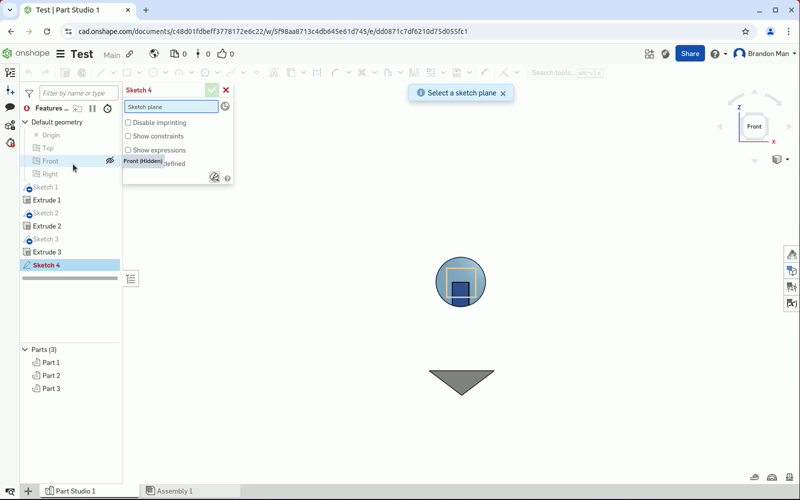
click(73, 163)
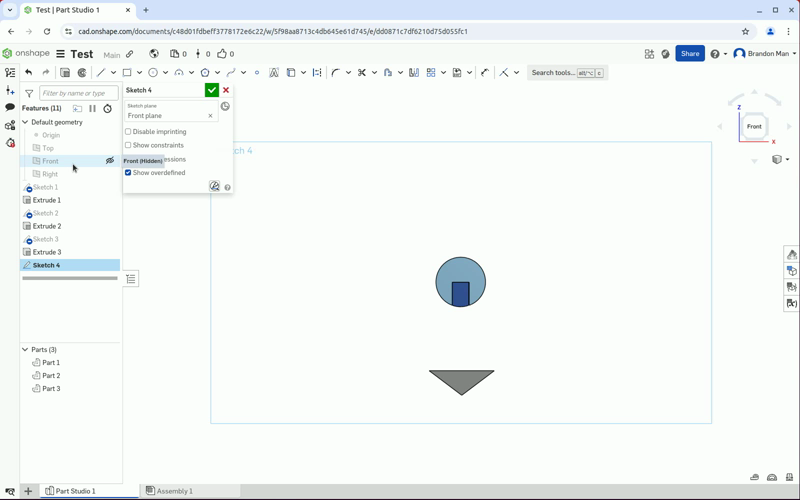
mouse_move(73, 352)
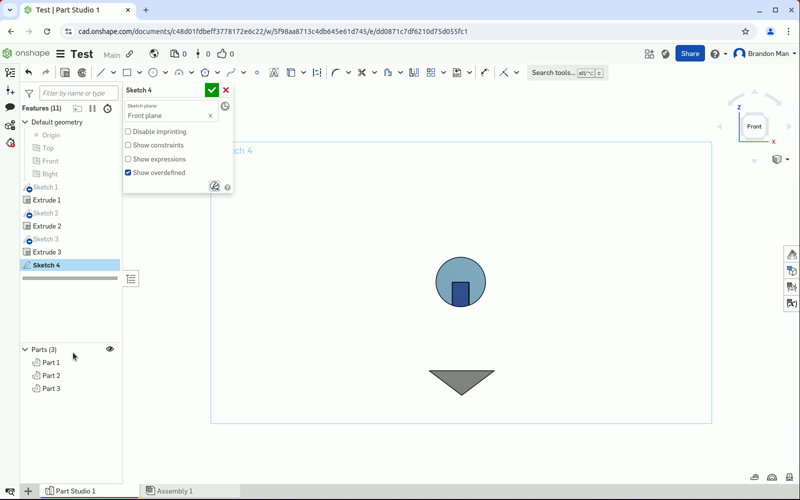
key(y)
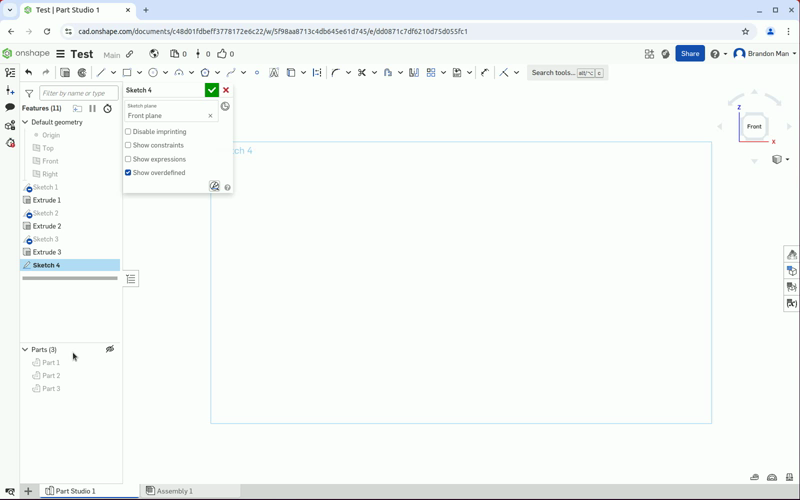
key(l)
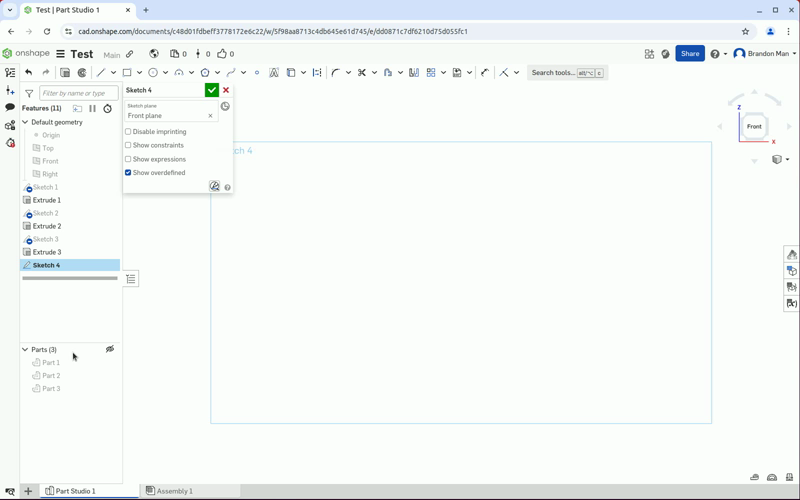
key_down(shift)
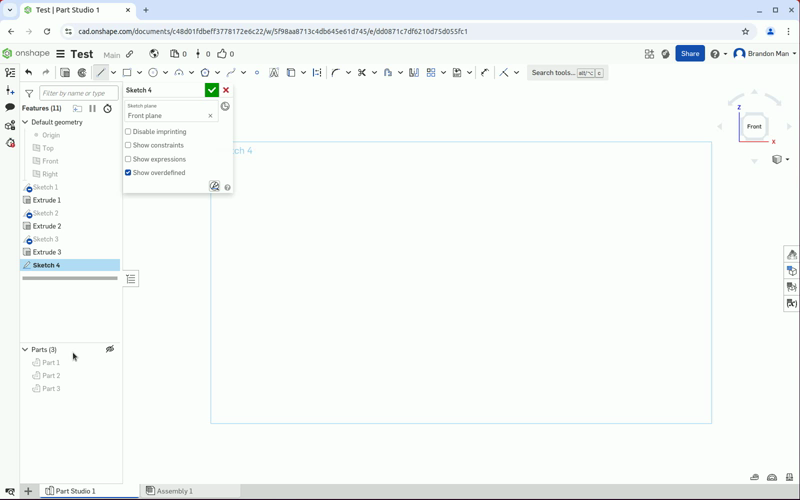
mouse_move(452, 370)
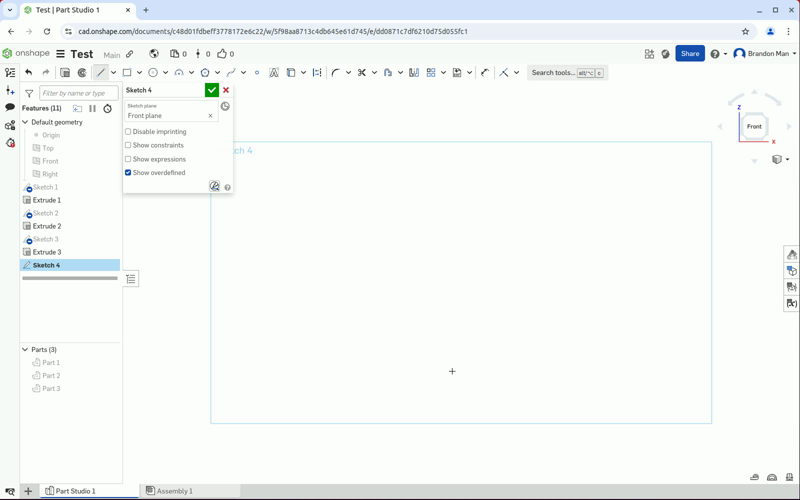
click(452, 370)
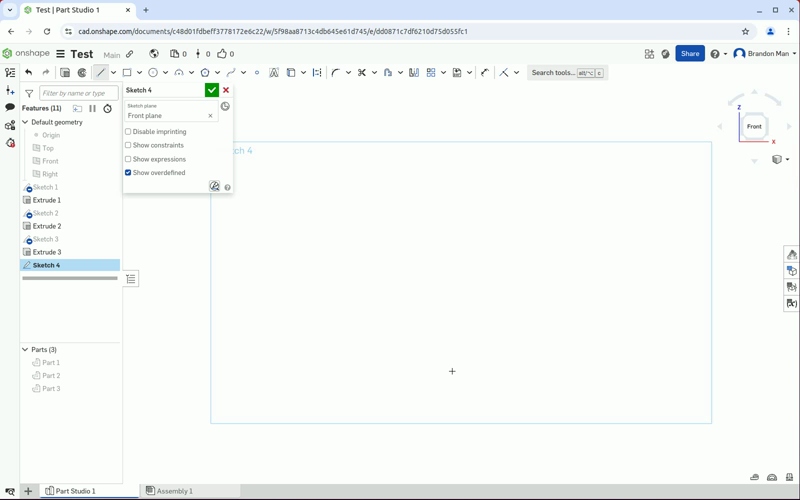
key_up(shift)
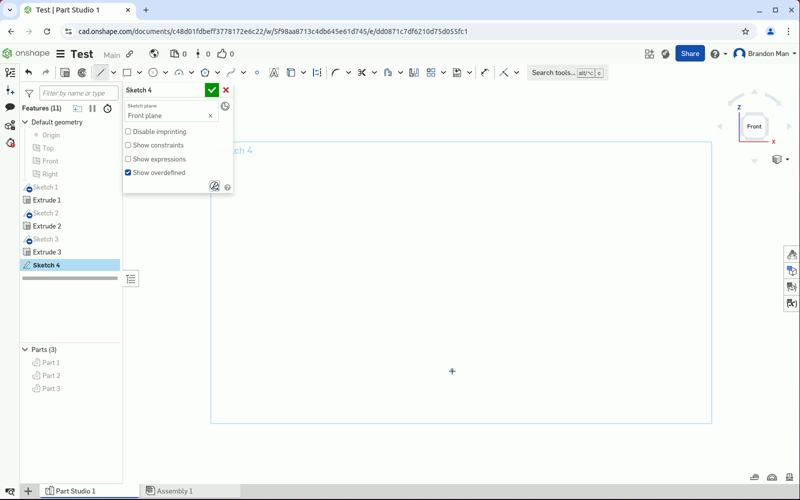
key_down(shift)
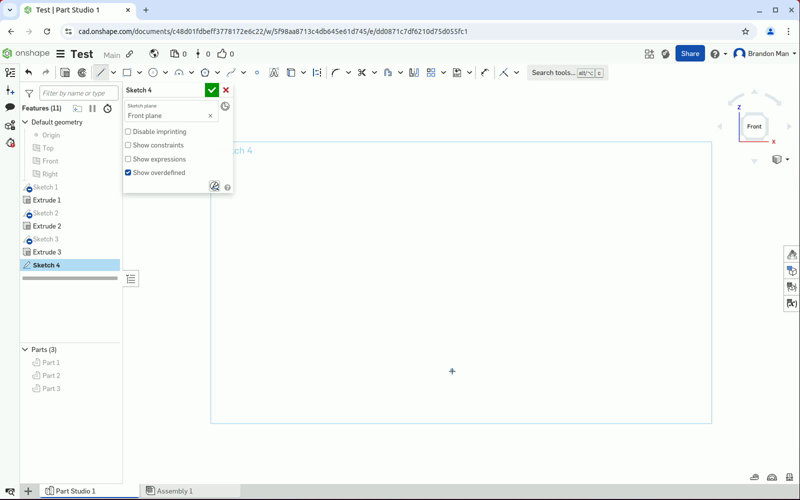
mouse_move(482, 370)
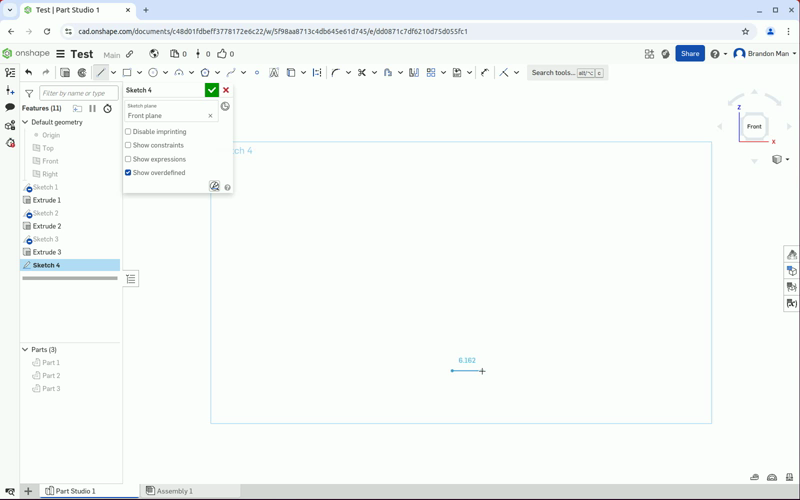
mouse_move(468, 370)
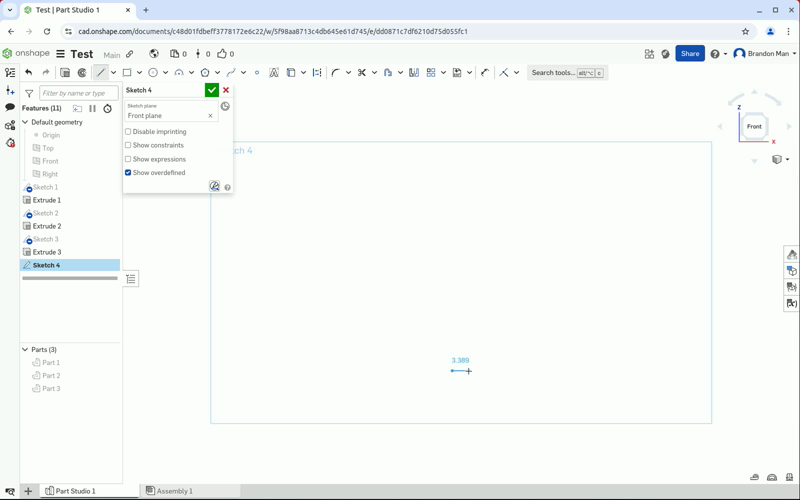
click(468, 370)
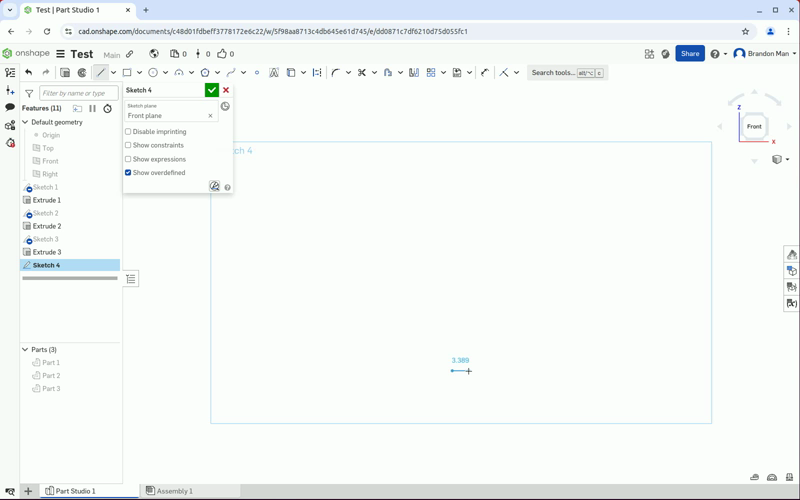
key_up(shift)
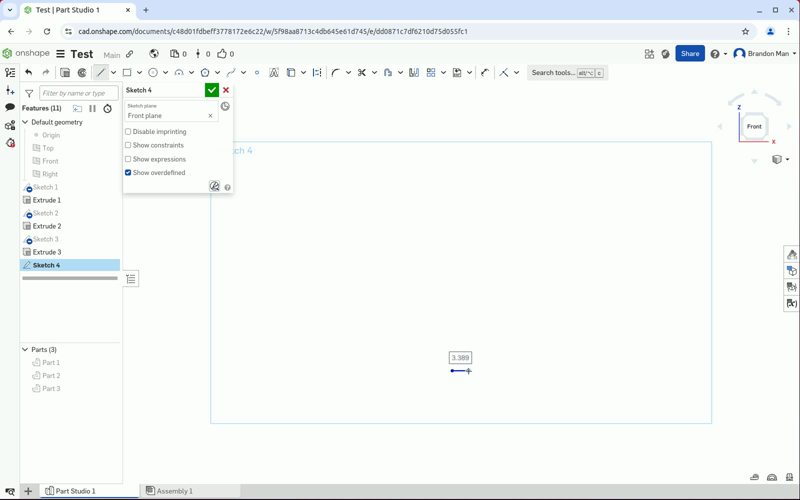
key_down(shift)
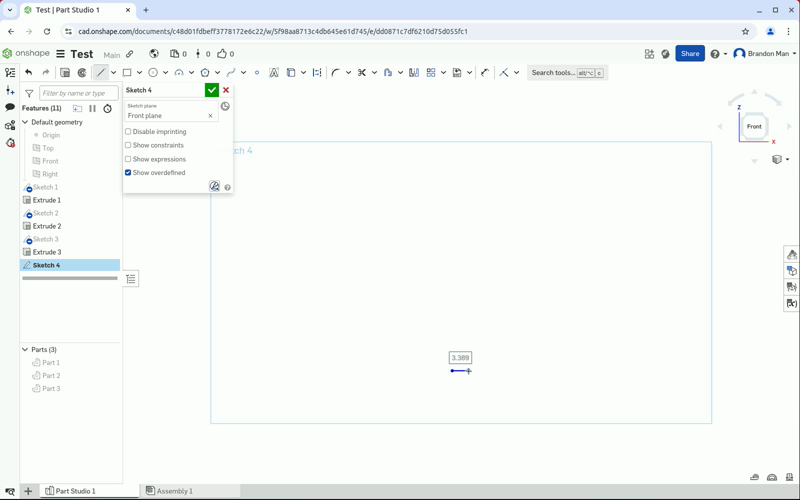
mouse_move(468, 304)
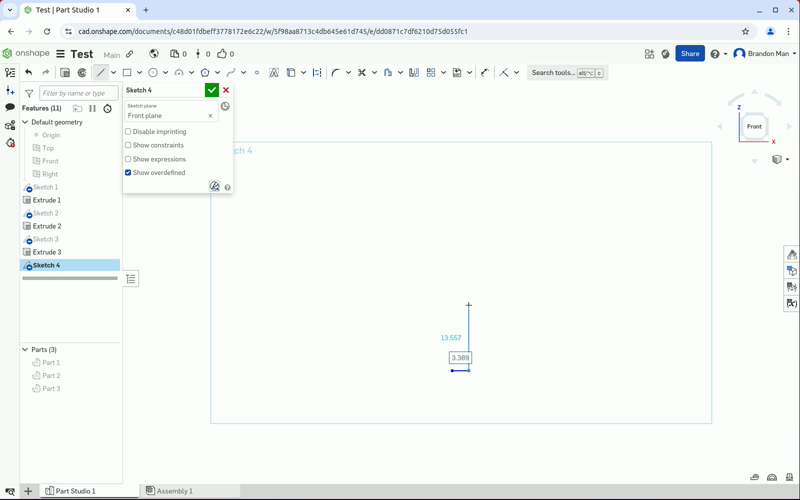
click(468, 304)
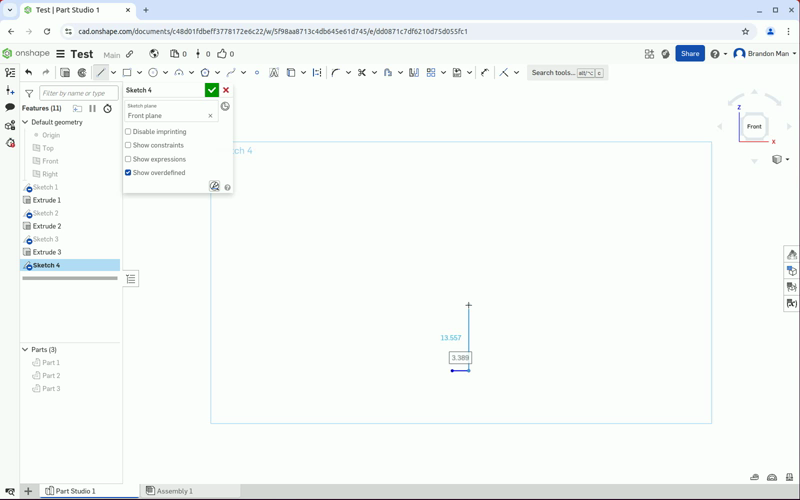
key_up(shift)
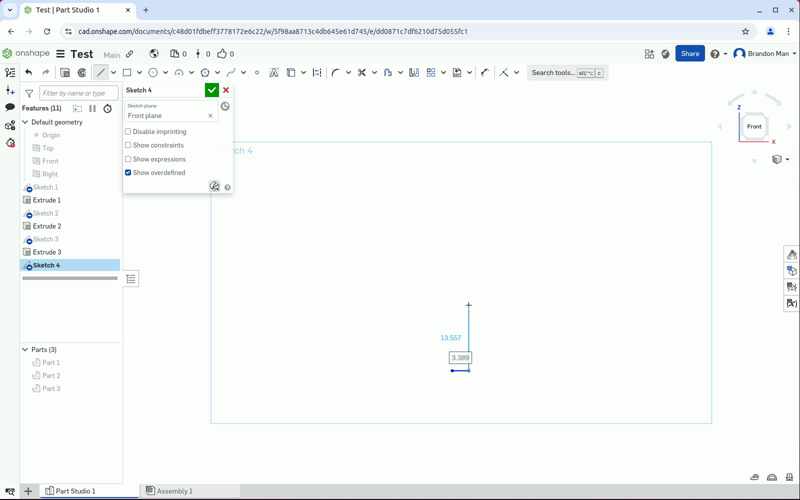
key(esc)
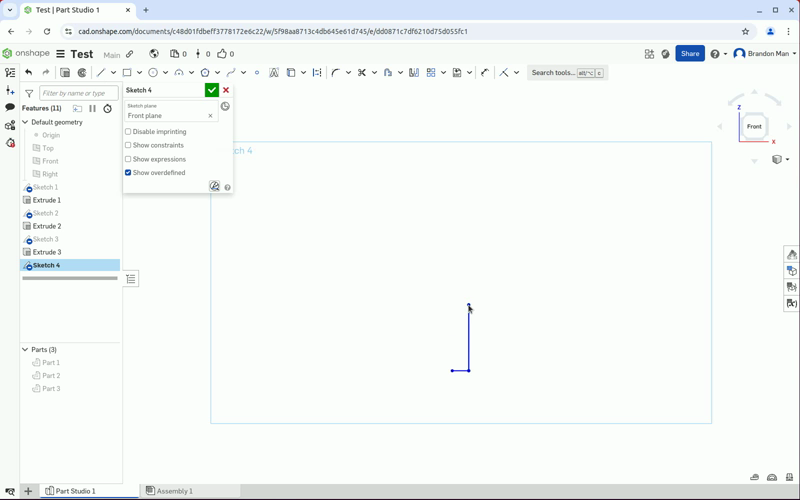
key(a)
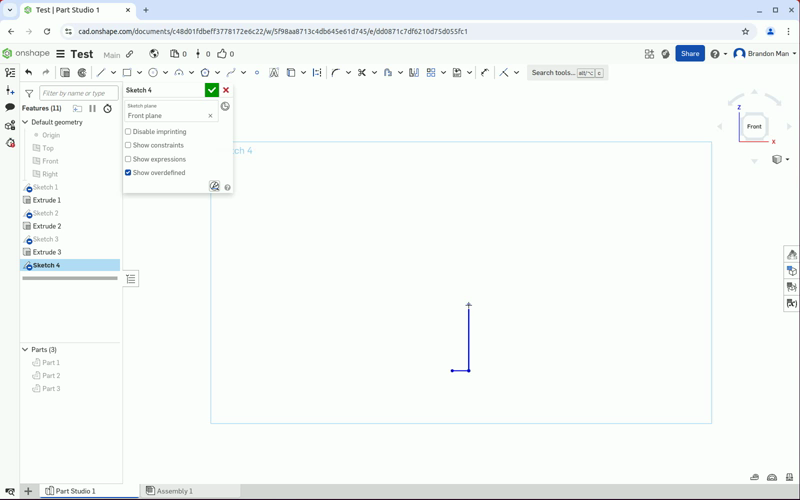
mouse_move(468, 304)
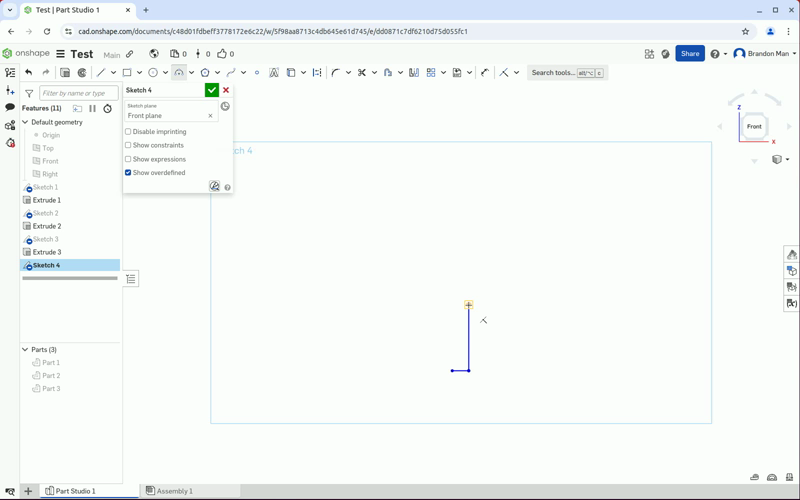
click(468, 304)
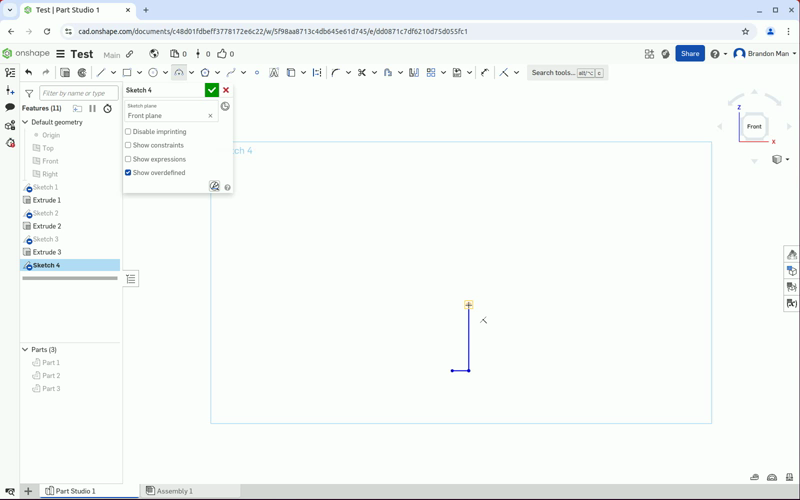
key_down(shift)
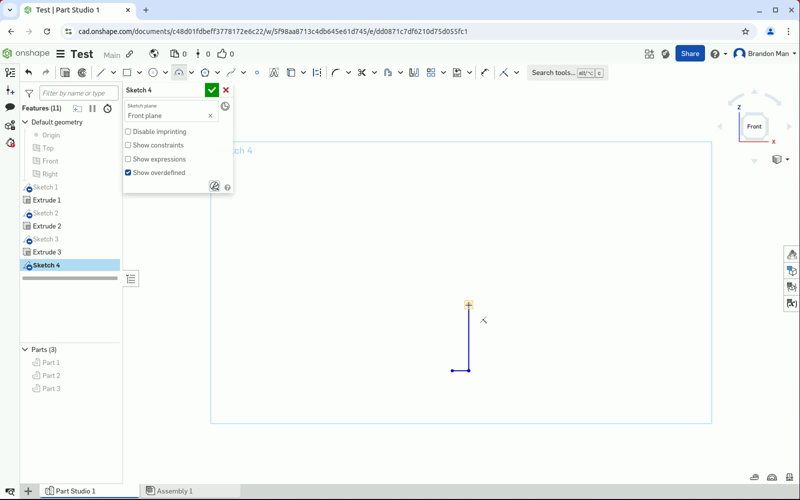
mouse_move(452, 304)
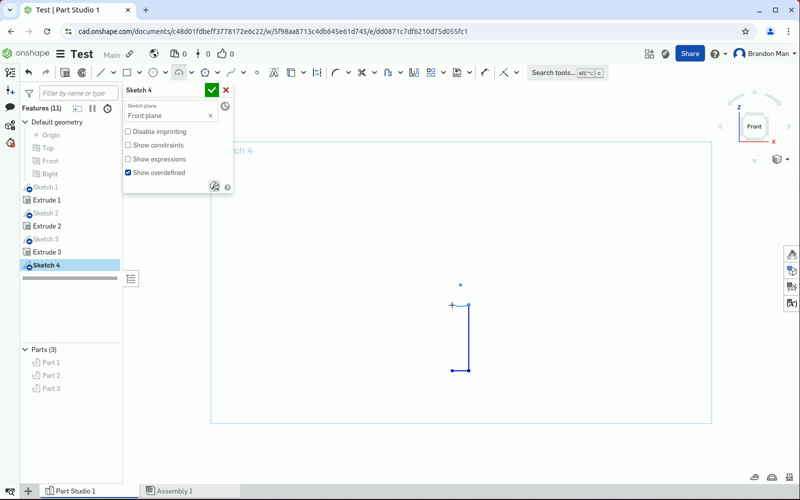
click(452, 304)
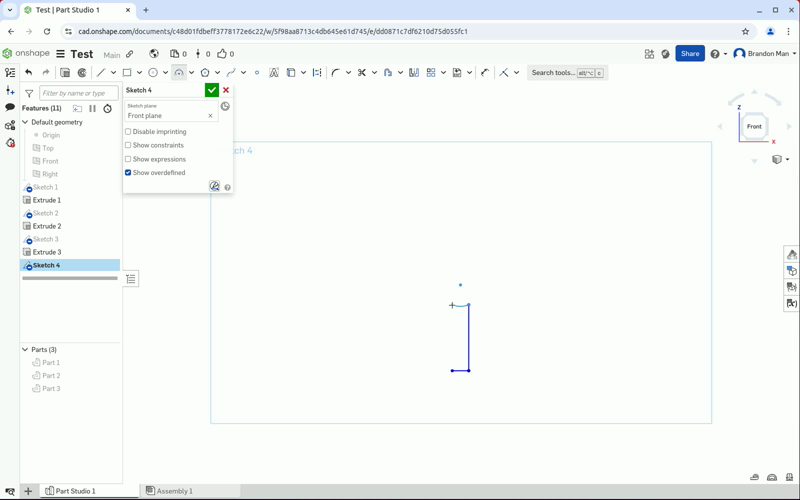
mouse_move(460, 306)
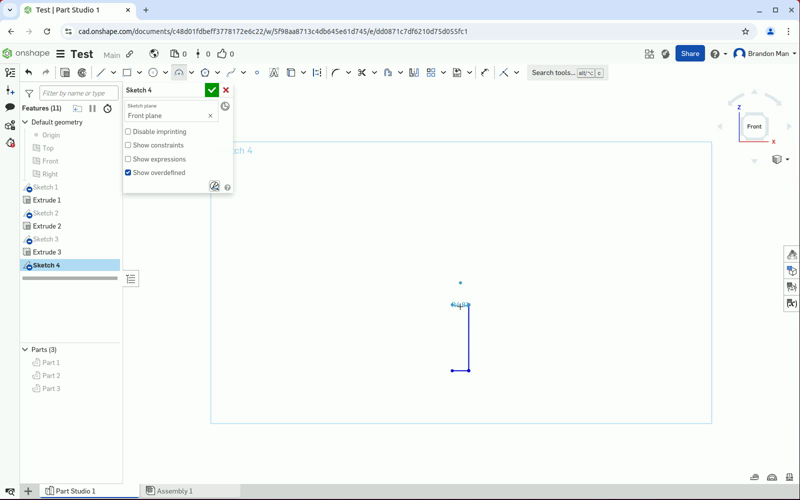
click(460, 306)
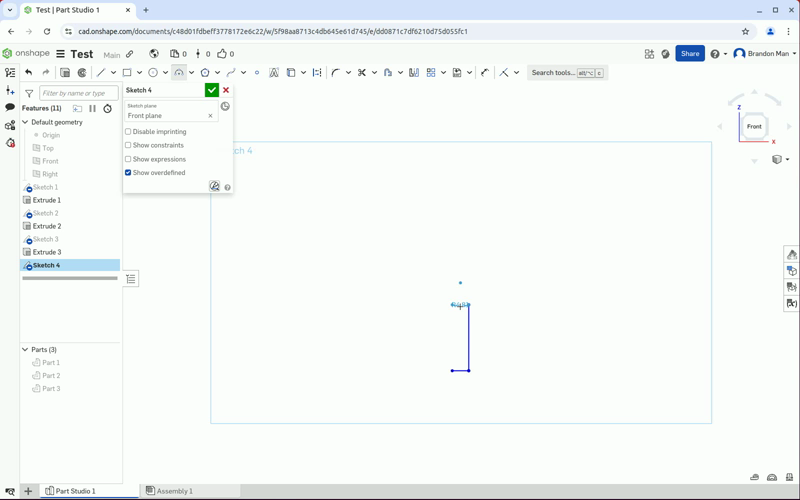
key_up(shift)
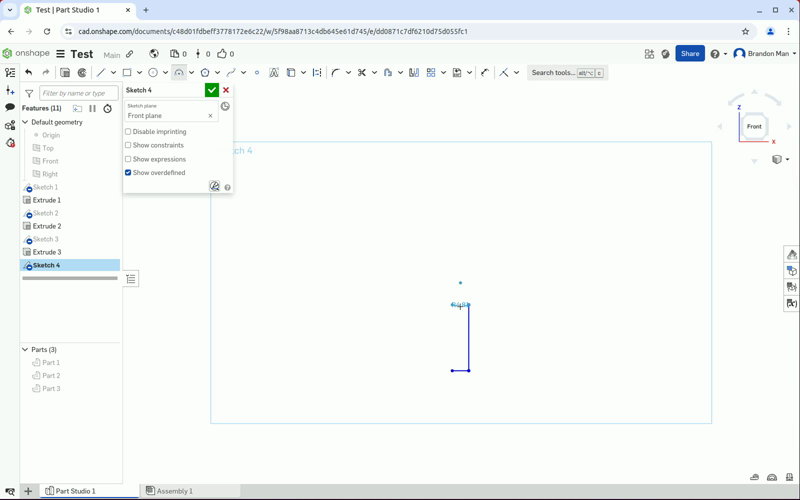
key(esc)
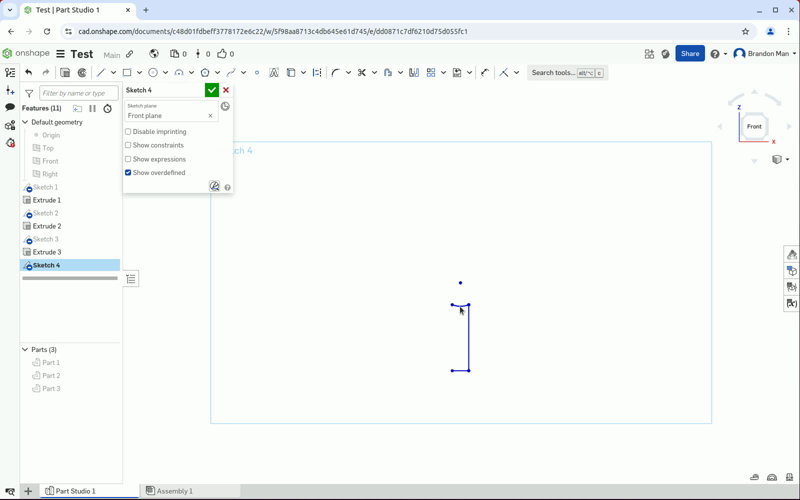
key(l)
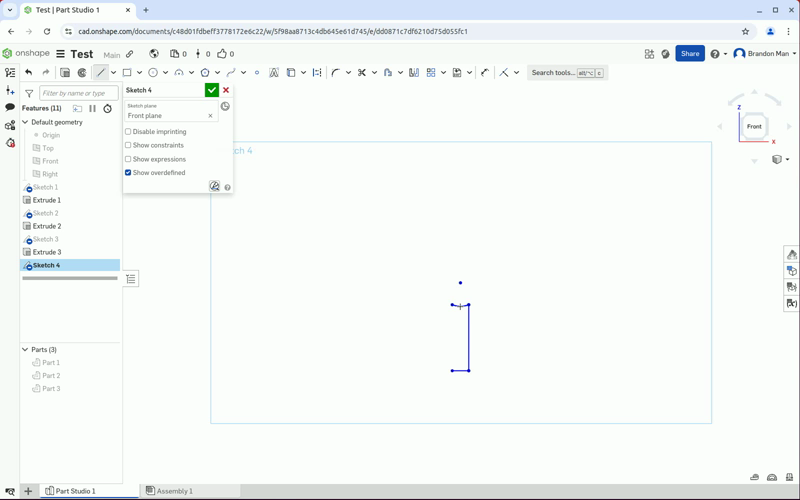
mouse_move(452, 304)
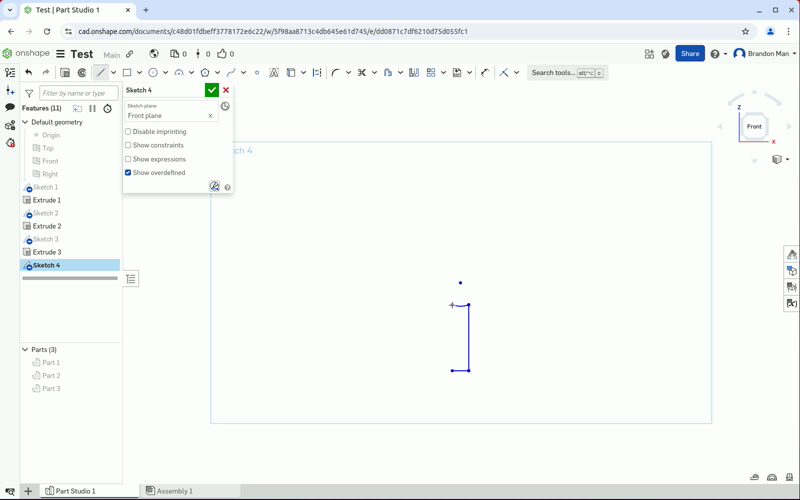
click(452, 304)
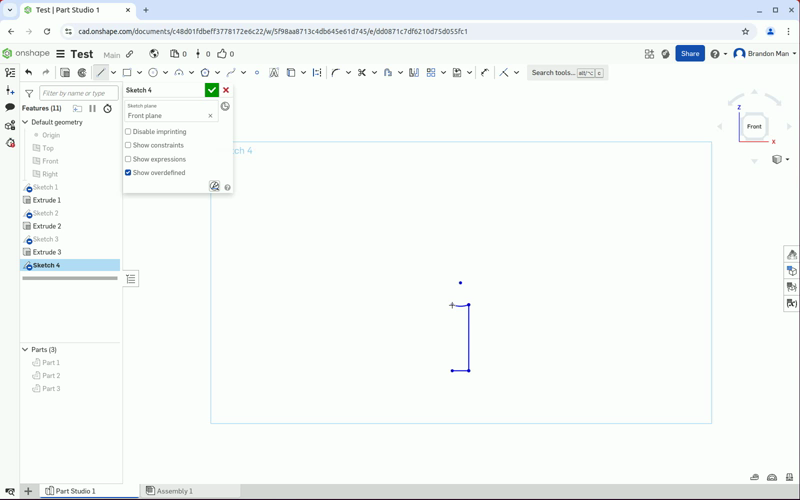
key_down(shift)
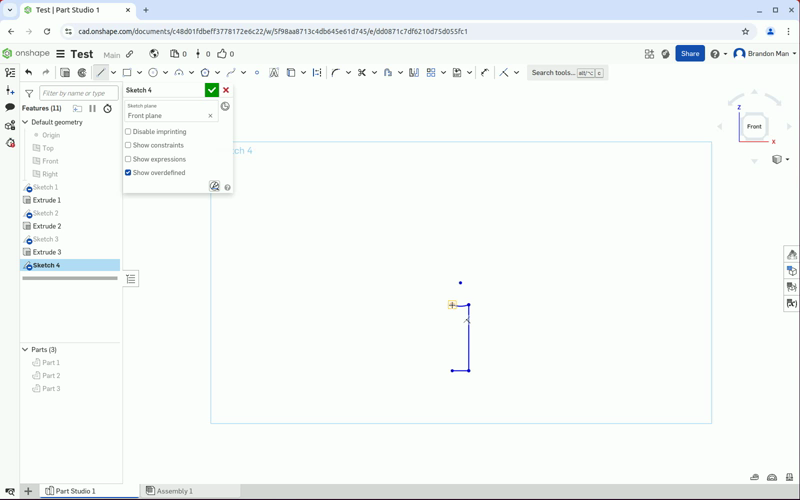
mouse_move(452, 370)
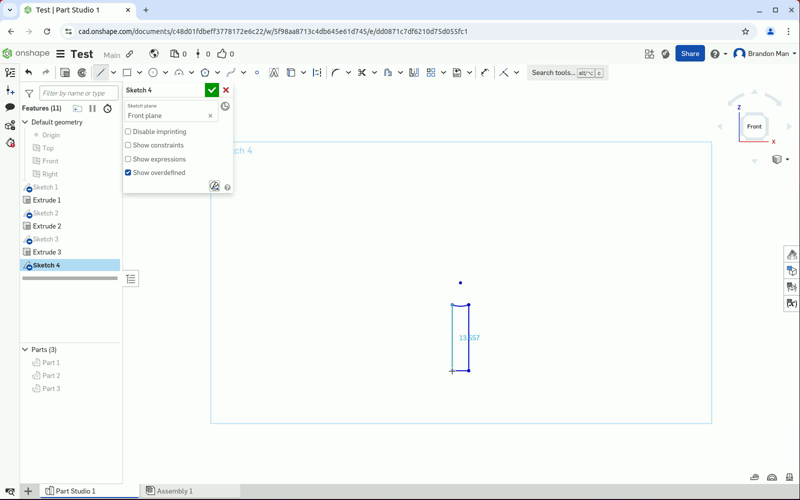
key_up(shift)
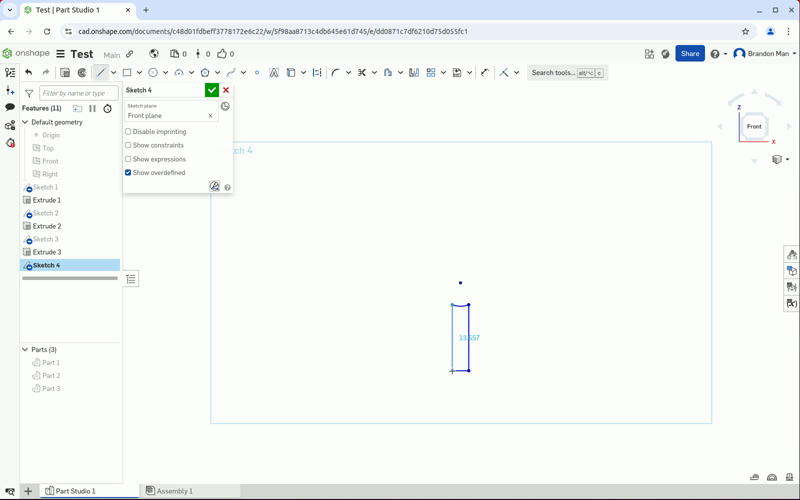
click(452, 370)
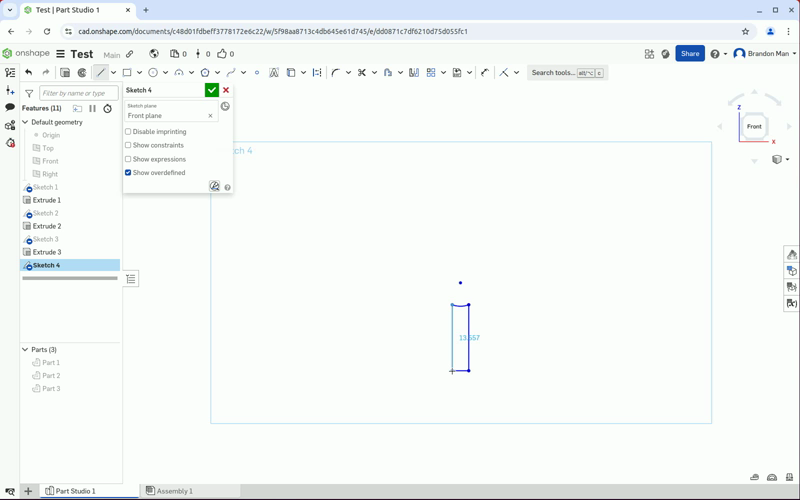
key(esc)
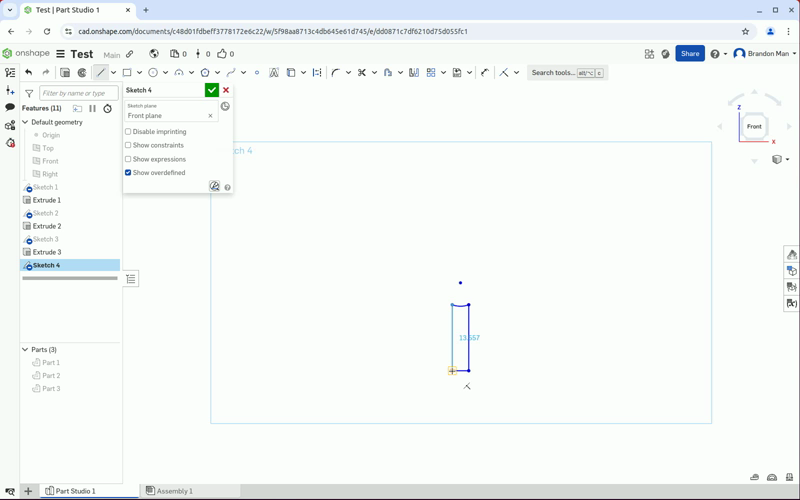
mouse_move(464, 355)
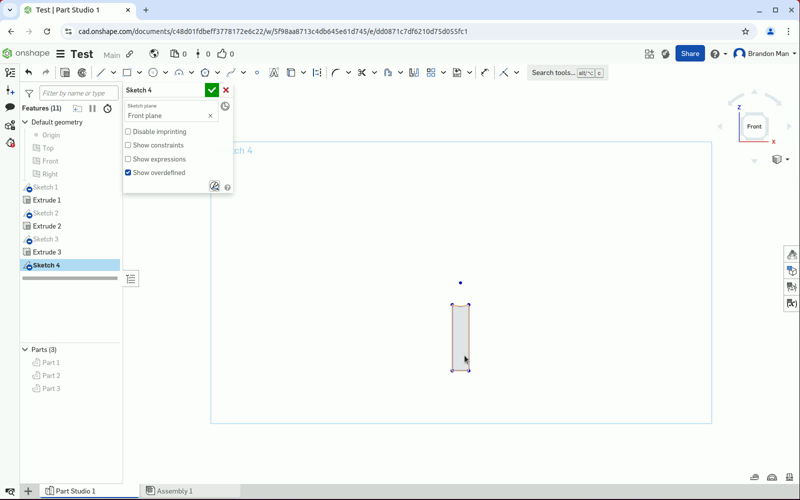
scroll(6)
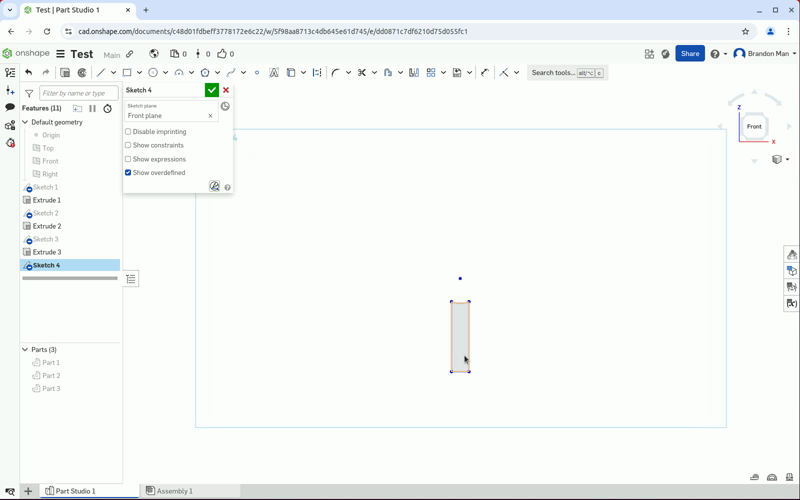
scroll(6)
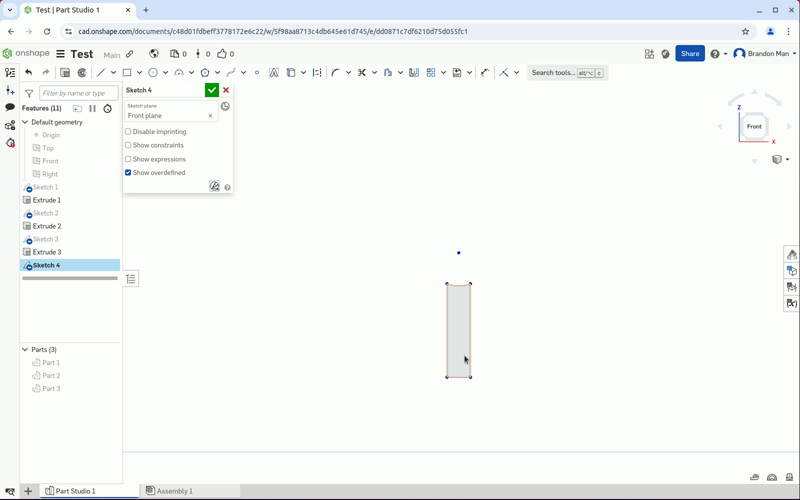
scroll(6)
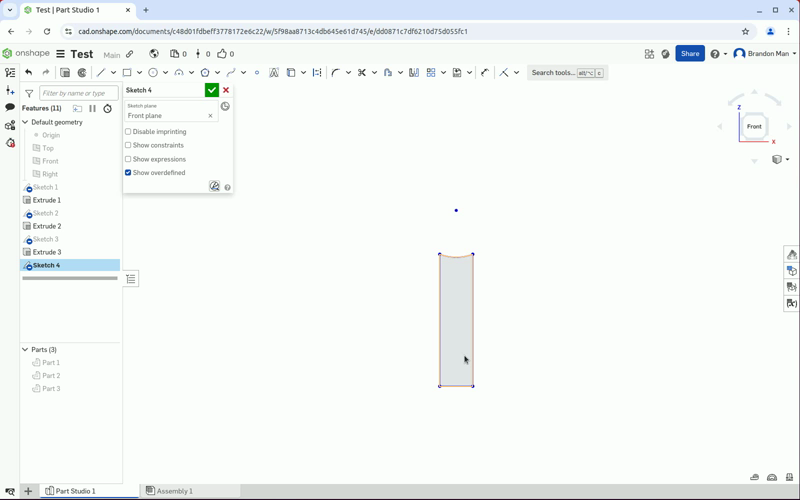
scroll(6)
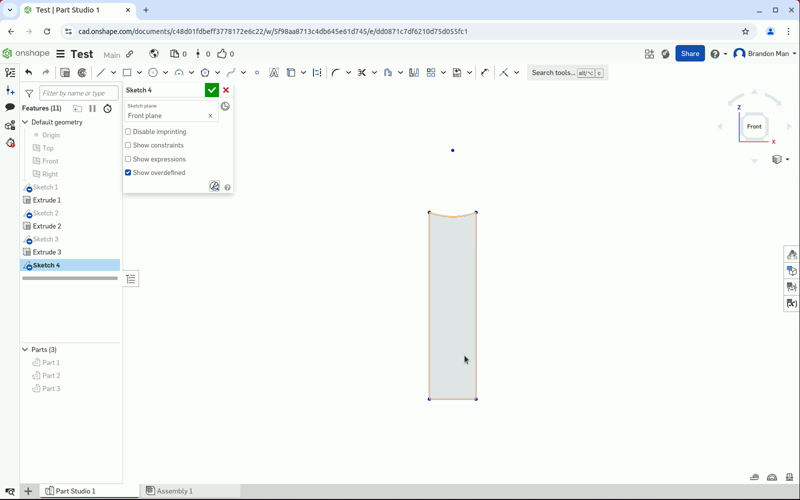
scroll(6)
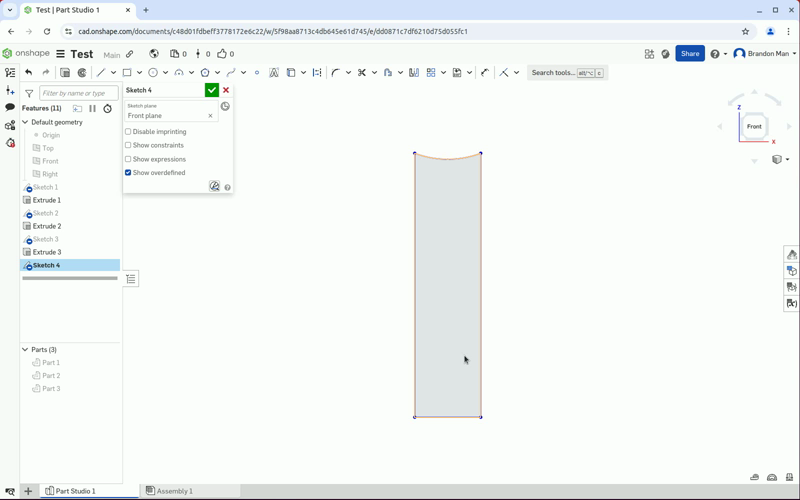
scroll(6)
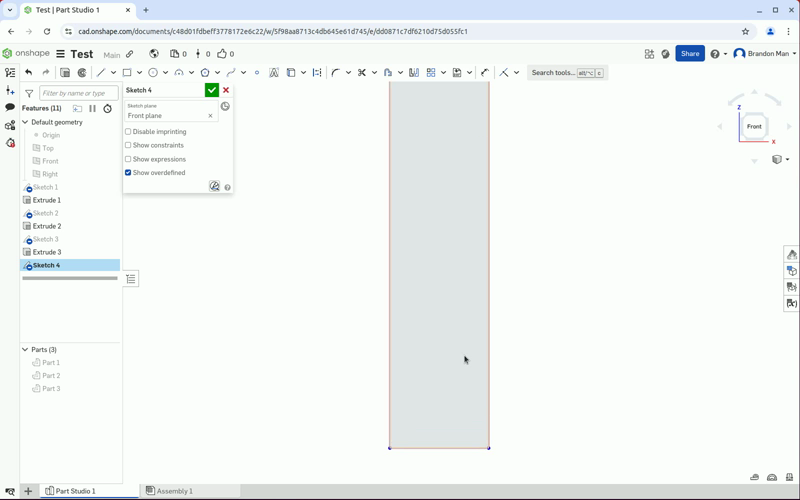
scroll(6)
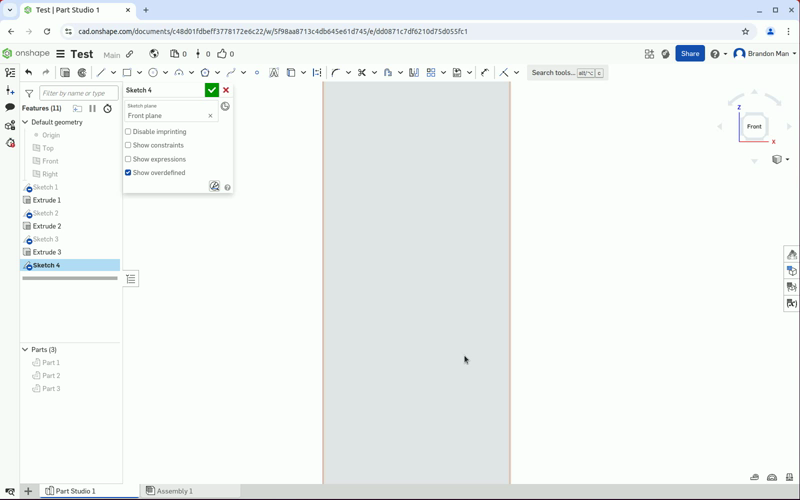
click(464, 355)
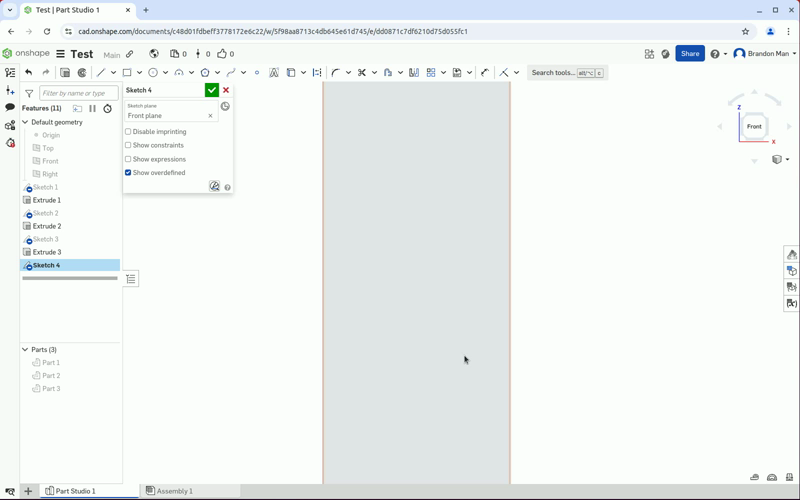
scroll(-6)
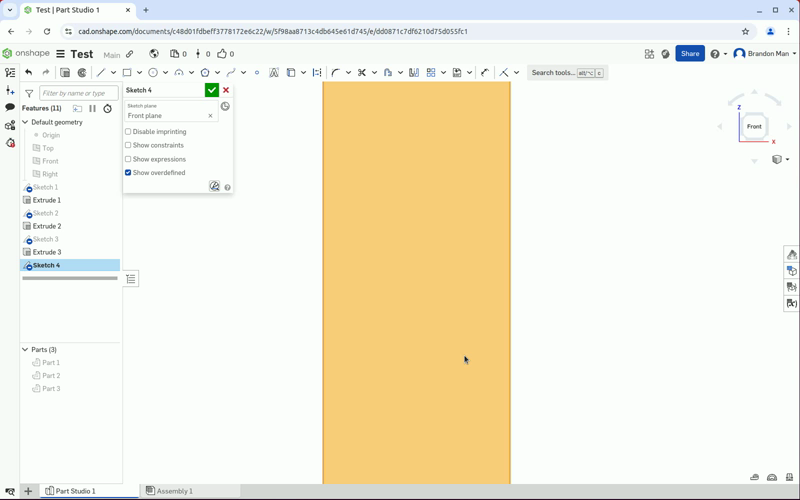
scroll(-6)
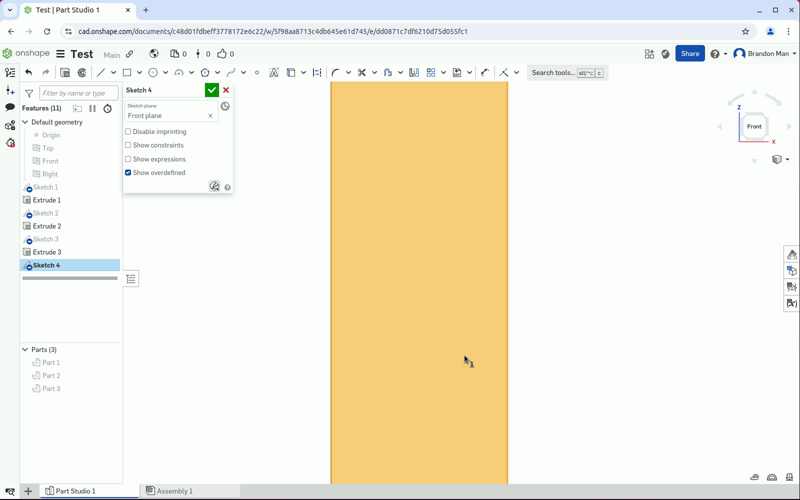
scroll(-6)
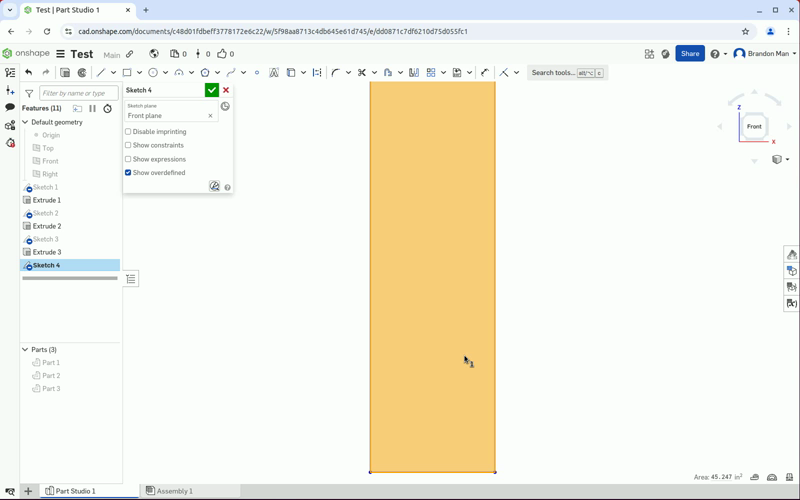
scroll(-6)
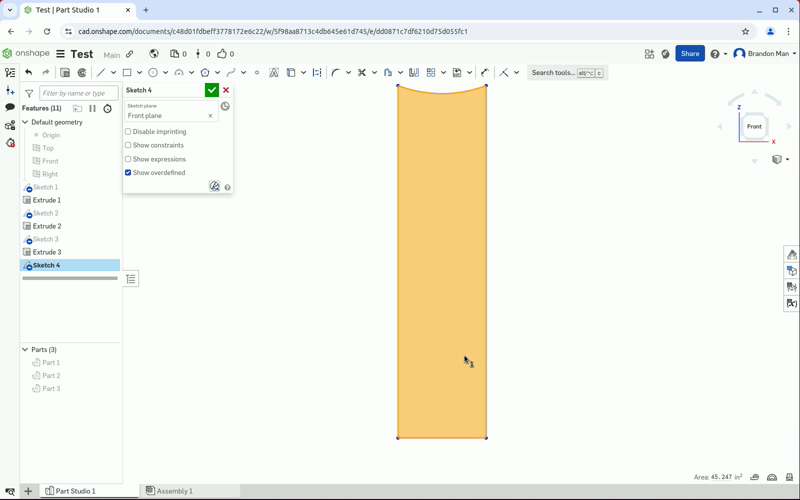
scroll(-6)
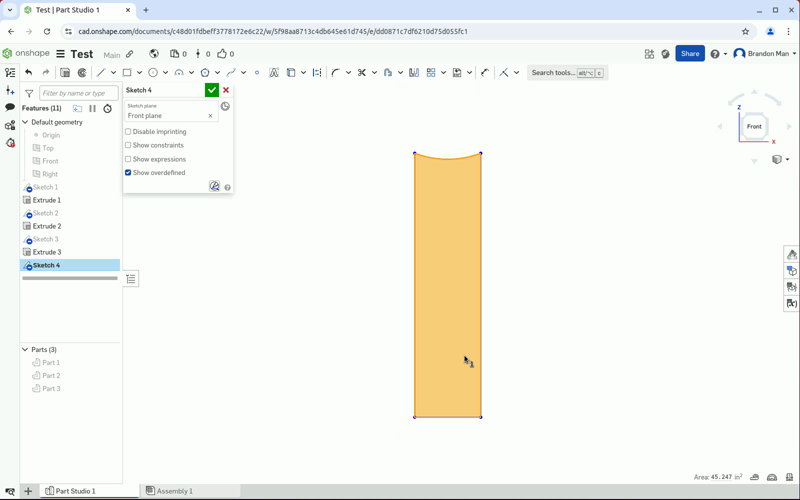
scroll(-6)
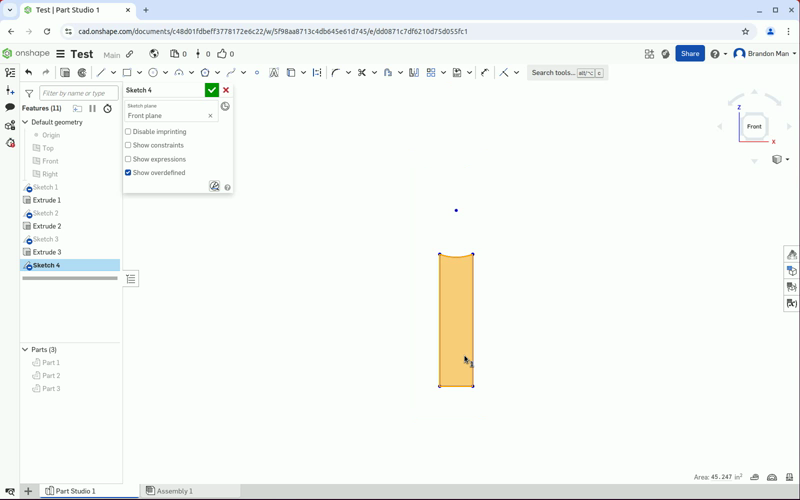
scroll(-6)
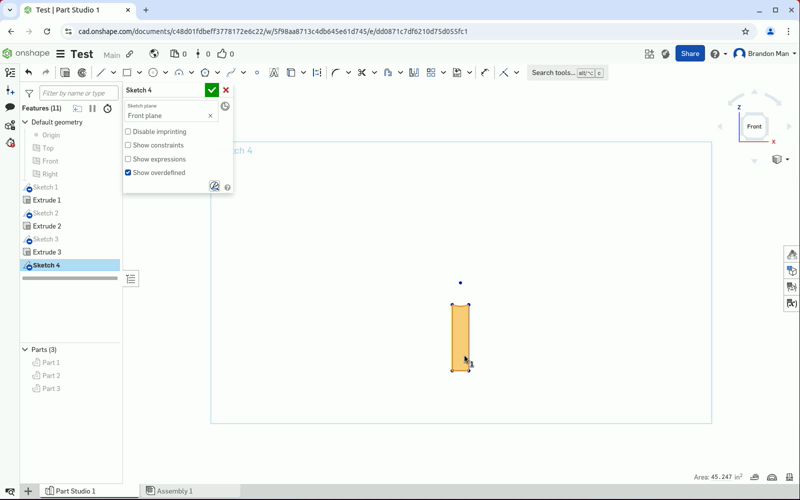
mouse_move(73, 352)
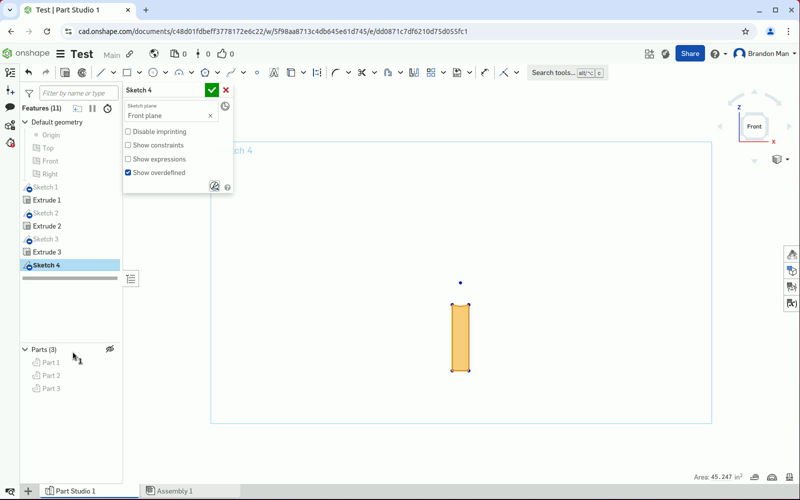
key(shift+y)
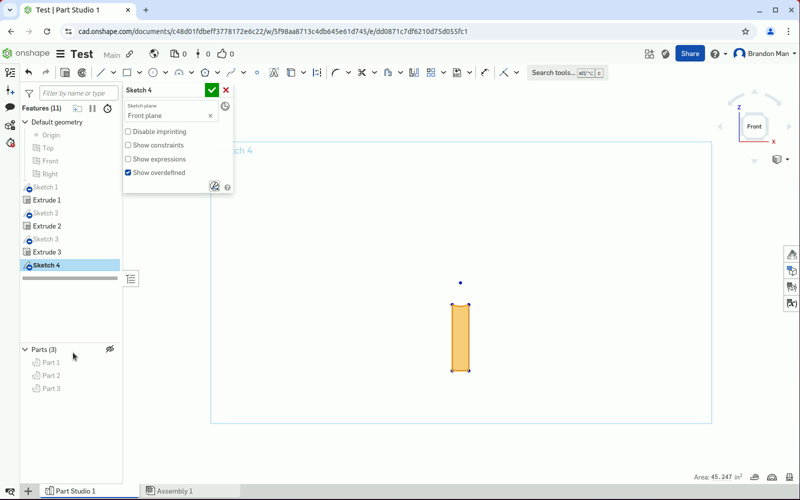
key(shift+e)
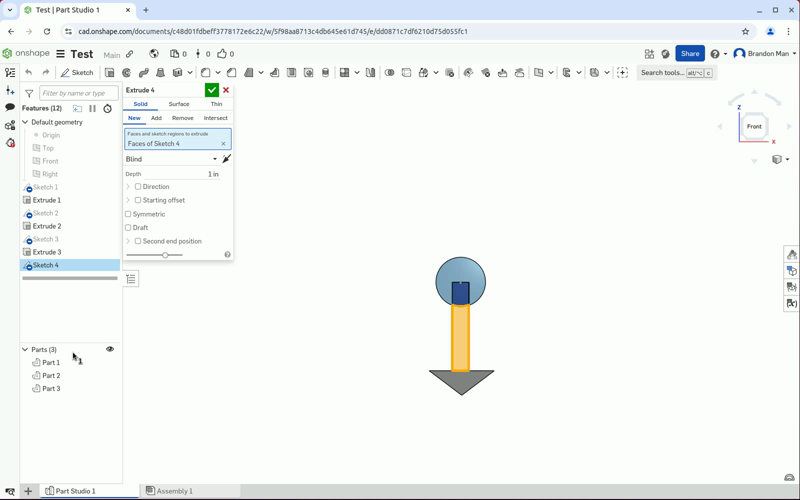
mouse_move(143, 106)
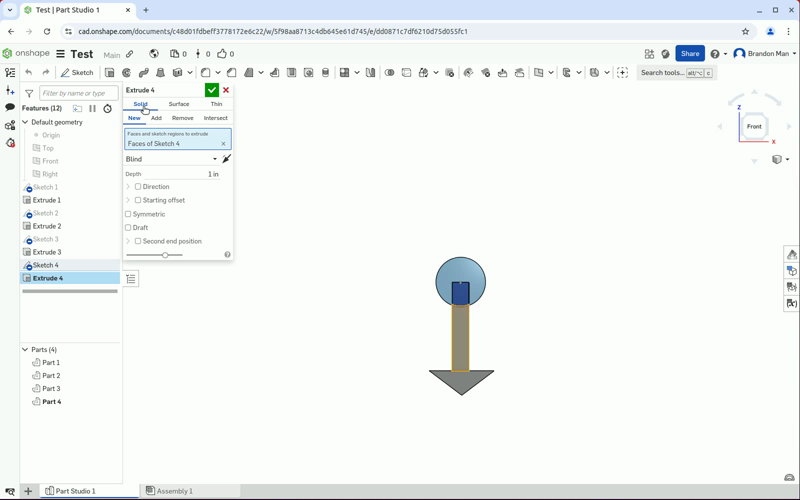
click(143, 106)
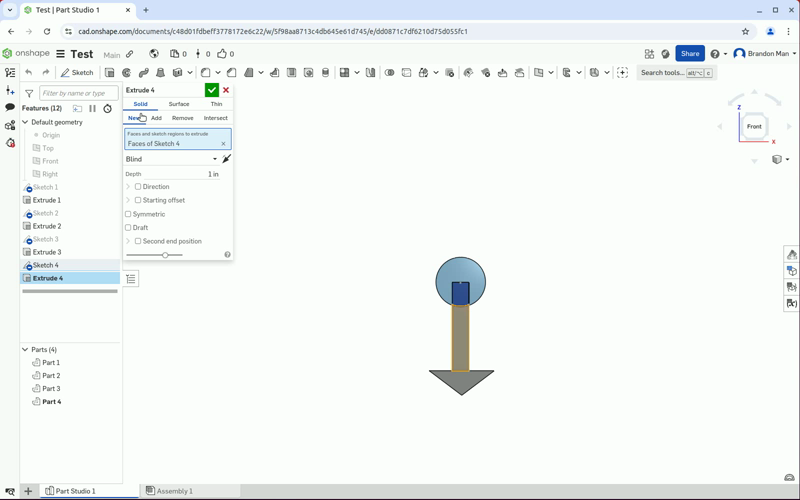
mouse_move(137, 120)
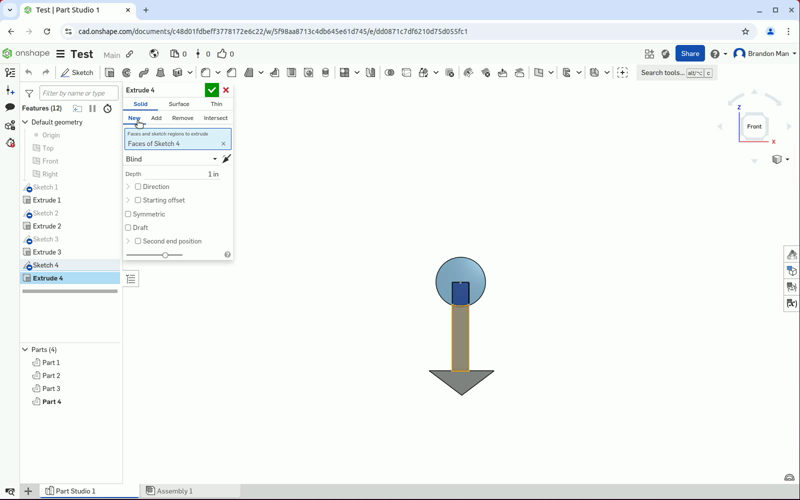
click(137, 120)
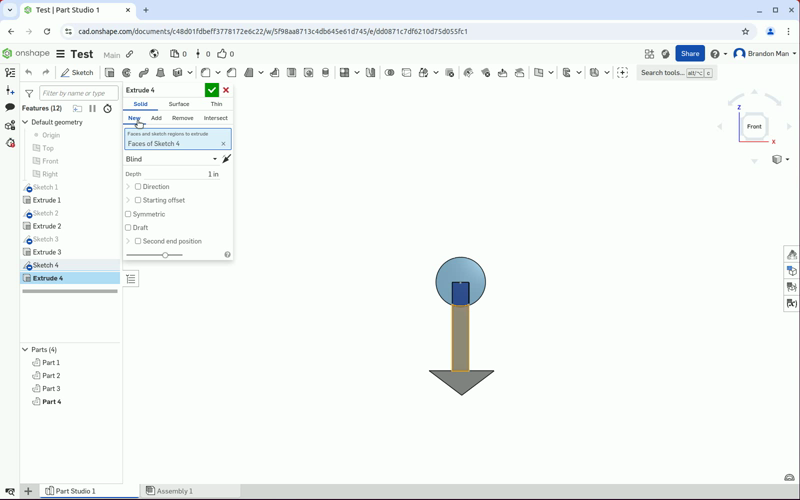
key(tab, 4)
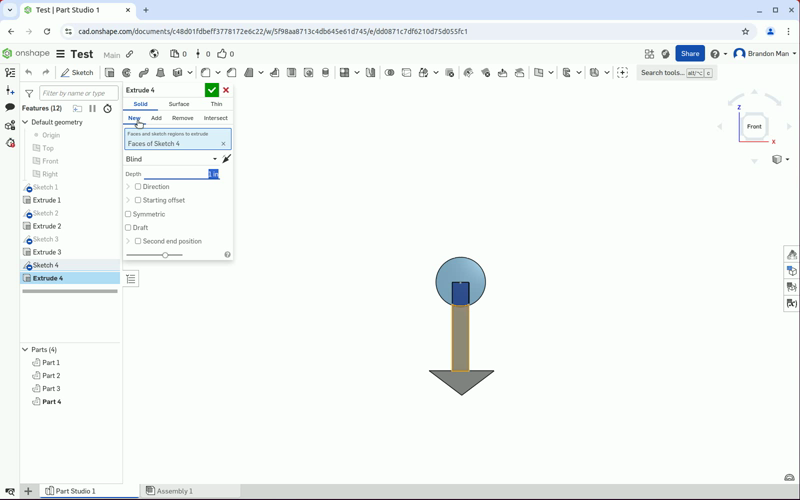
text(13.239)
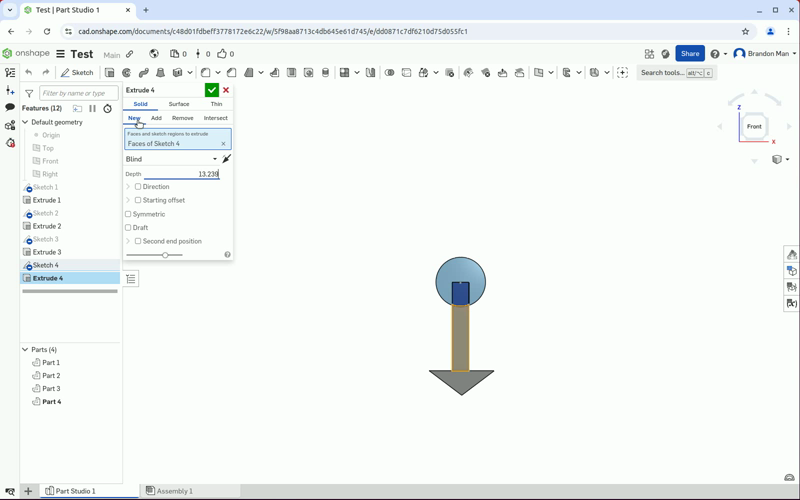
key(enter)
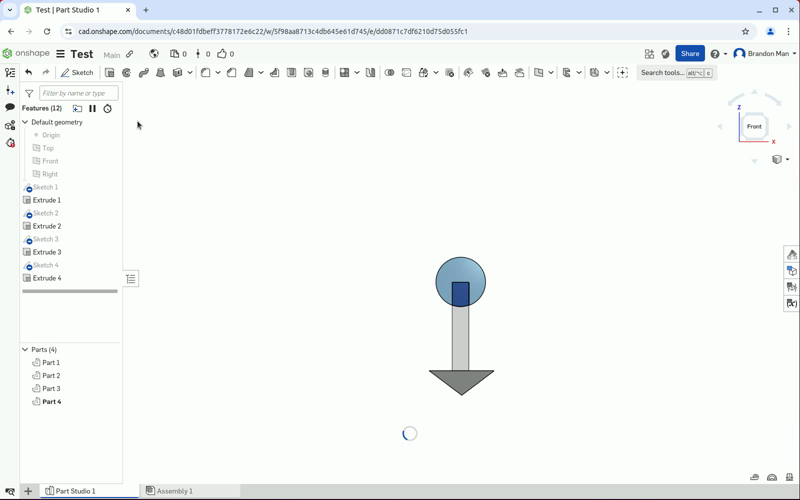
key(shift+h)
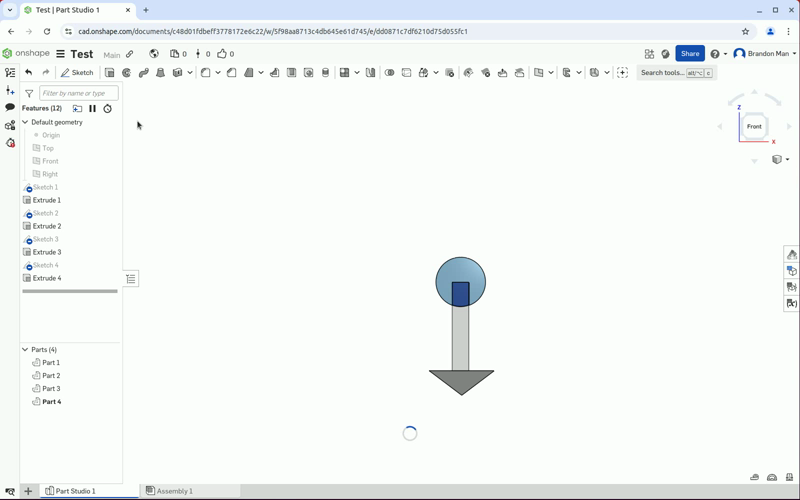
key(shift+h)
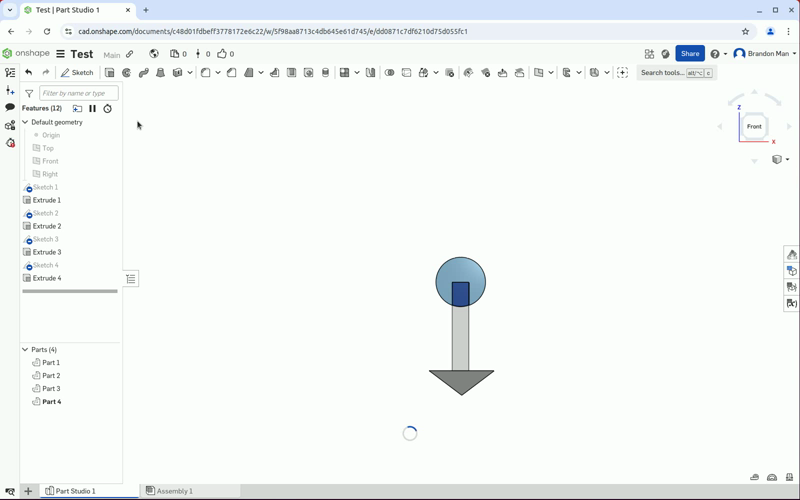
key(shift+7)
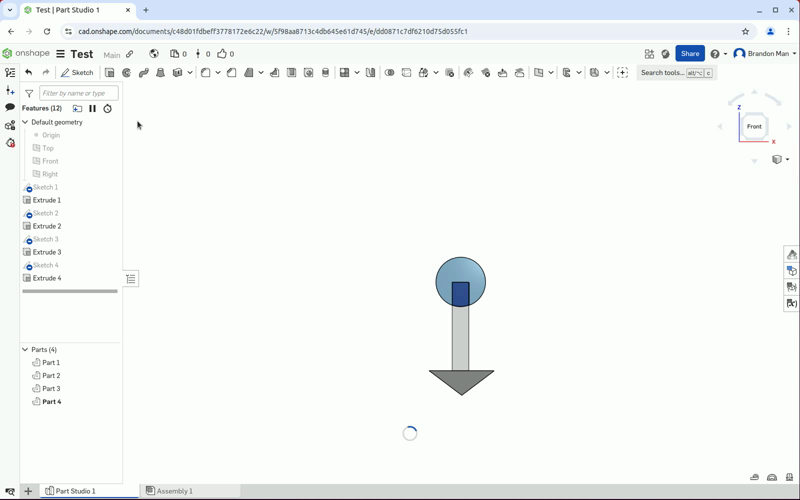
key(left, 2)
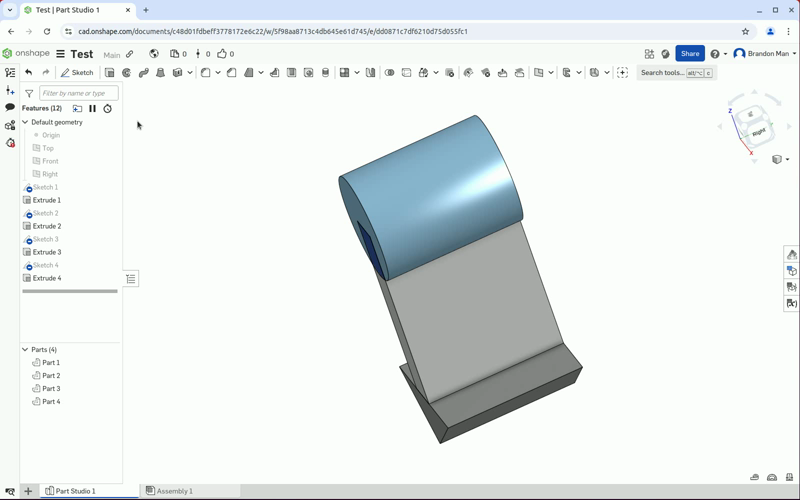
key(down, 2)
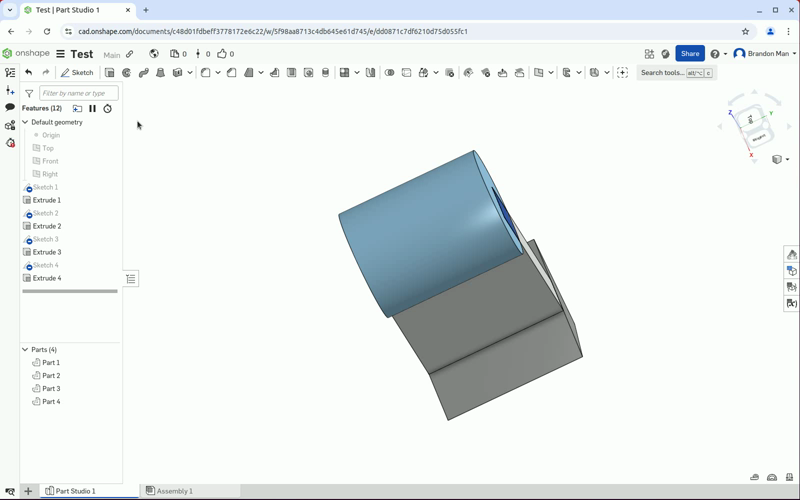
key(up, 2)
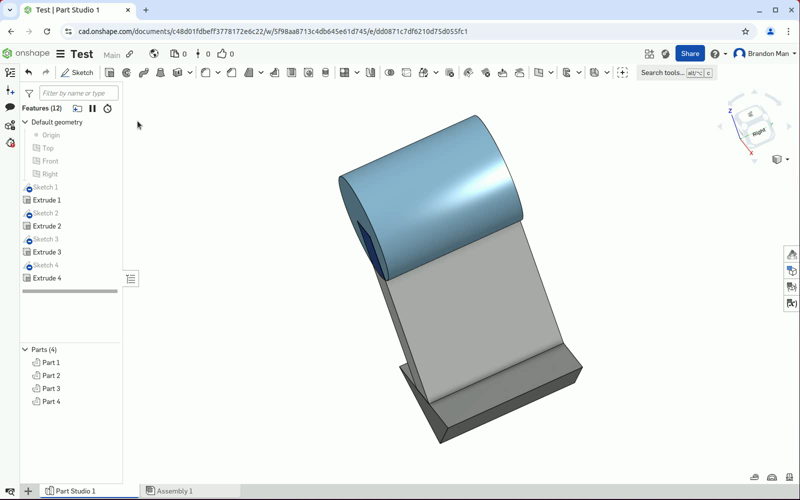
key(right, 2)
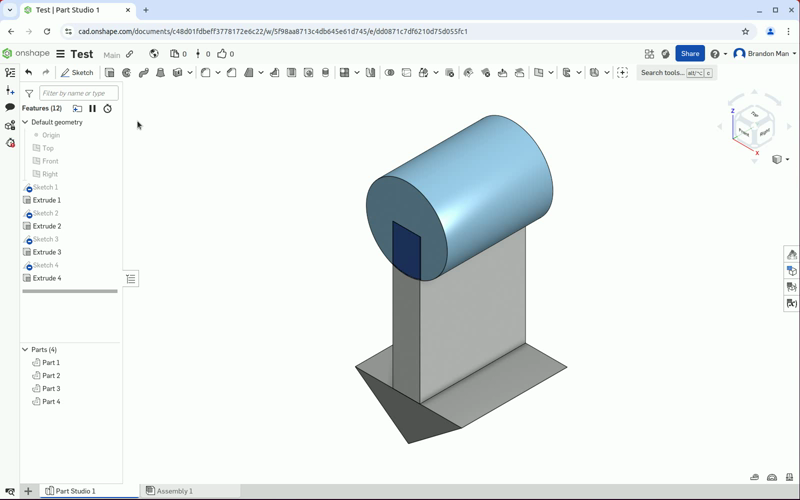
mouse_move(73, 189)
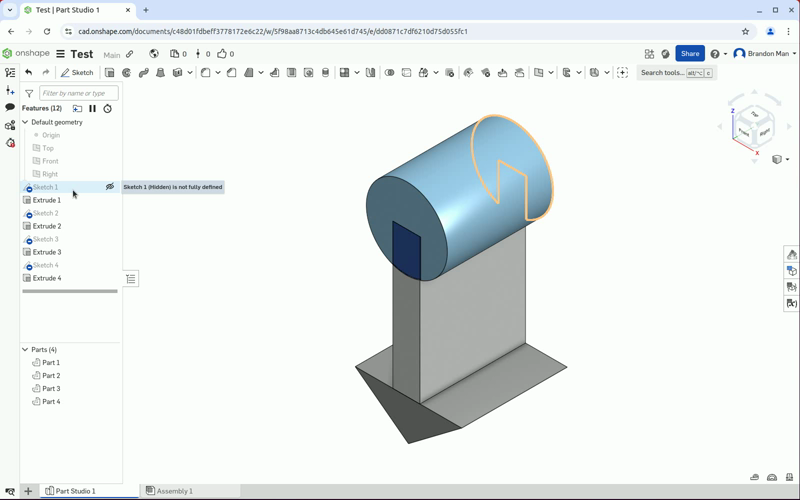
click(73, 189)